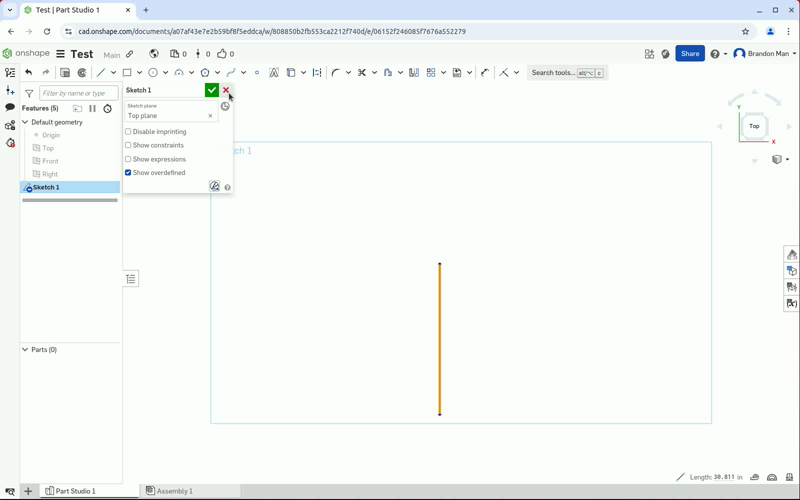
key(shift+h)
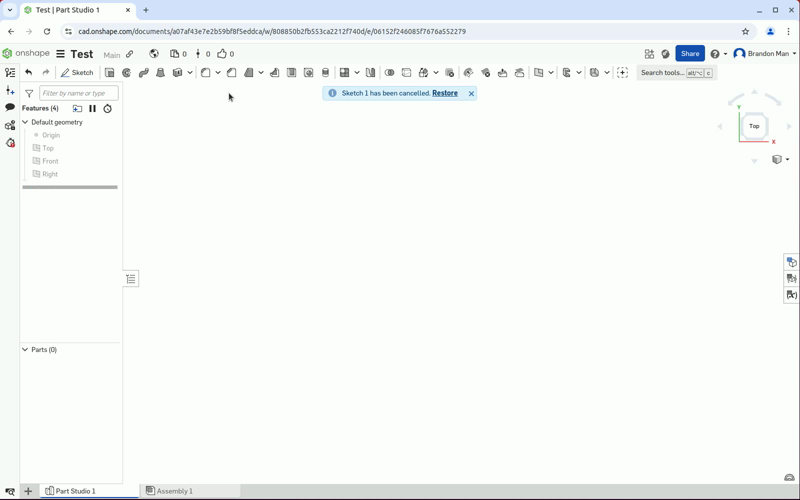
mouse_move(73, 352)
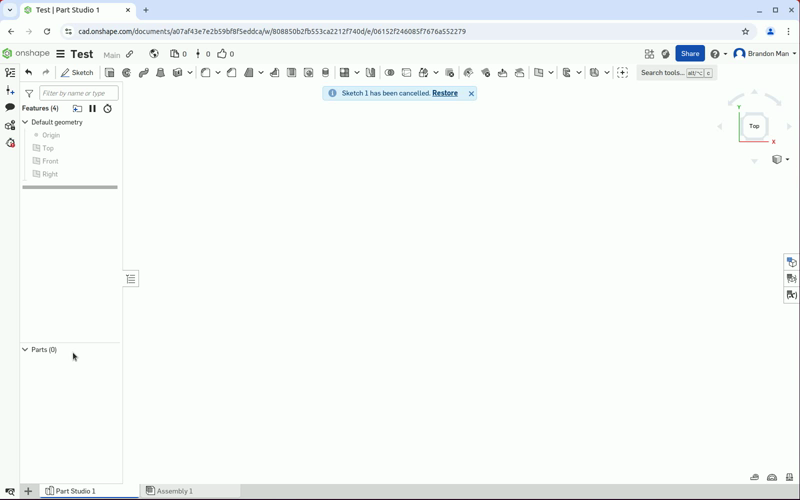
key(y)
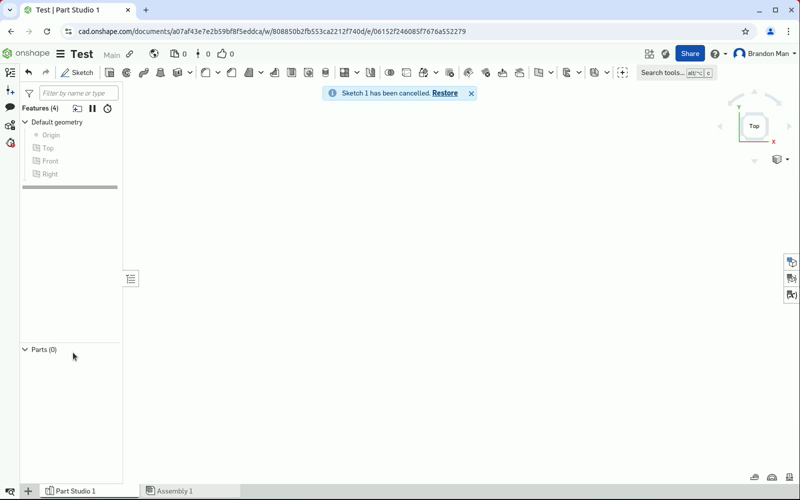
key(shift+p)
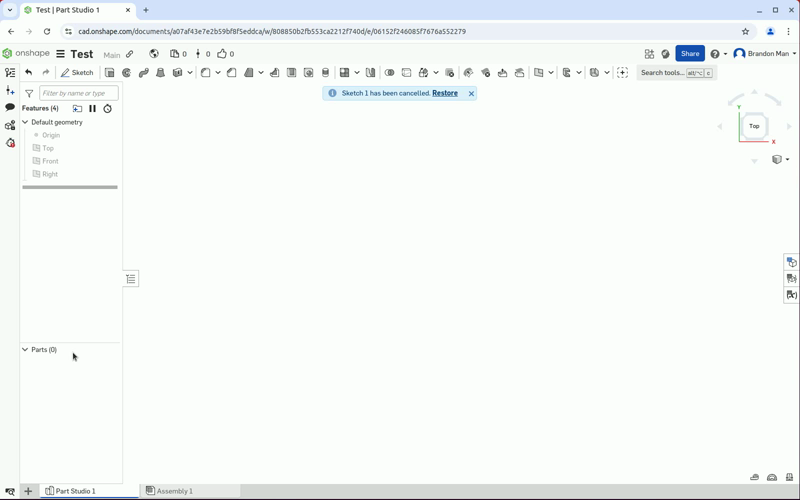
key(space)
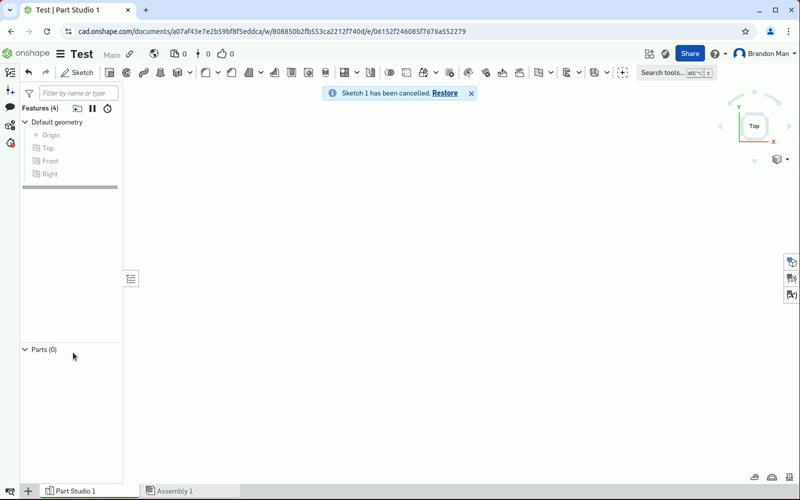
key_down(shift)
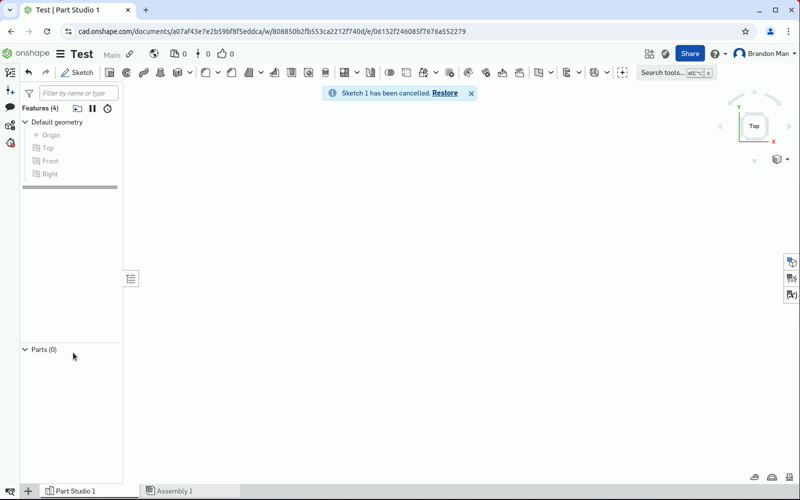
key(up)
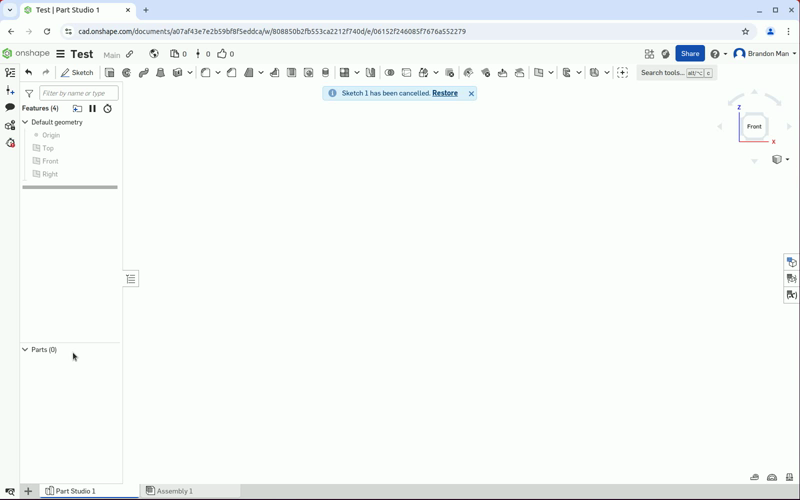
key_up(shift)
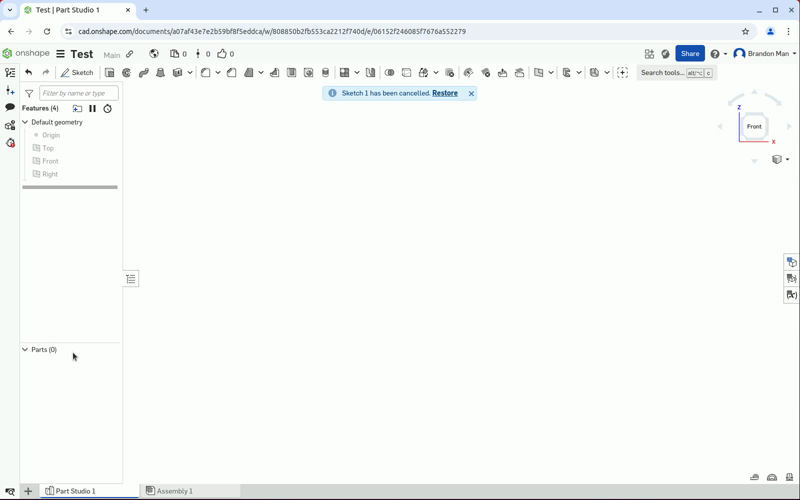
mouse_move(73, 352)
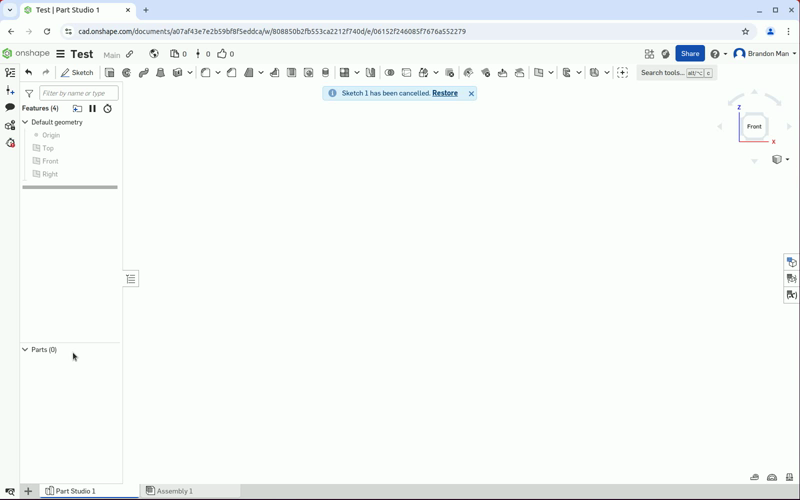
key(shift+y)
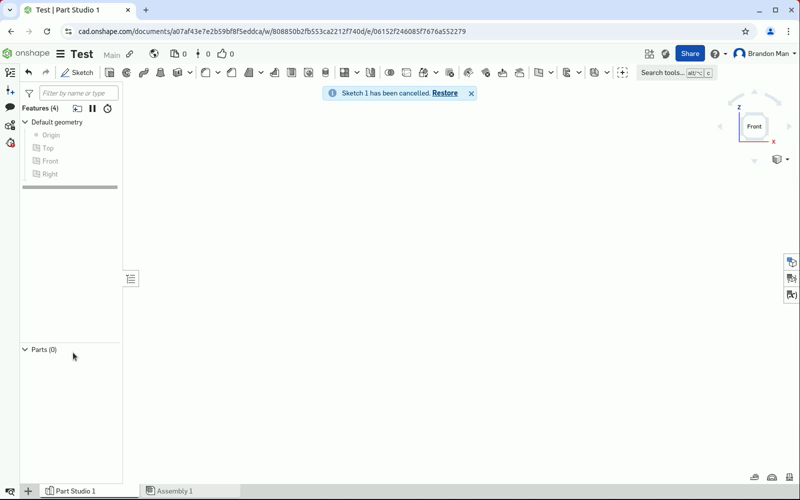
key(shift+s)
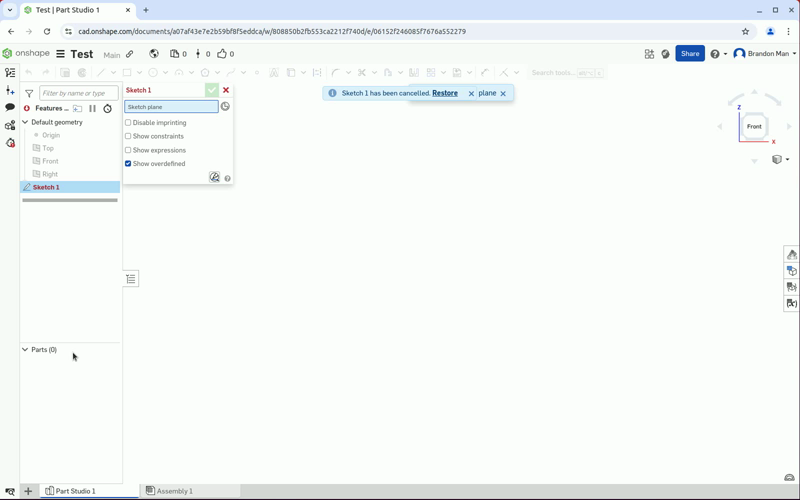
mouse_move(73, 163)
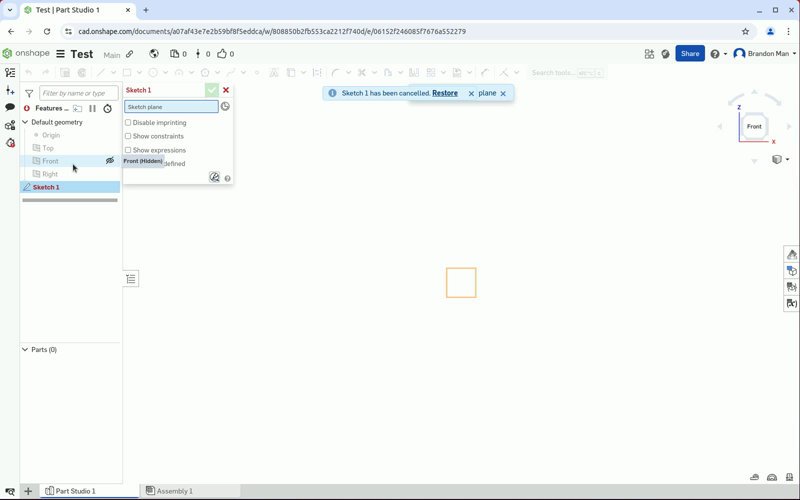
click(73, 163)
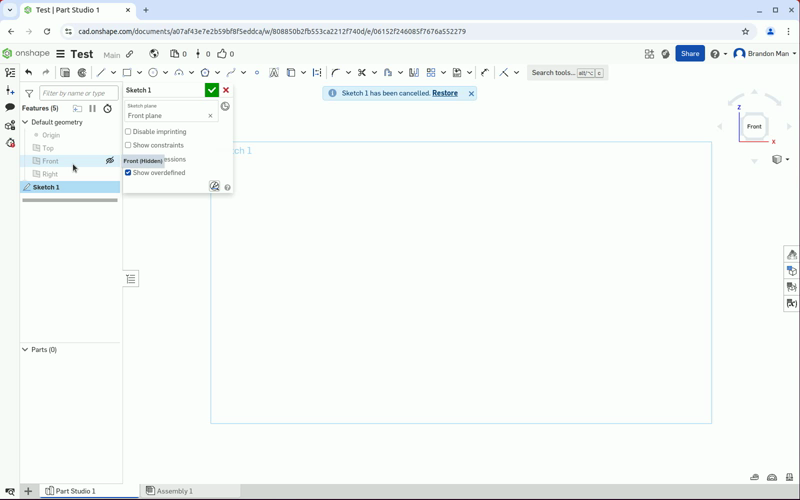
mouse_move(73, 352)
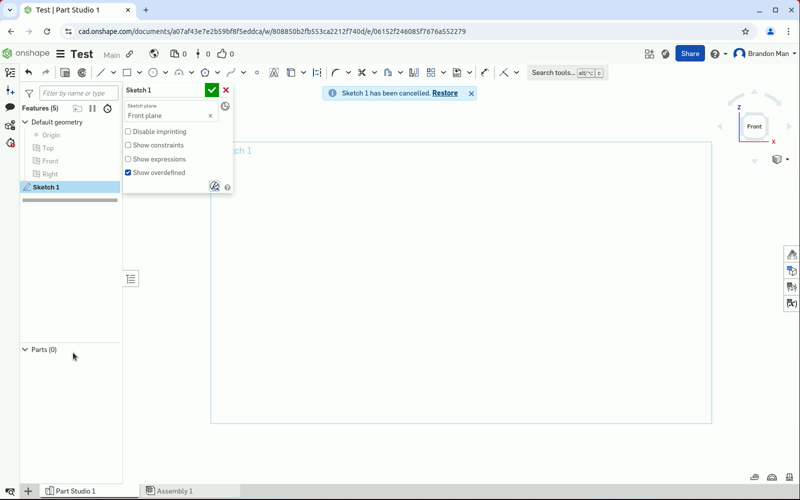
key(y)
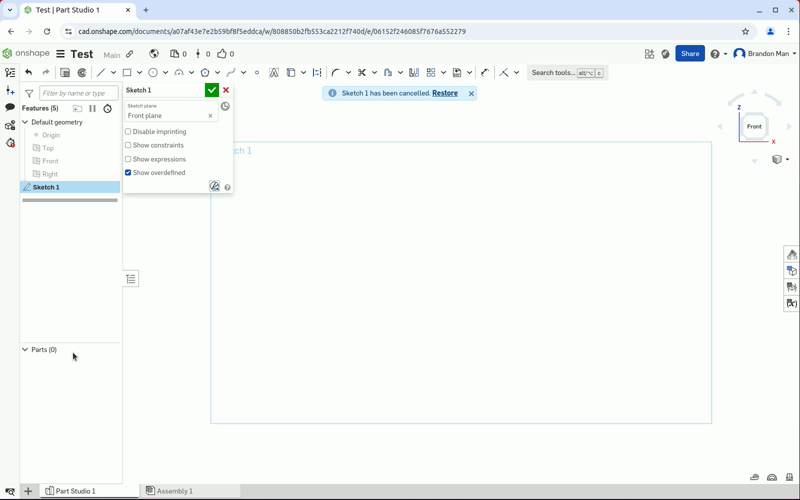
key(l)
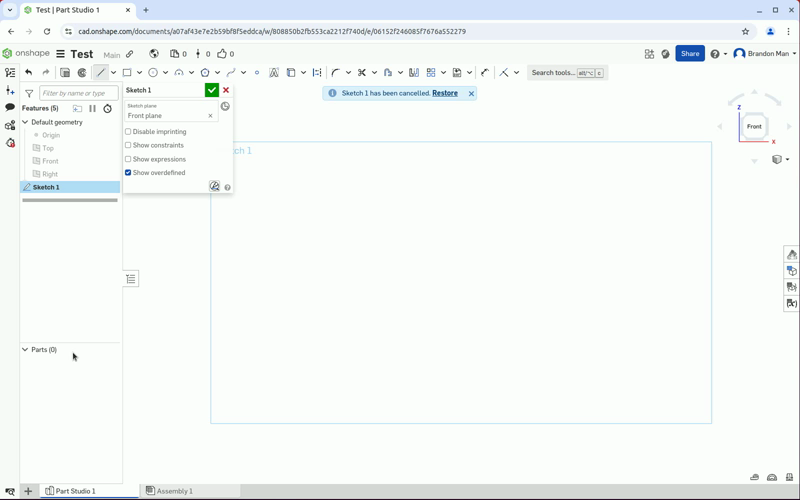
key_down(shift)
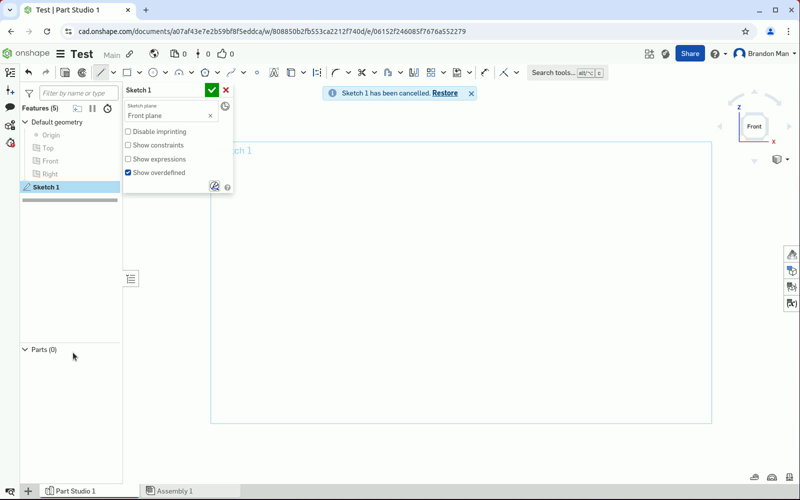
mouse_move(348, 282)
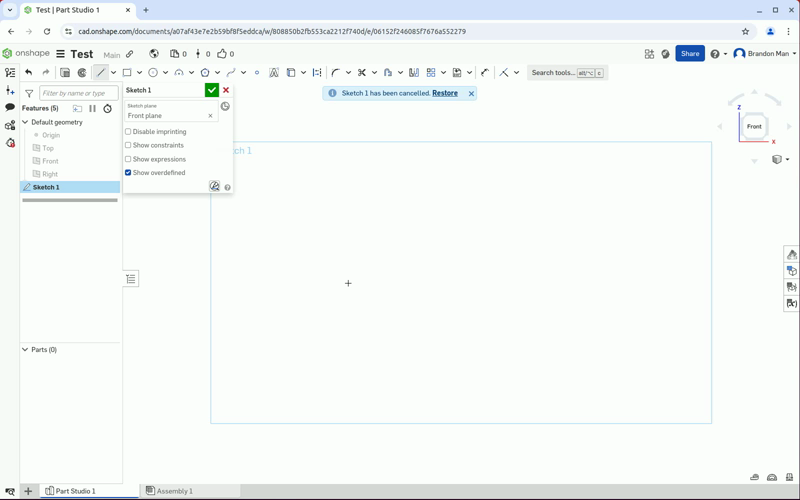
click(348, 282)
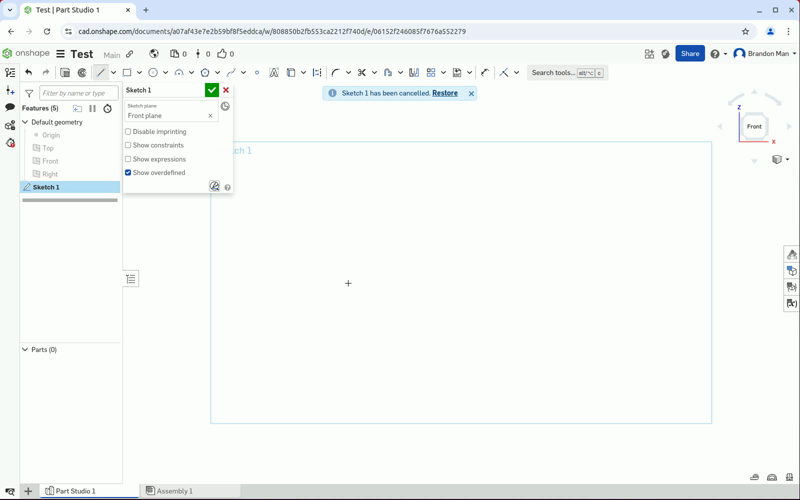
key_up(shift)
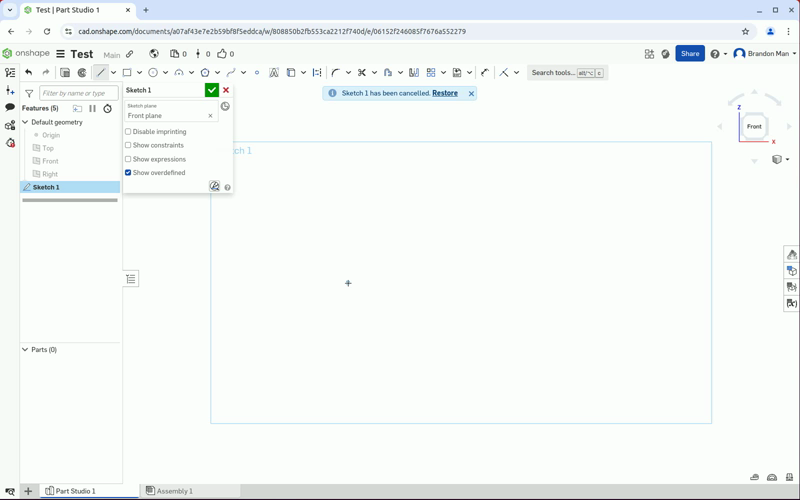
key_down(shift)
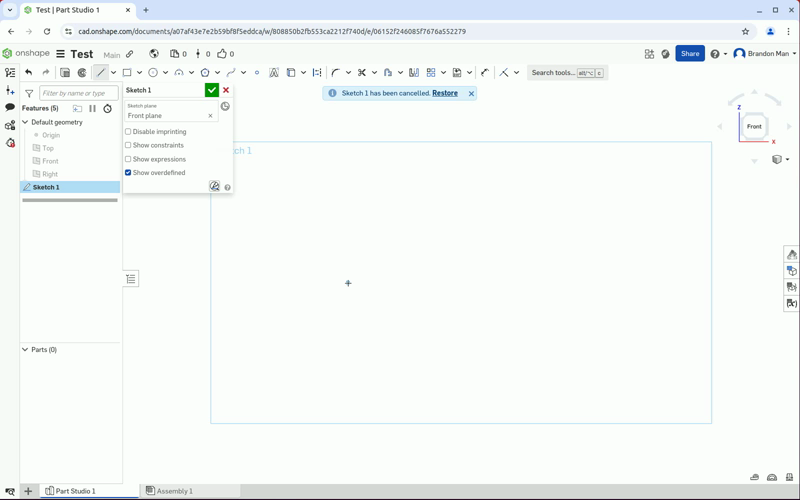
mouse_move(460, 282)
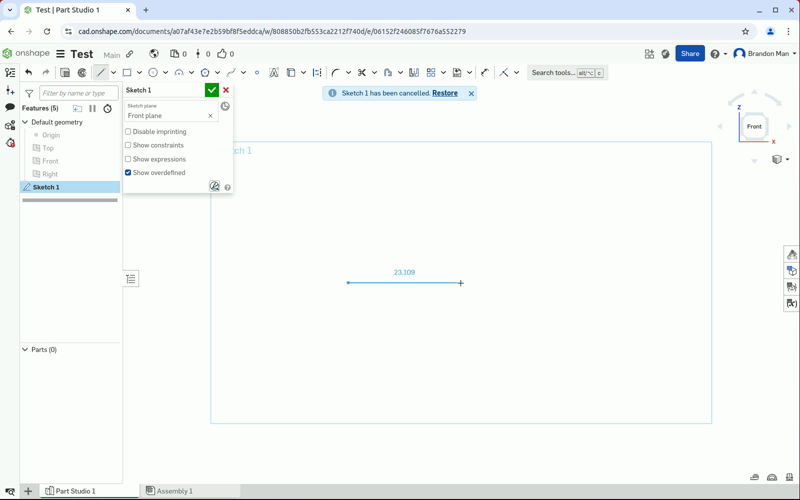
click(460, 282)
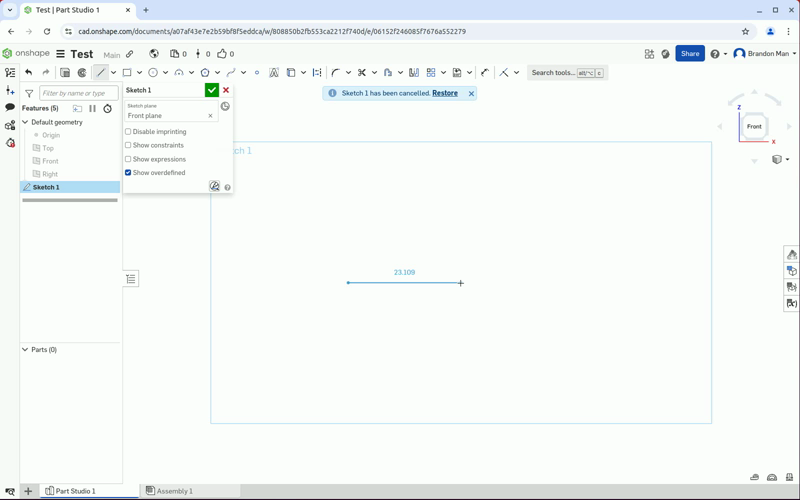
key_up(shift)
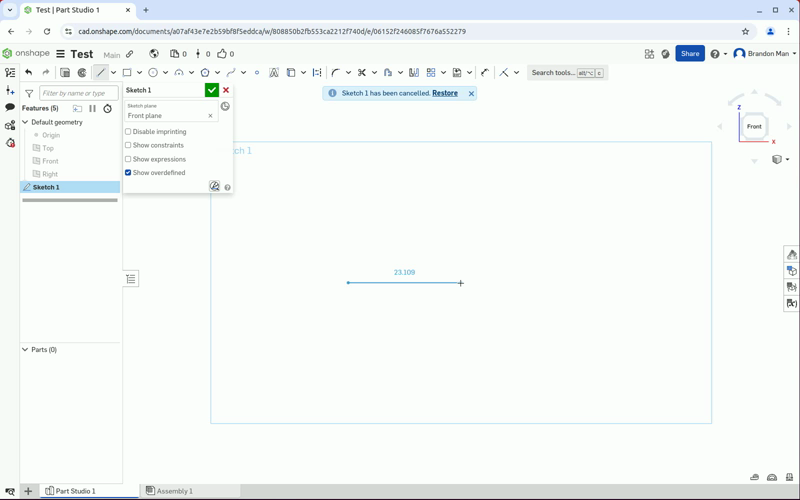
key_down(shift)
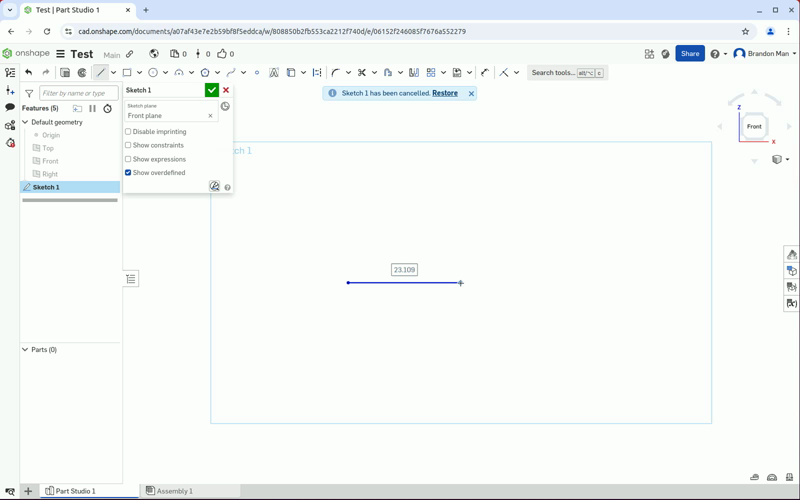
mouse_move(460, 170)
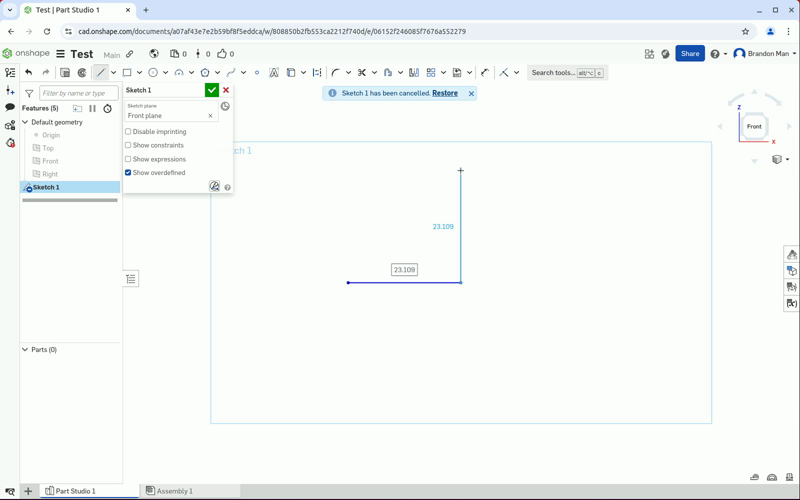
click(460, 170)
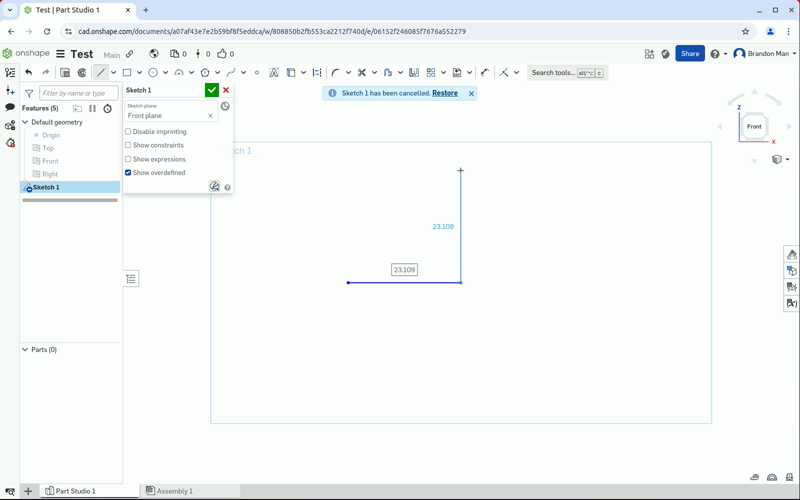
key_up(shift)
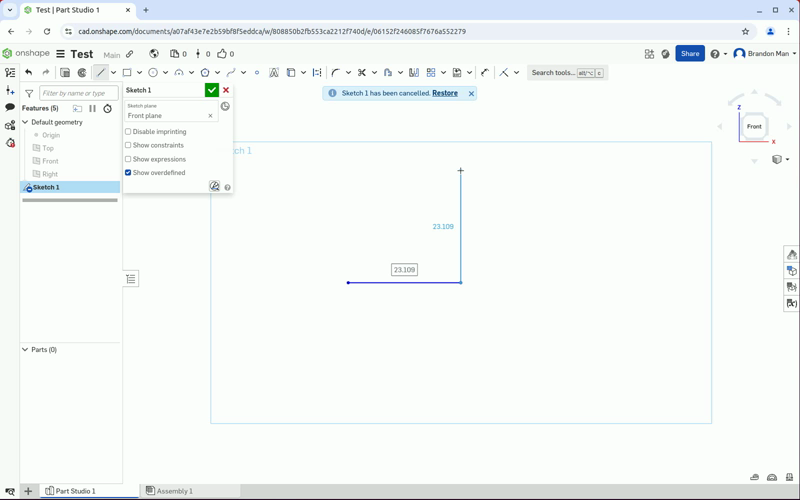
key_down(shift)
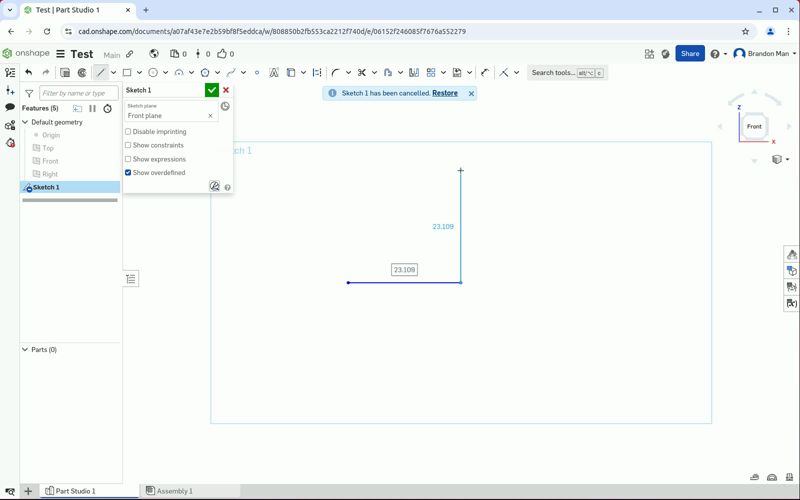
mouse_move(348, 170)
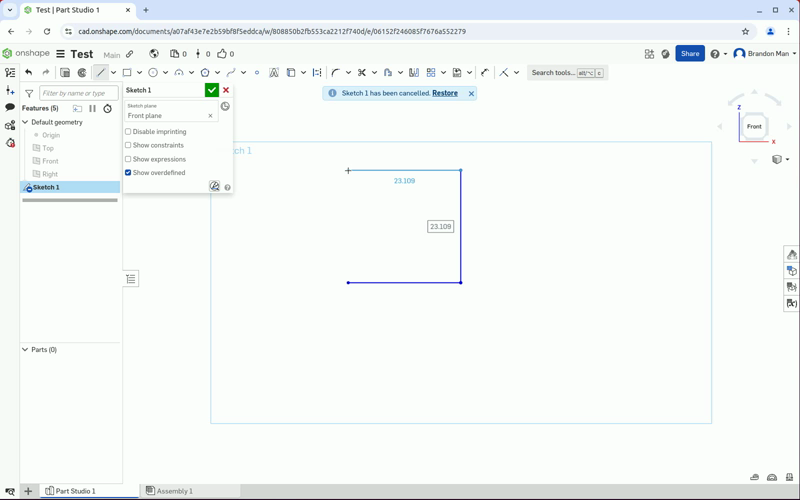
click(348, 170)
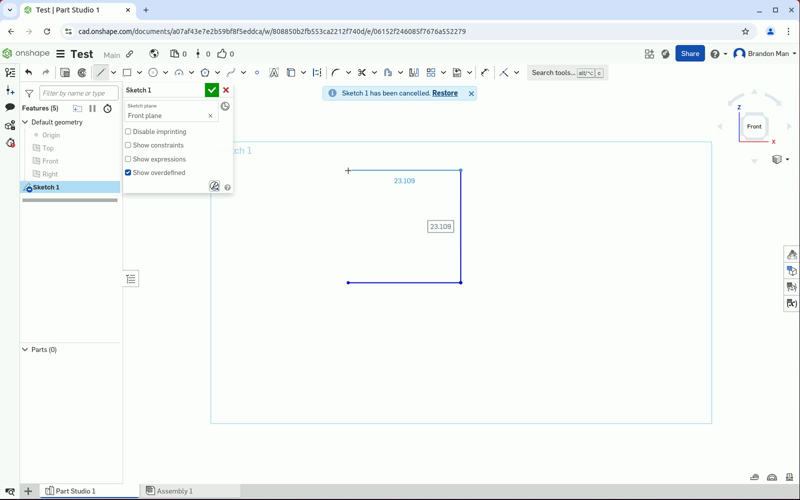
key_up(shift)
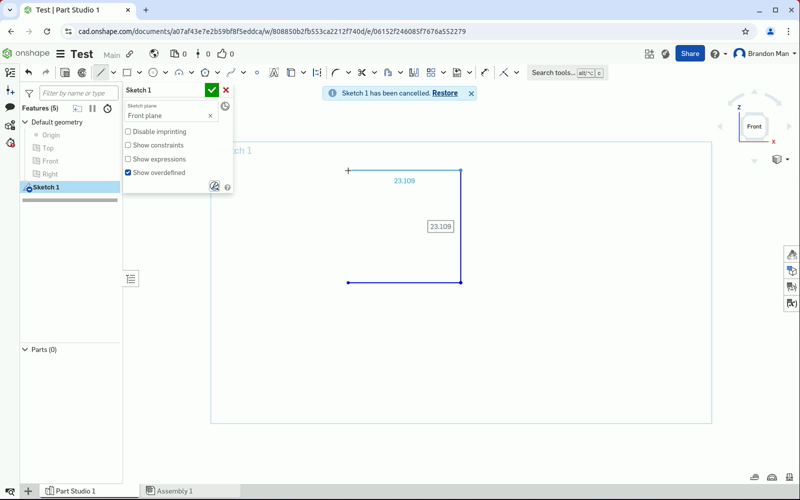
key_down(shift)
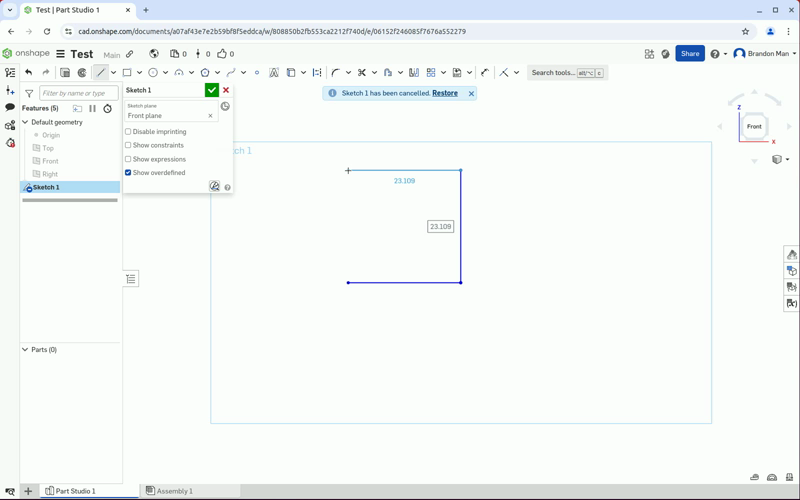
mouse_move(348, 282)
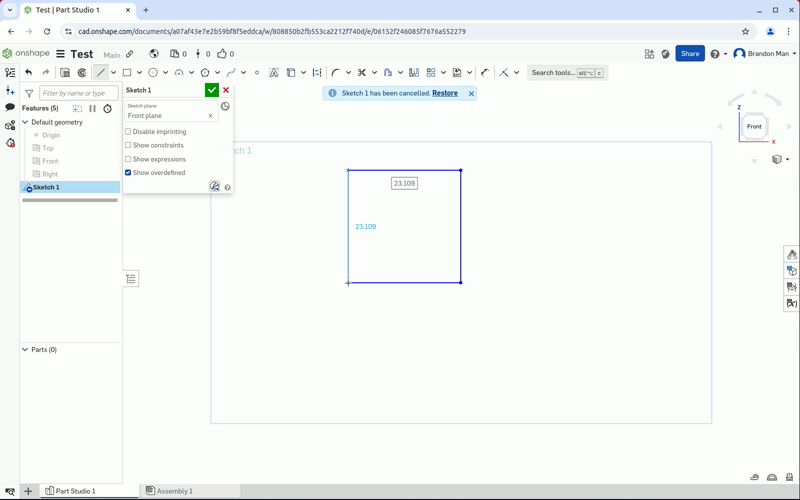
key_up(shift)
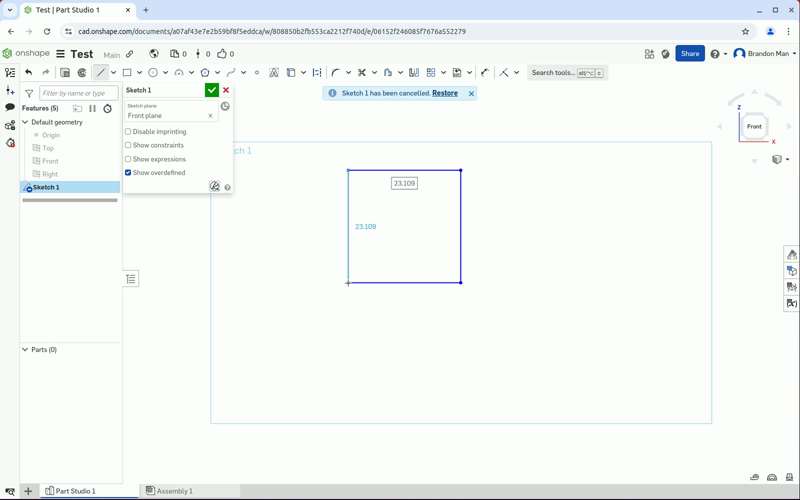
click(348, 282)
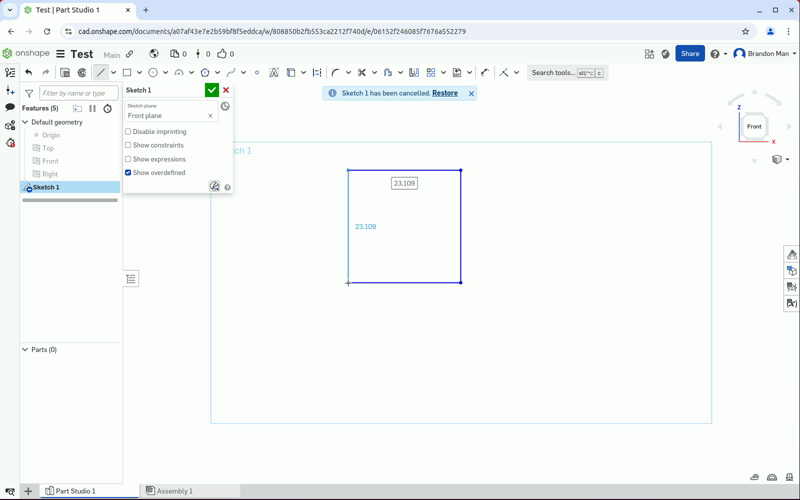
key(esc)
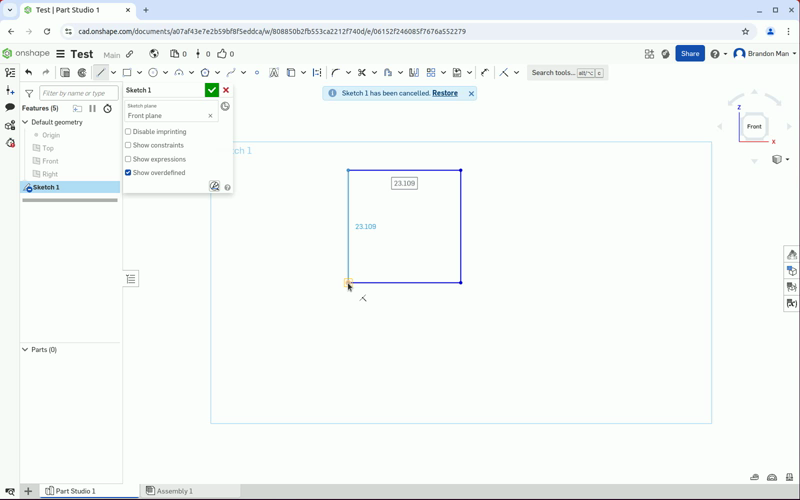
mouse_move(432, 239)
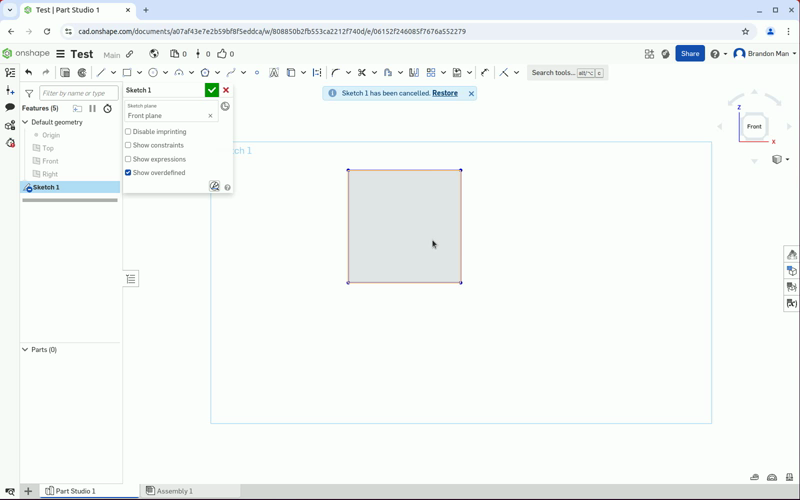
click(432, 239)
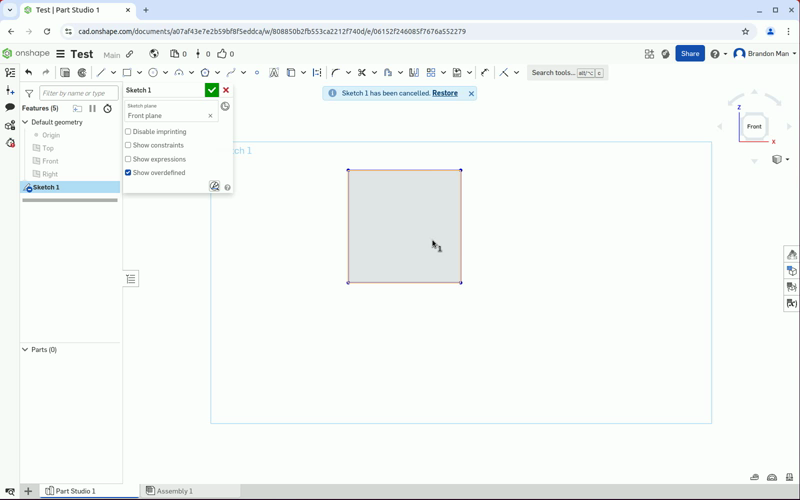
mouse_move(73, 352)
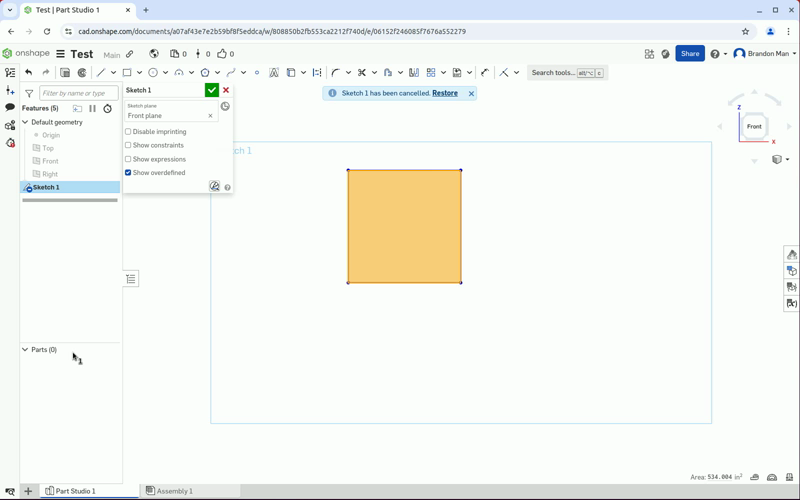
key(shift+y)
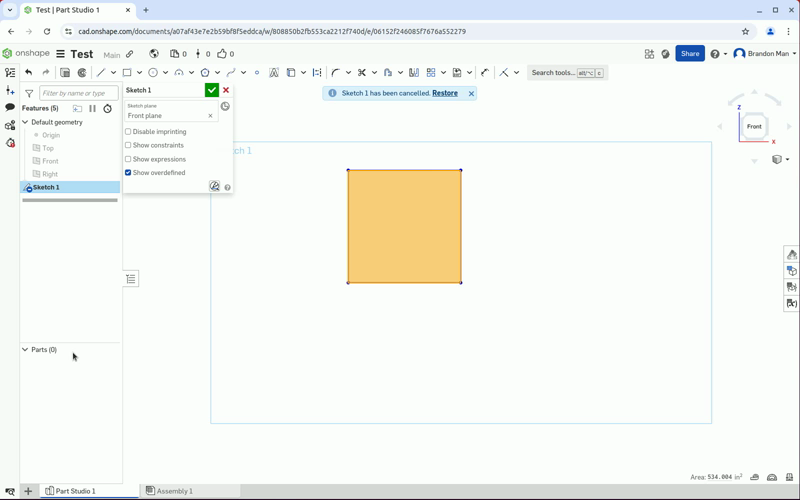
key(shift+e)
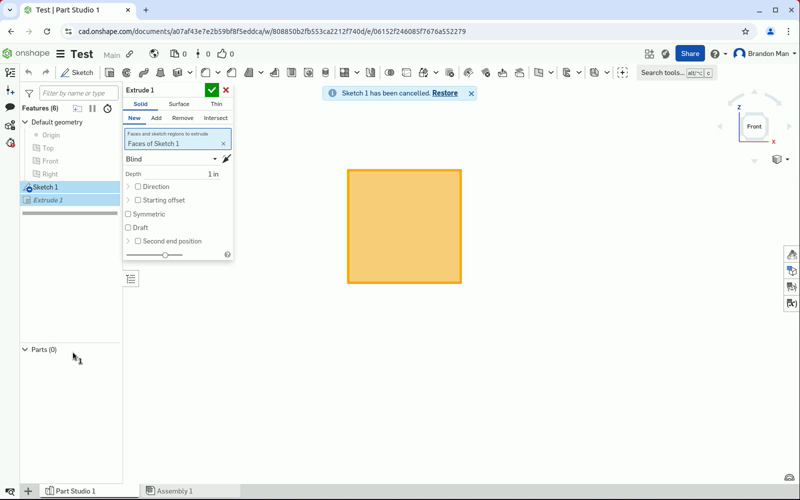
mouse_move(143, 106)
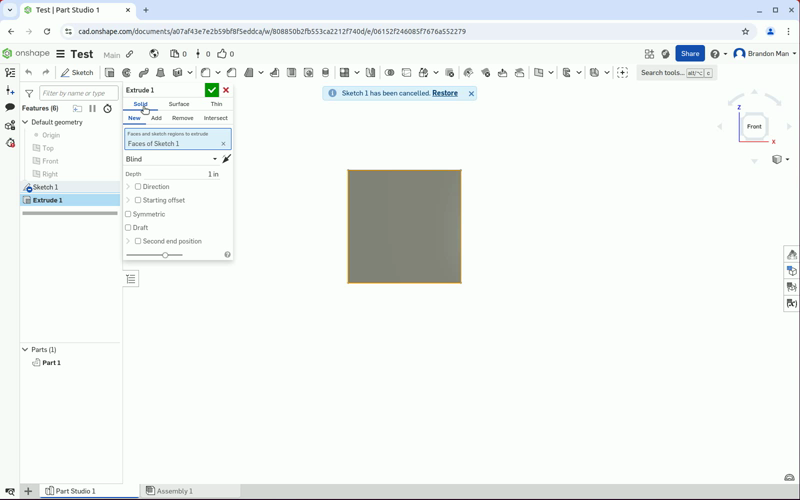
click(143, 106)
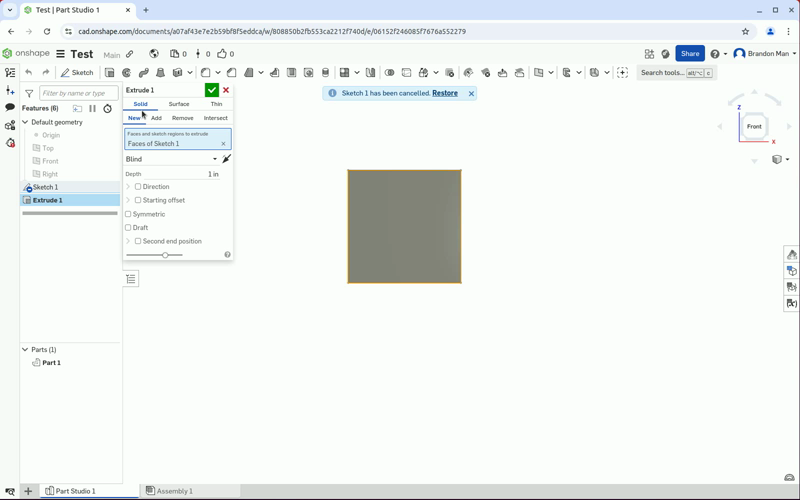
mouse_move(137, 120)
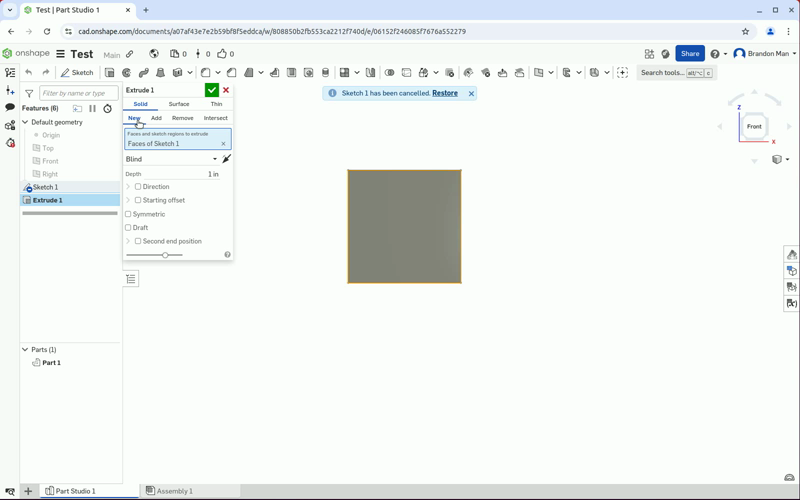
click(137, 120)
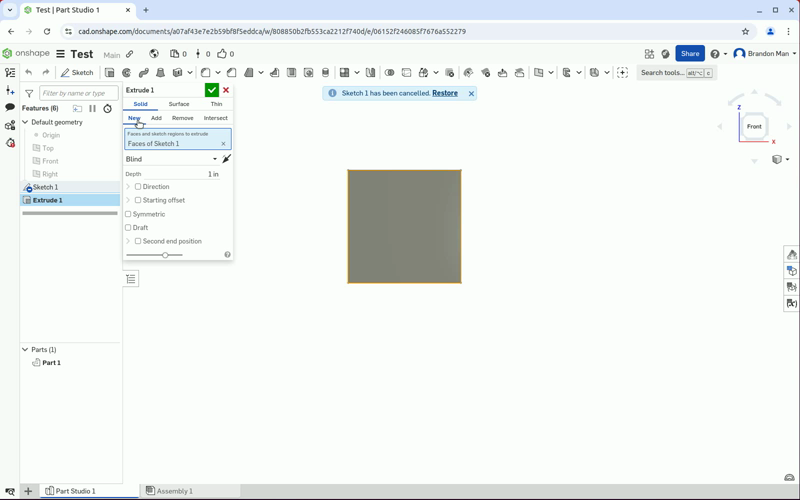
key(tab, 4)
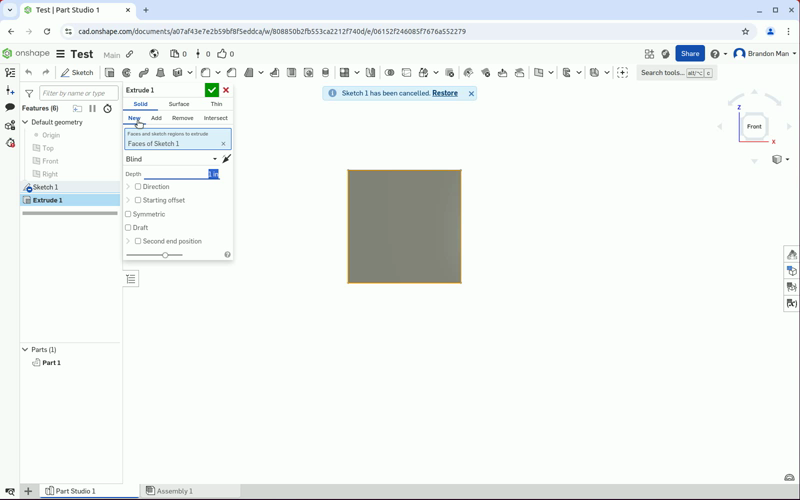
text(23.108)
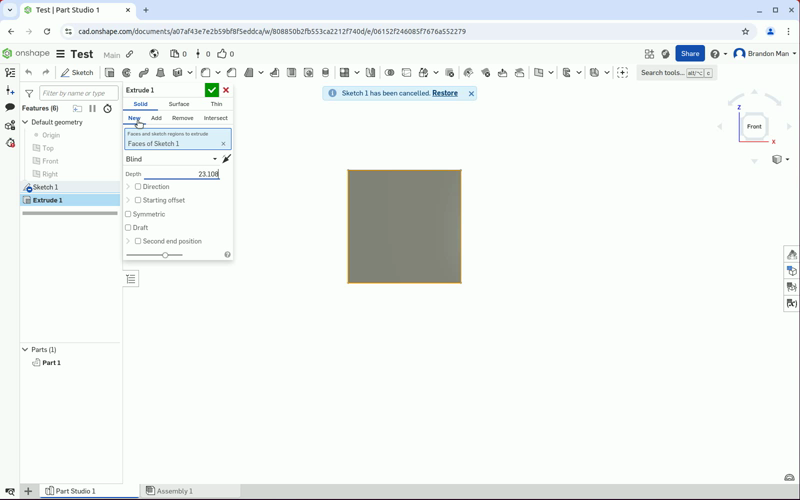
key(enter)
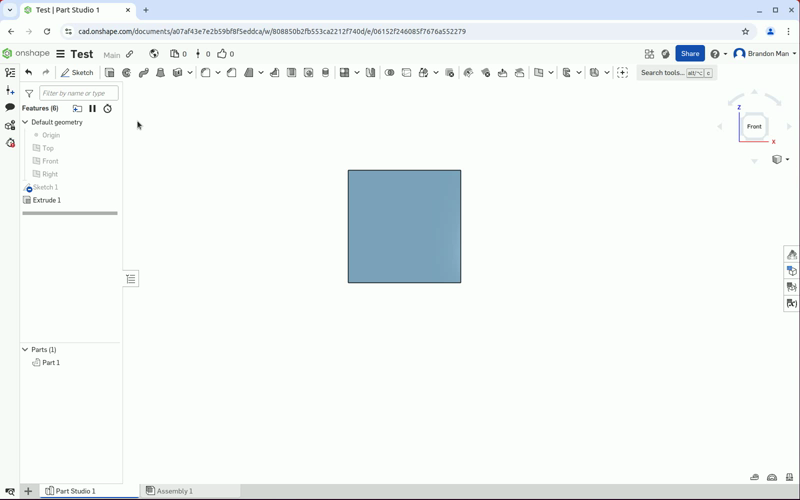
key(shift+h)
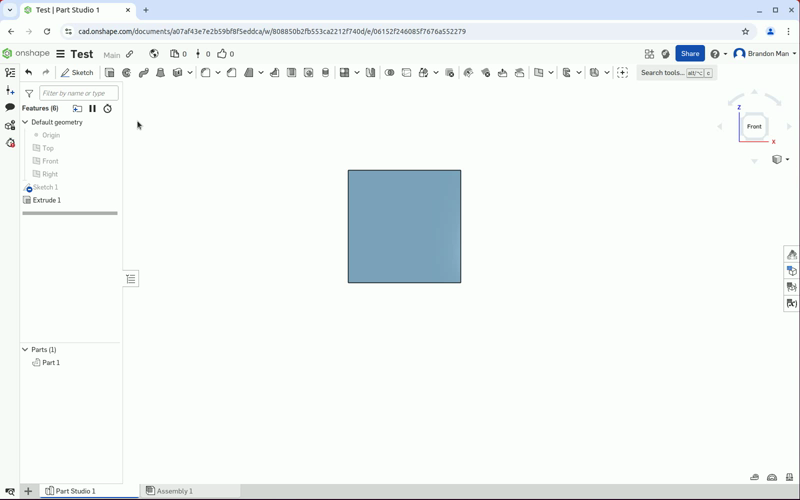
key(shift+h)
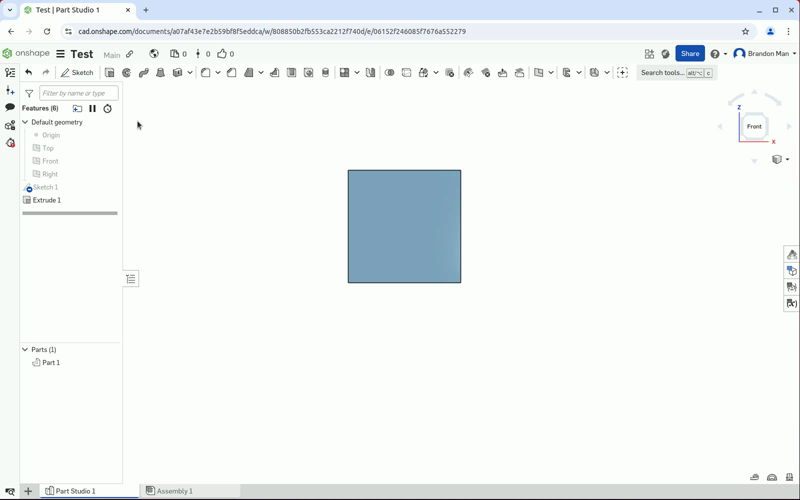
mouse_move(73, 189)
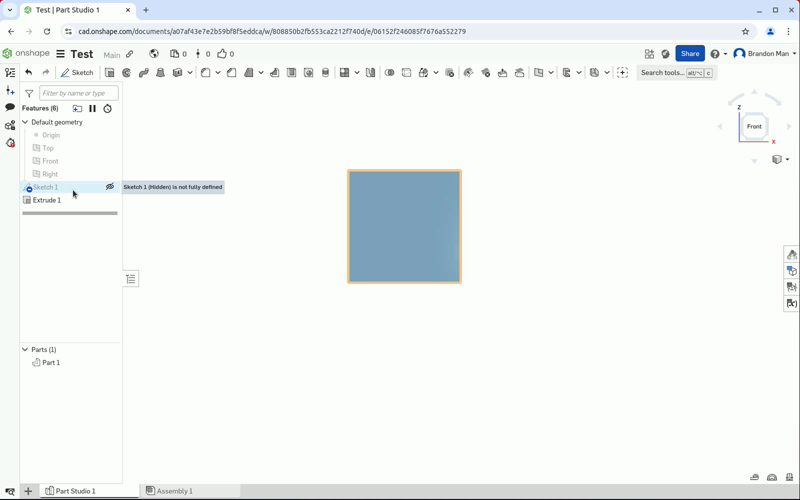
click(73, 189)
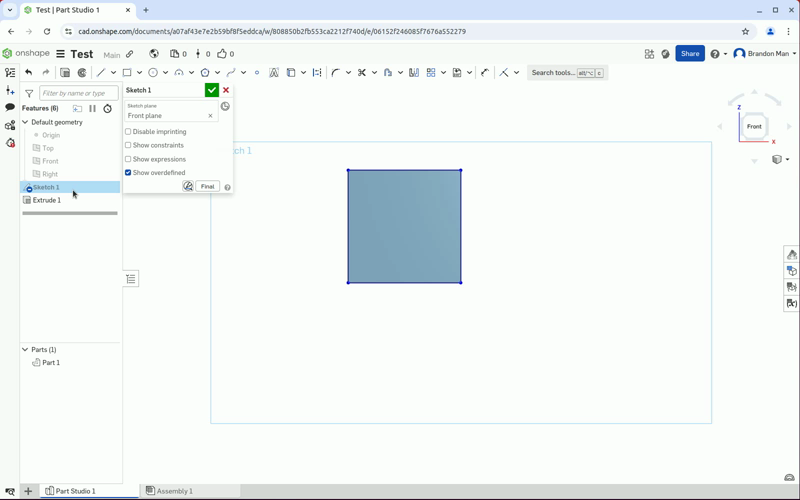
mouse_move(229, 92)
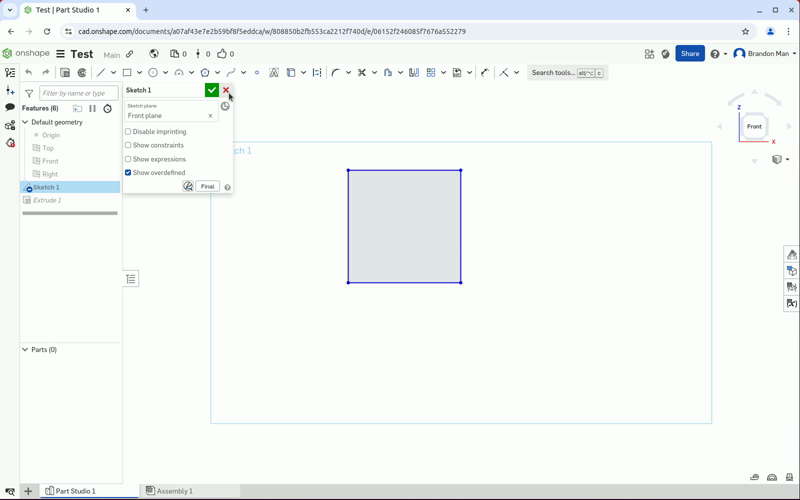
click(229, 92)
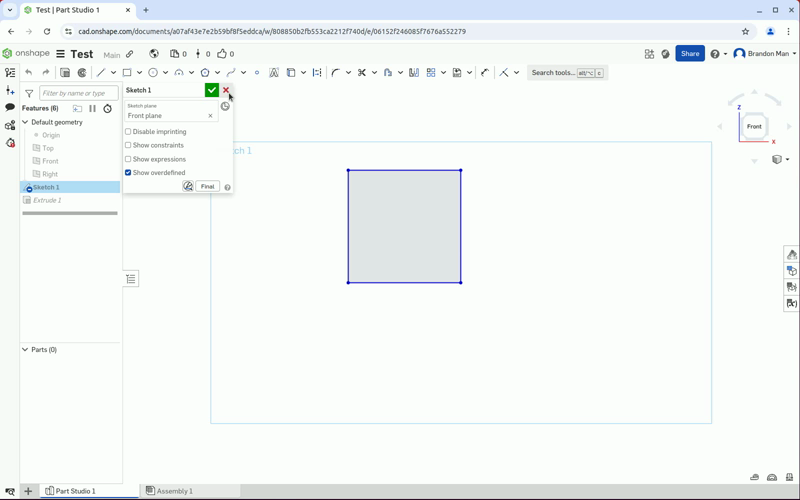
key(shift+s)
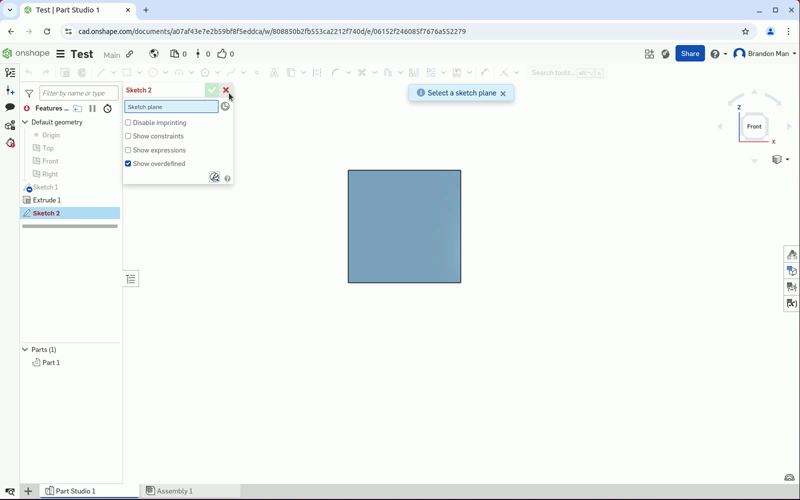
mouse_move(73, 163)
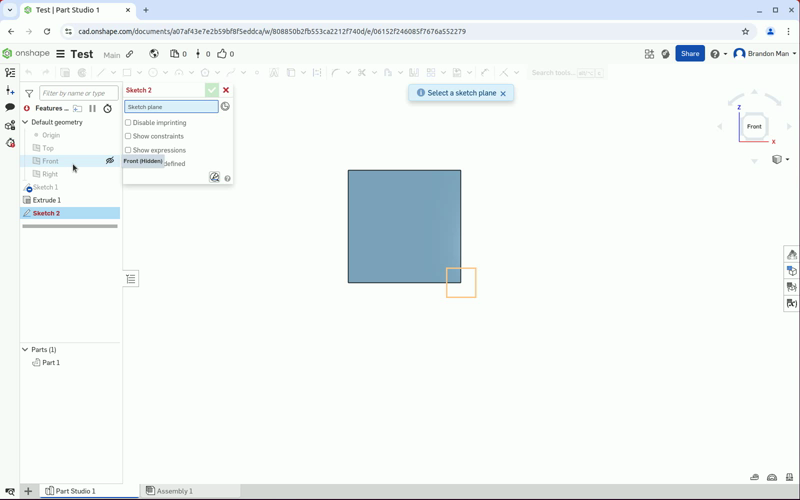
click(73, 163)
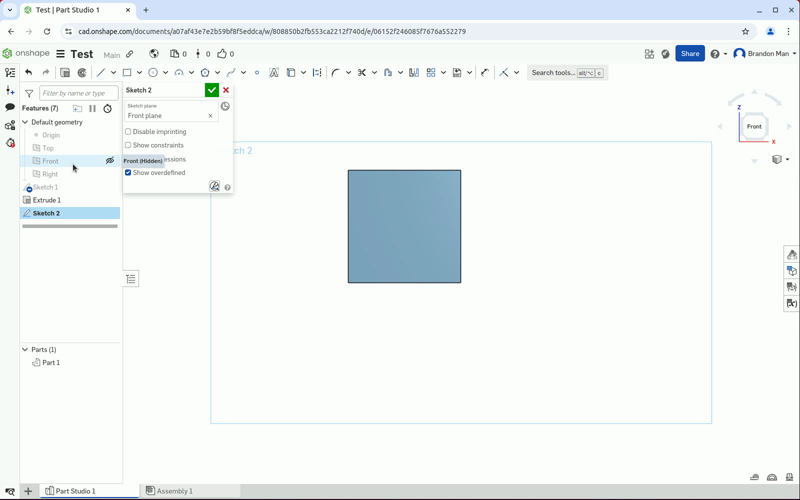
mouse_move(73, 352)
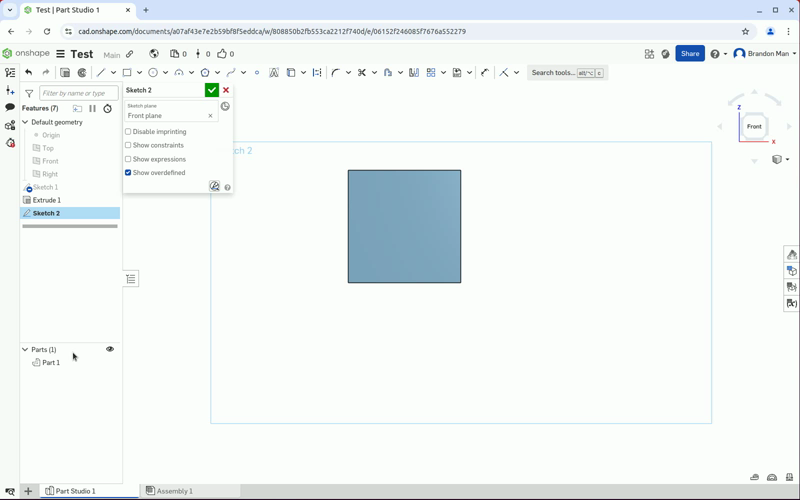
key(y)
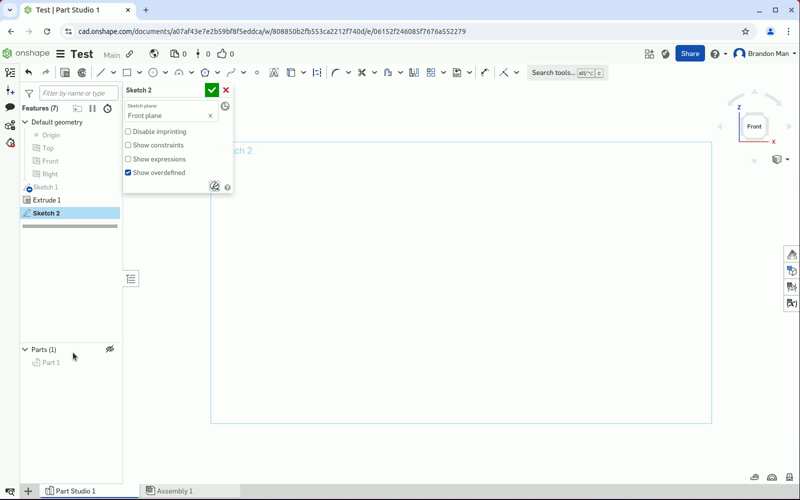
key(l)
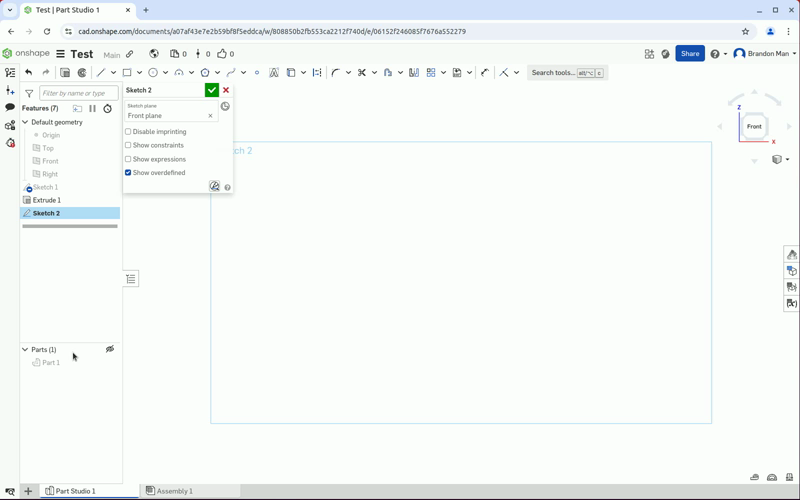
key_down(shift)
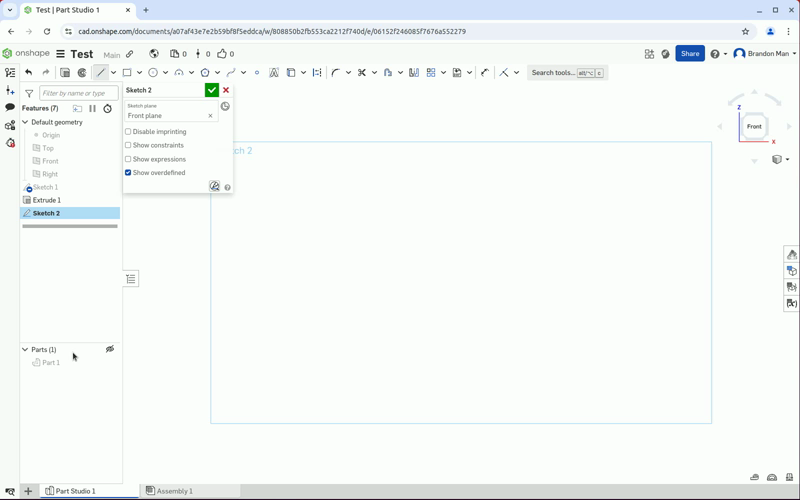
mouse_move(460, 282)
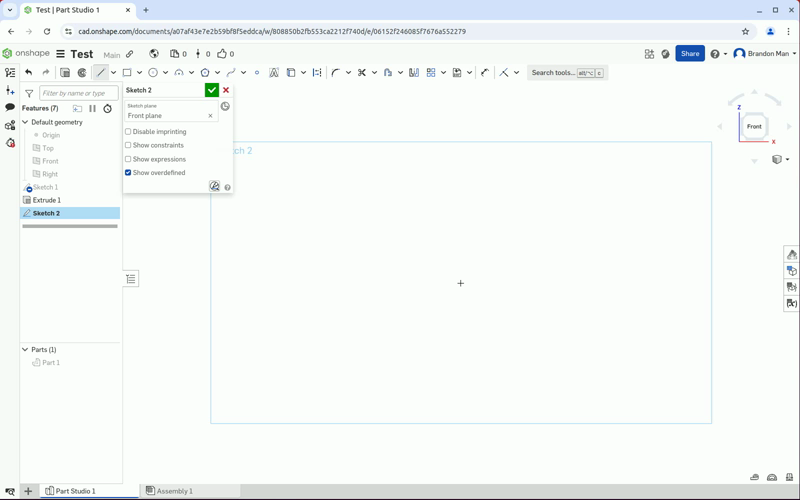
click(460, 282)
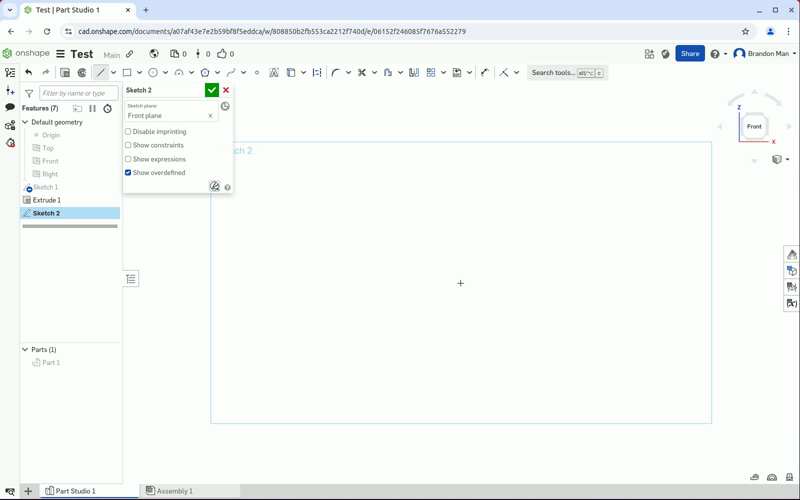
key_up(shift)
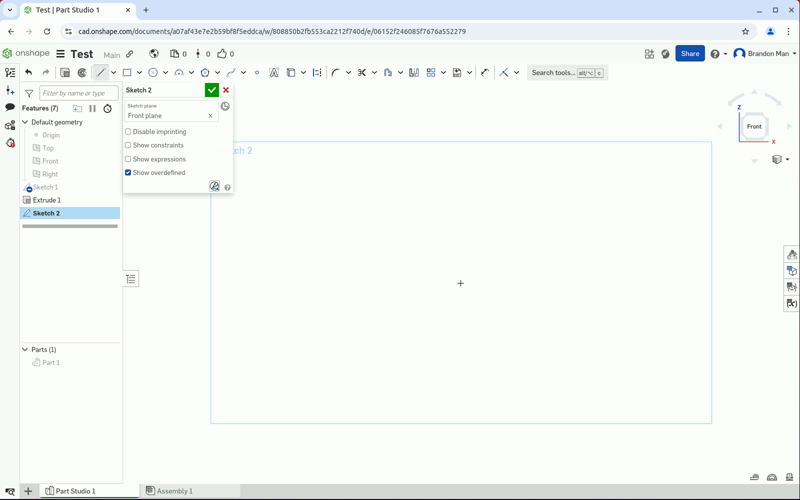
key_down(shift)
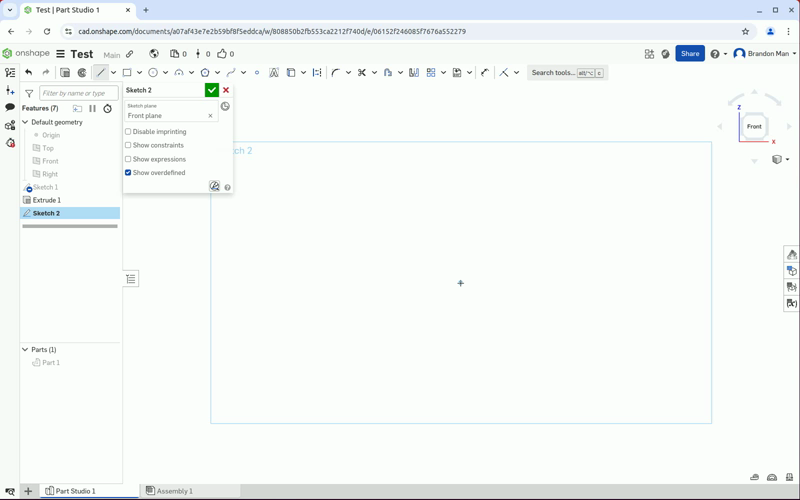
mouse_move(573, 282)
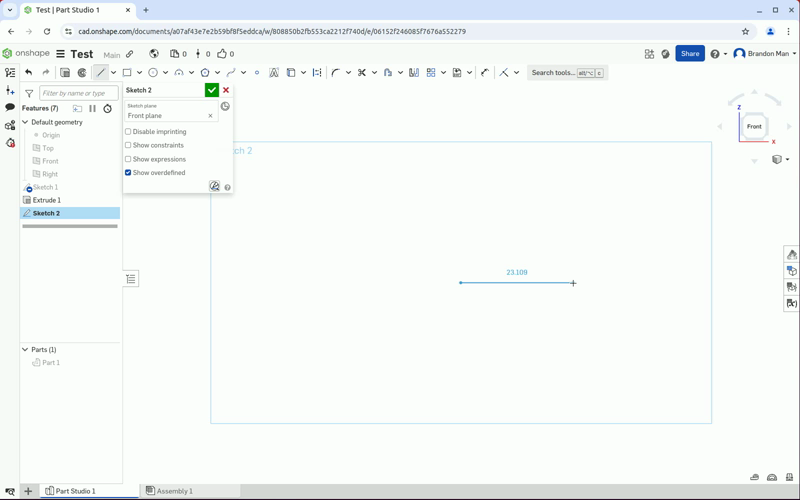
click(573, 282)
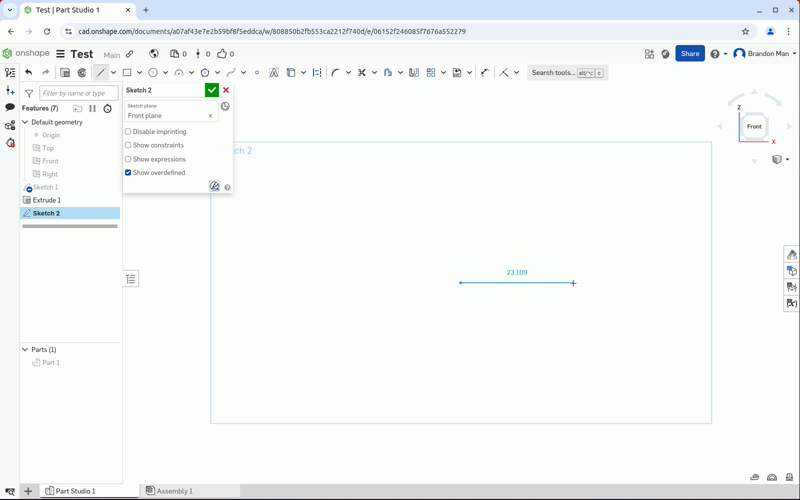
key_up(shift)
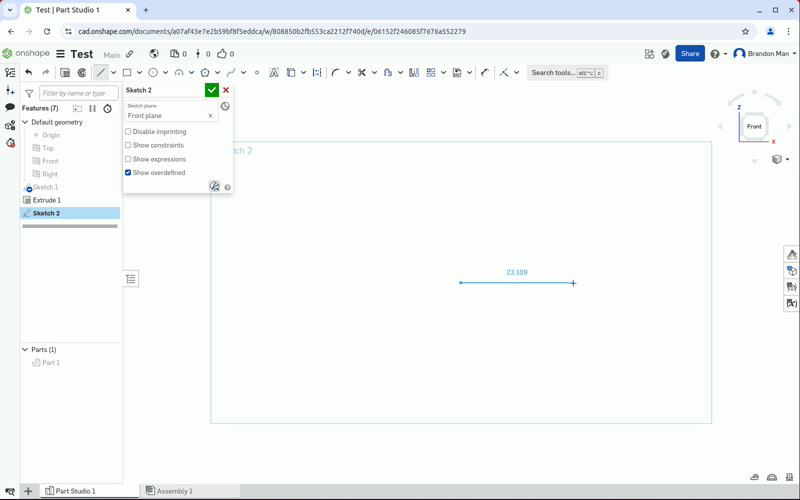
key_down(shift)
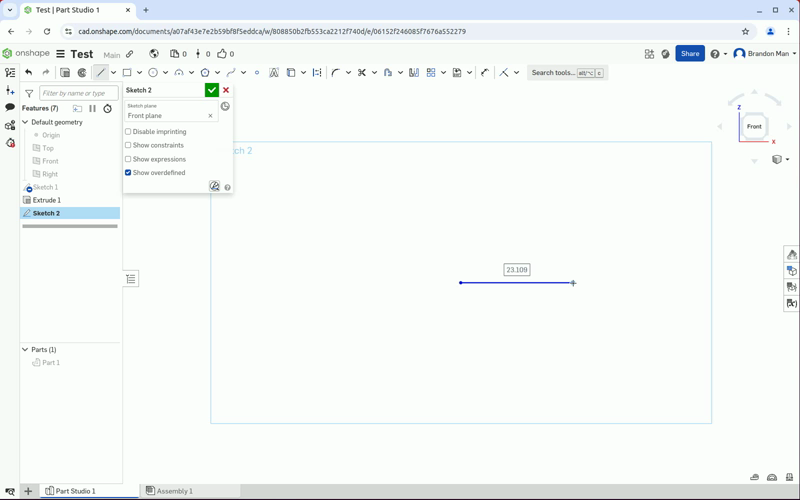
mouse_move(573, 170)
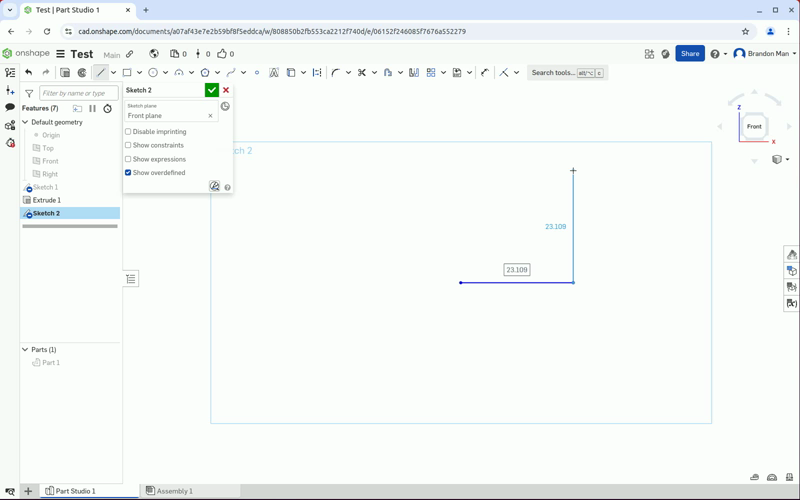
click(573, 170)
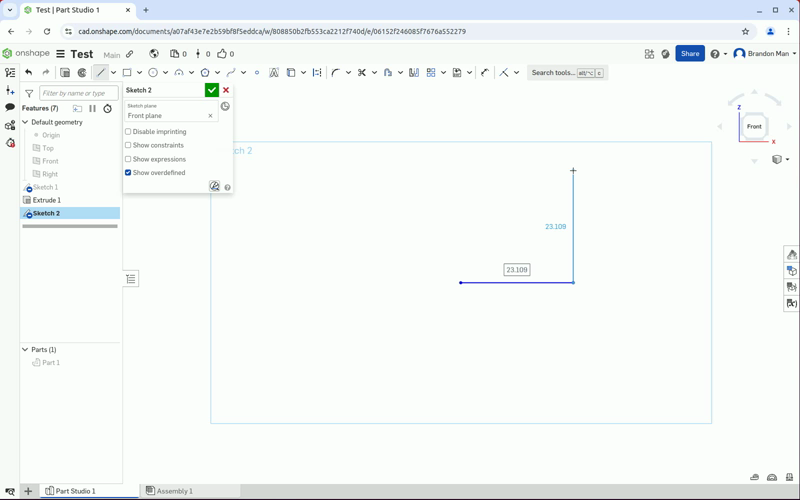
key_up(shift)
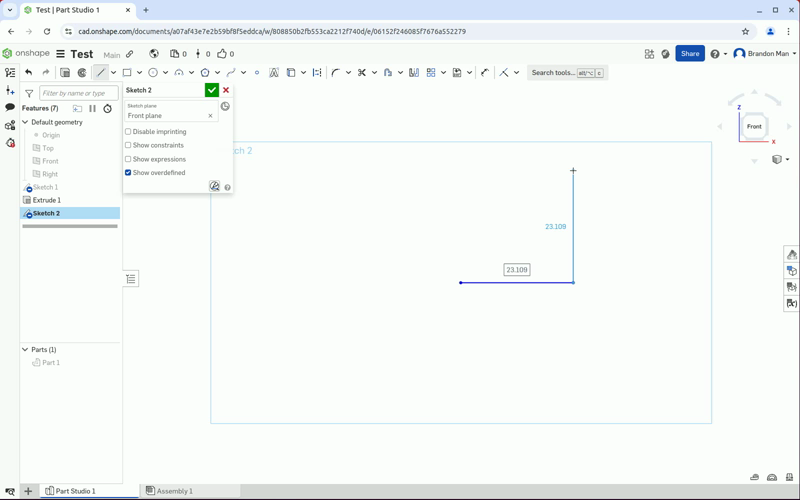
key_down(shift)
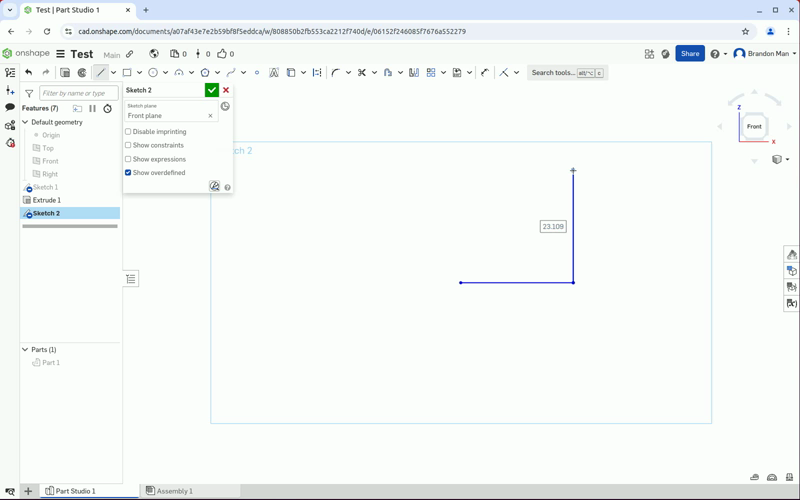
mouse_move(460, 170)
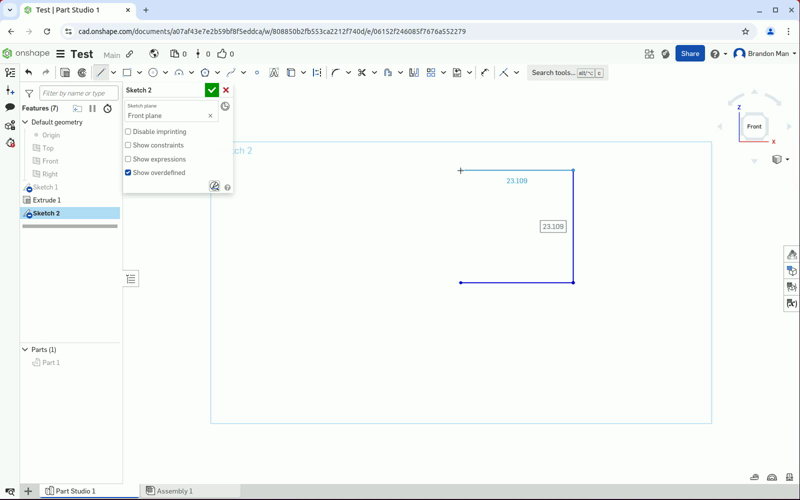
click(460, 170)
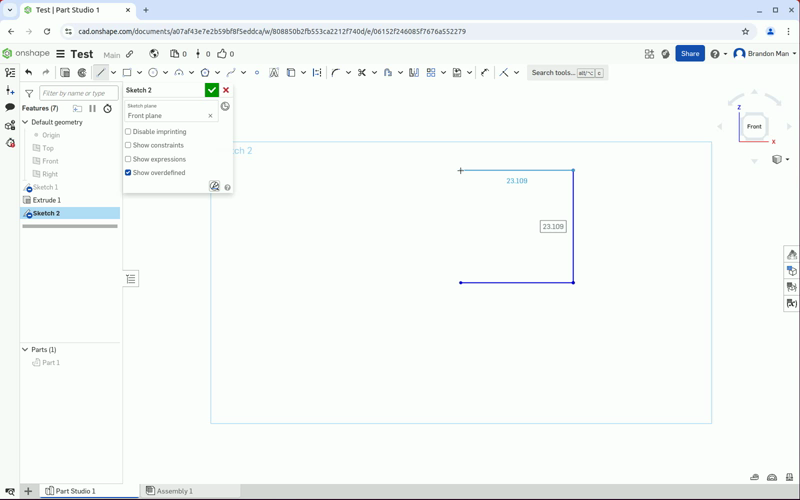
key_up(shift)
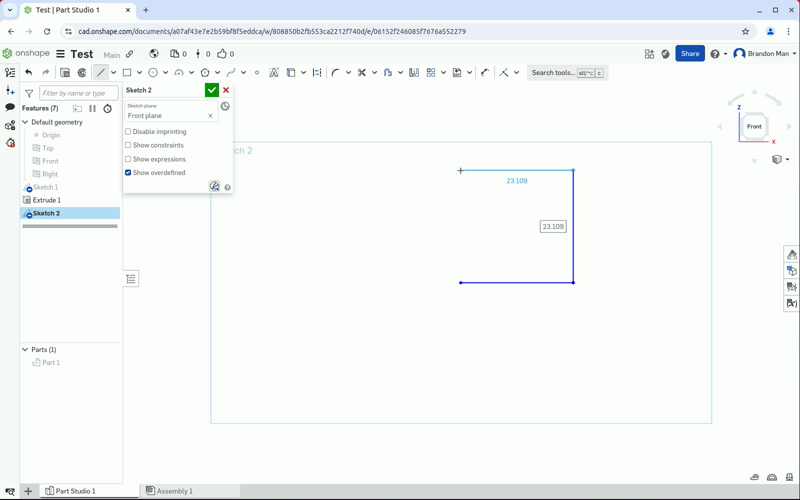
key_down(shift)
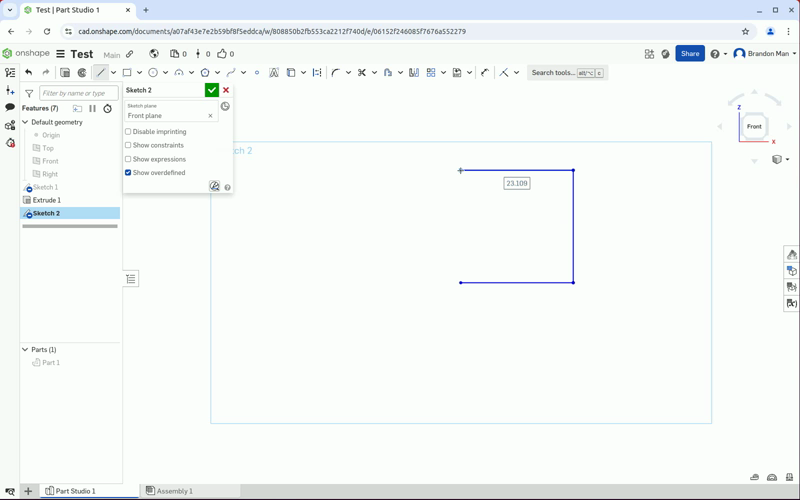
mouse_move(460, 282)
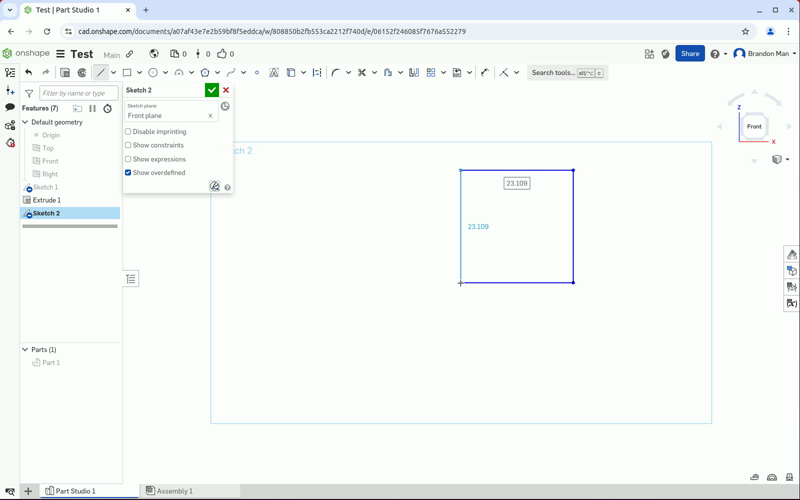
key_up(shift)
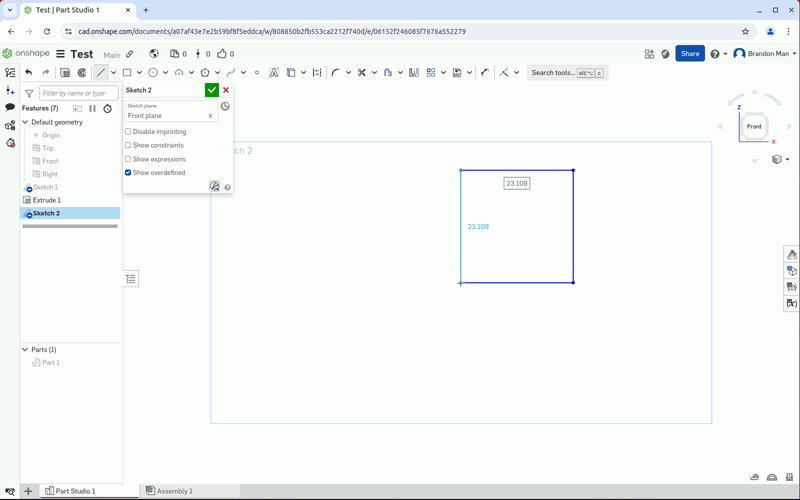
click(460, 282)
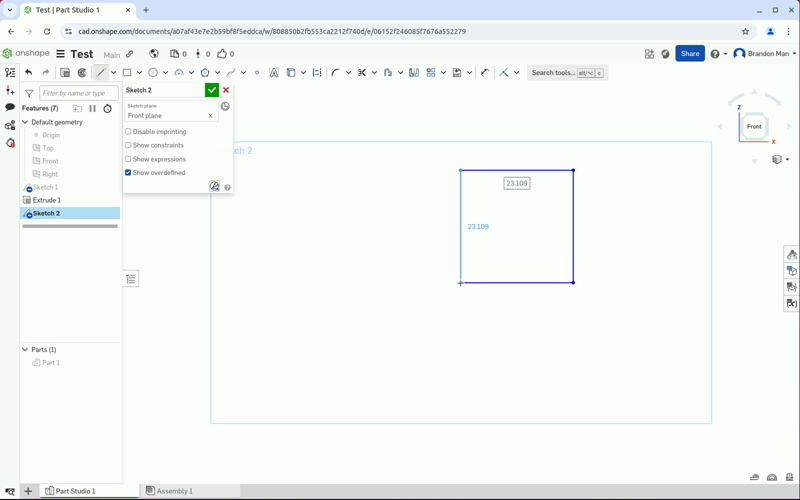
key(esc)
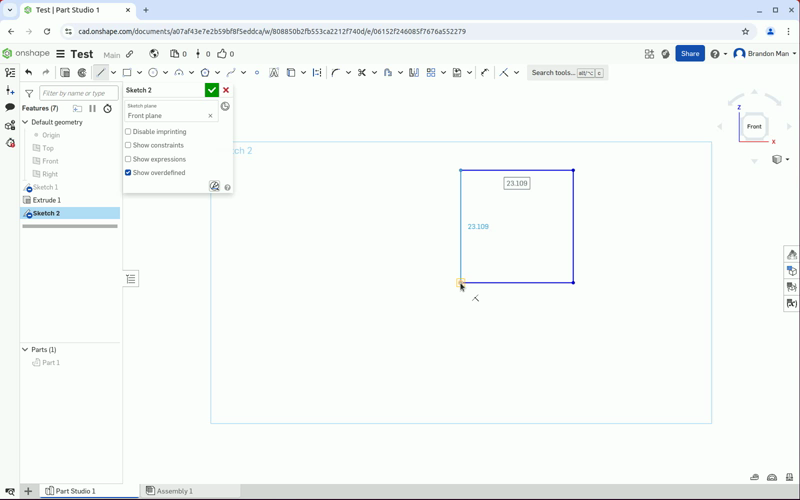
mouse_move(536, 229)
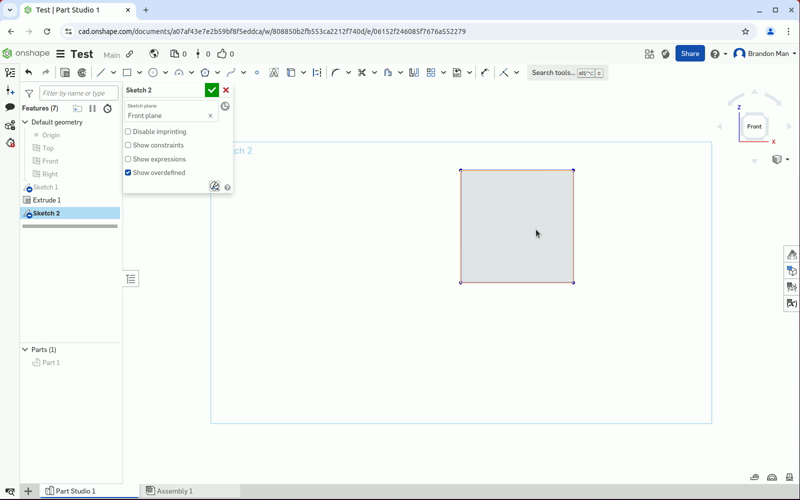
click(536, 229)
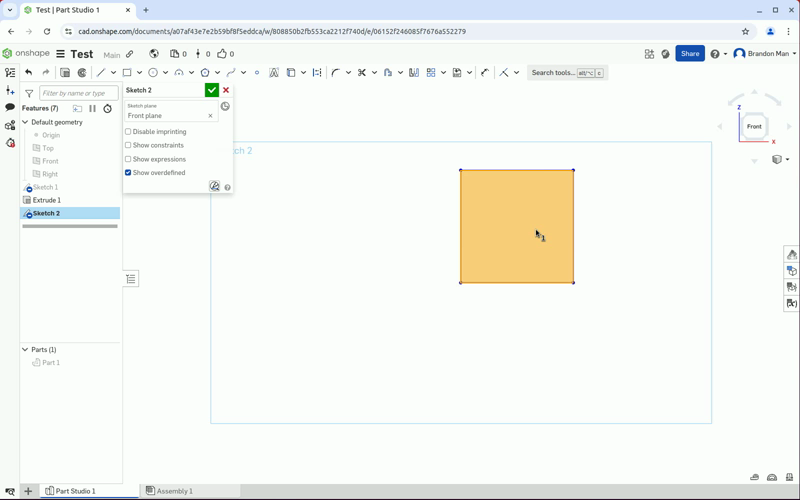
mouse_move(73, 352)
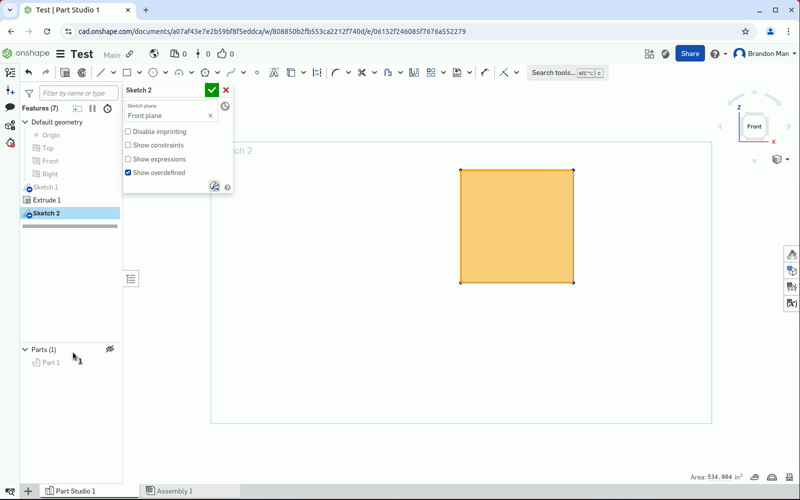
key(shift+y)
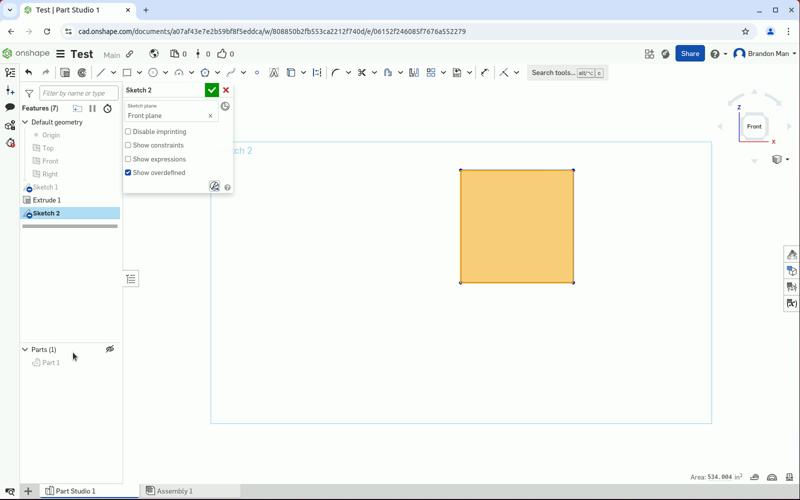
key(shift+e)
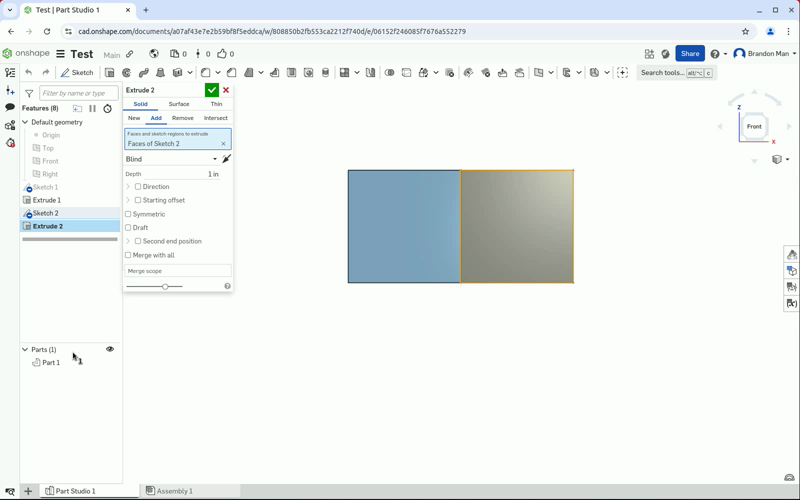
mouse_move(143, 106)
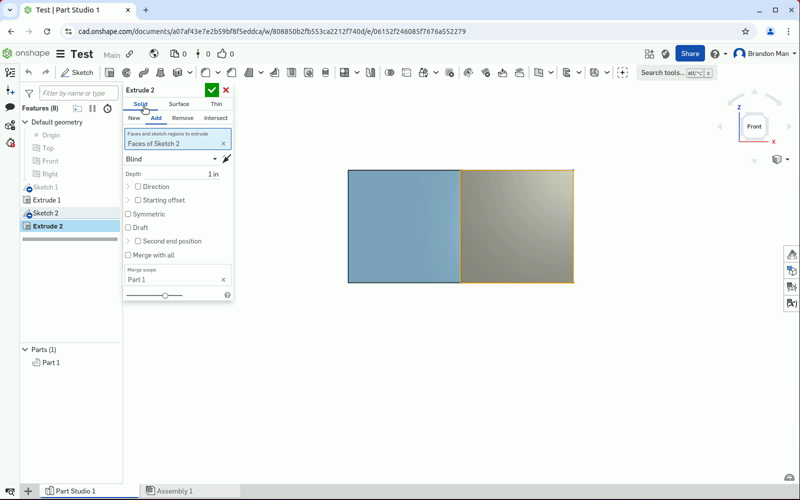
click(143, 106)
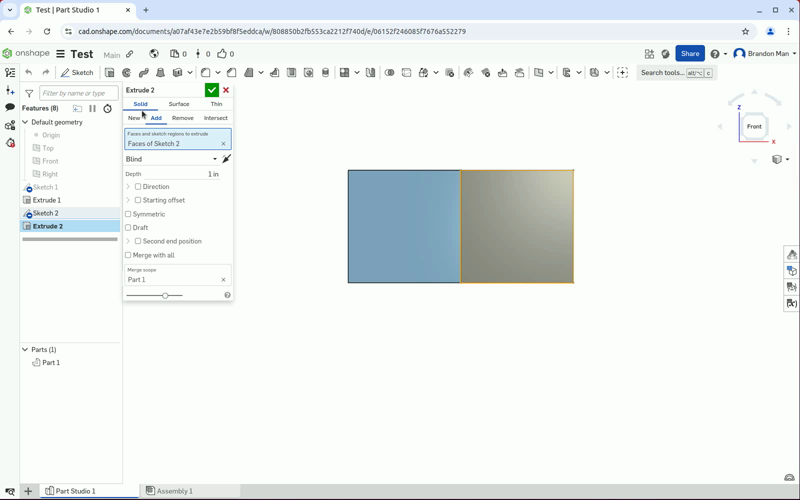
mouse_move(137, 120)
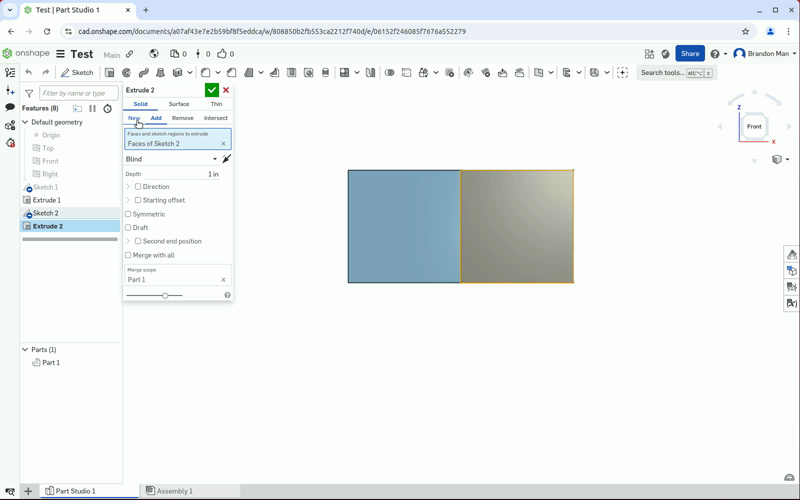
click(137, 120)
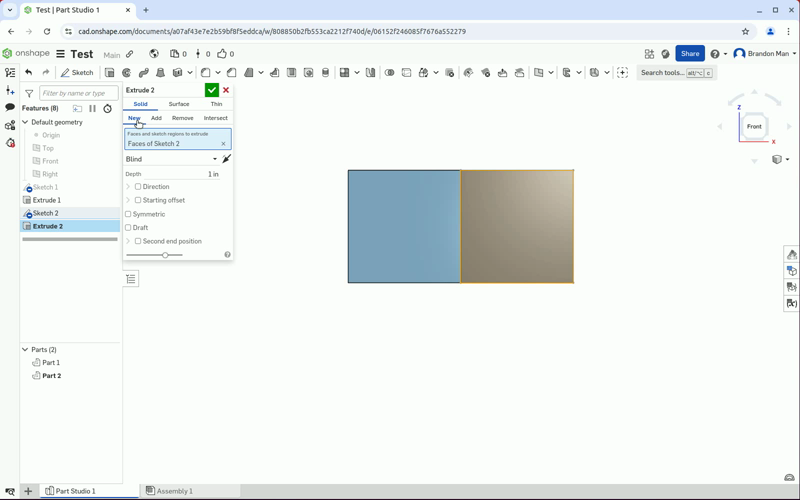
key(tab, 4)
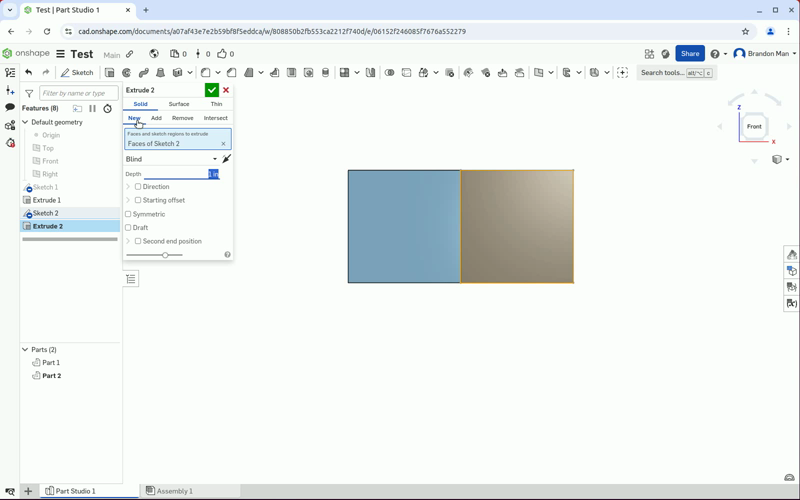
text(23.108)
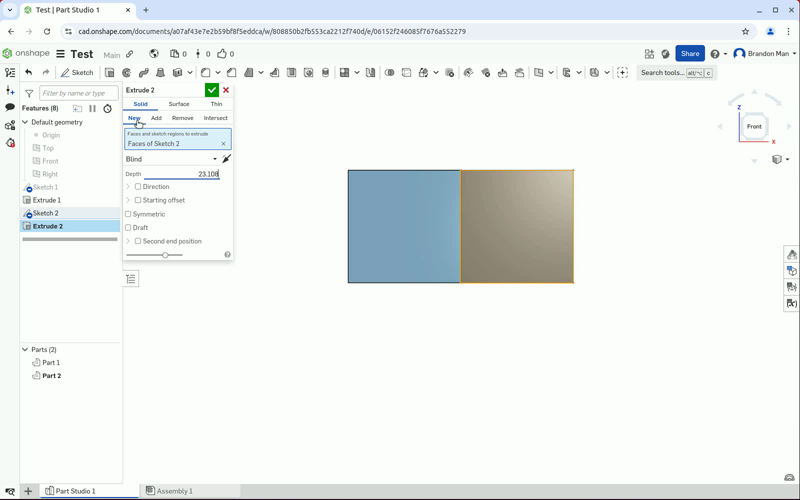
key(enter)
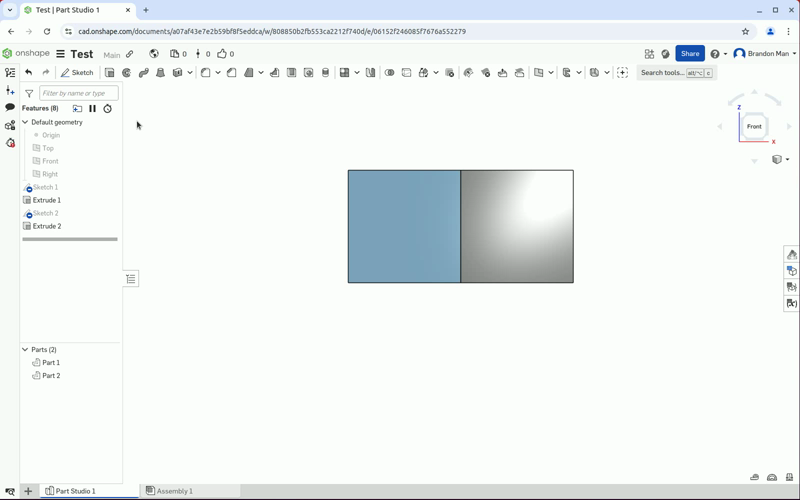
key(shift+h)
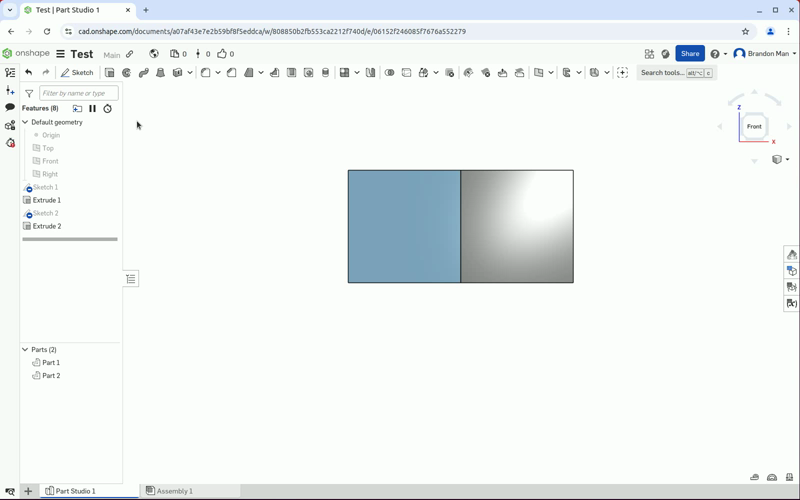
key(shift+h)
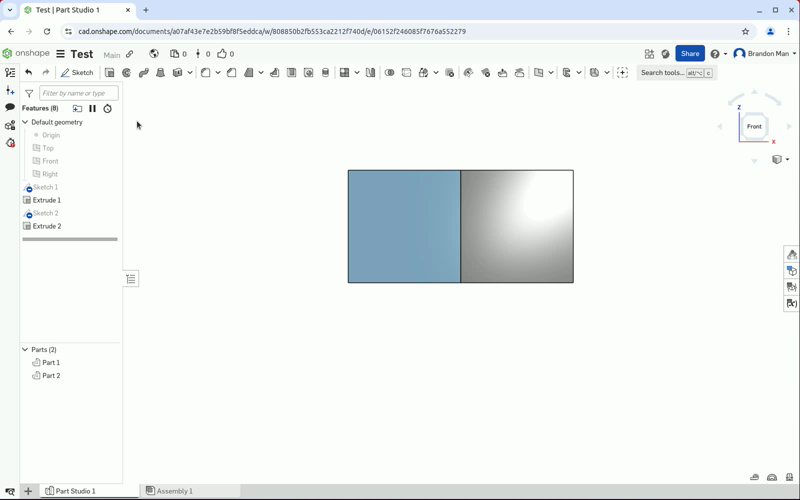
mouse_move(73, 189)
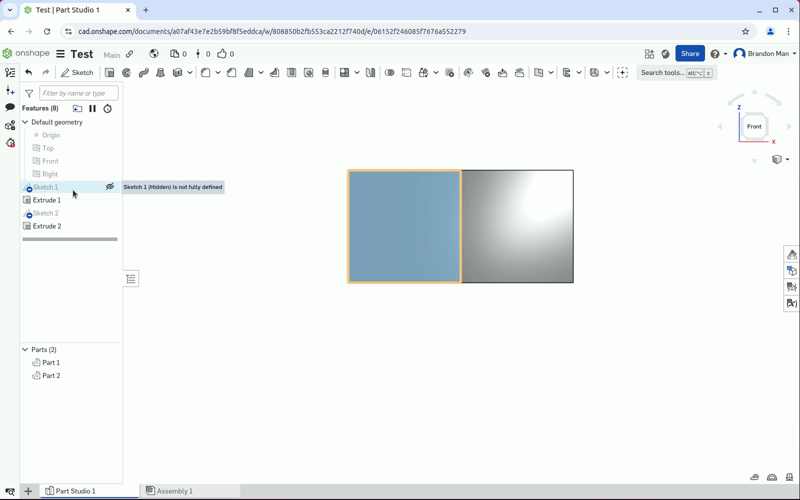
click(73, 189)
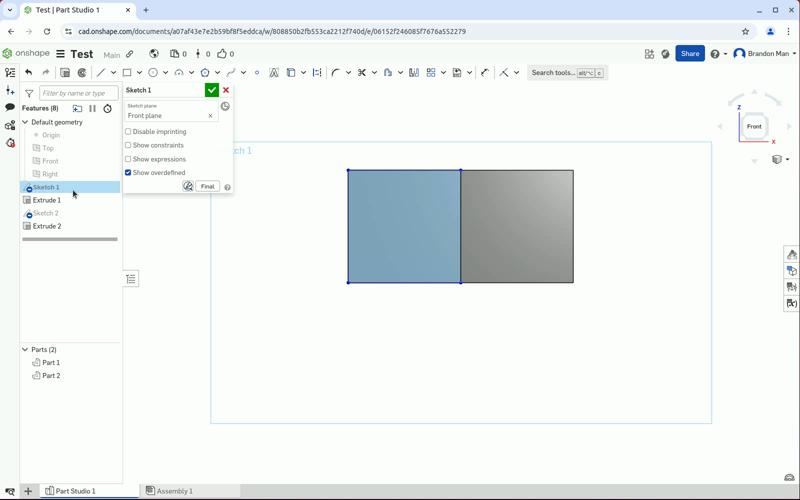
mouse_move(229, 92)
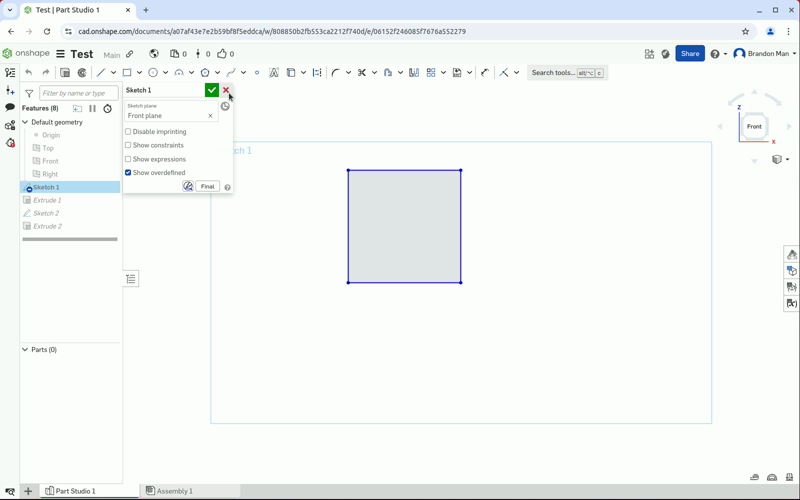
click(229, 92)
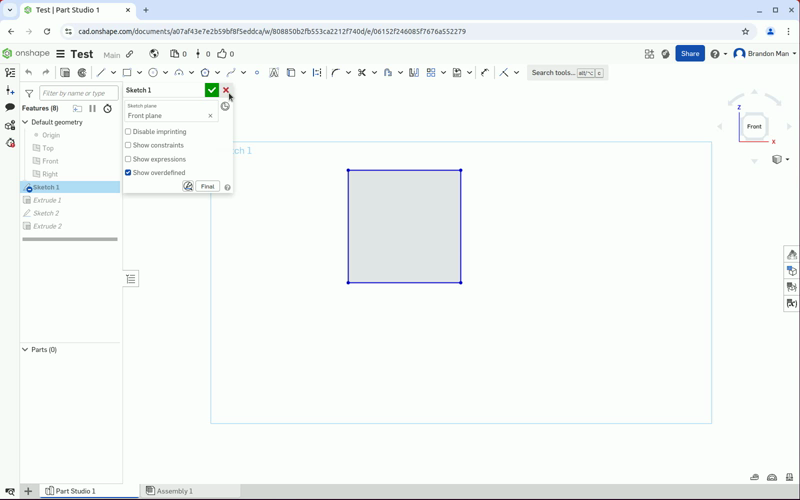
key(shift+s)
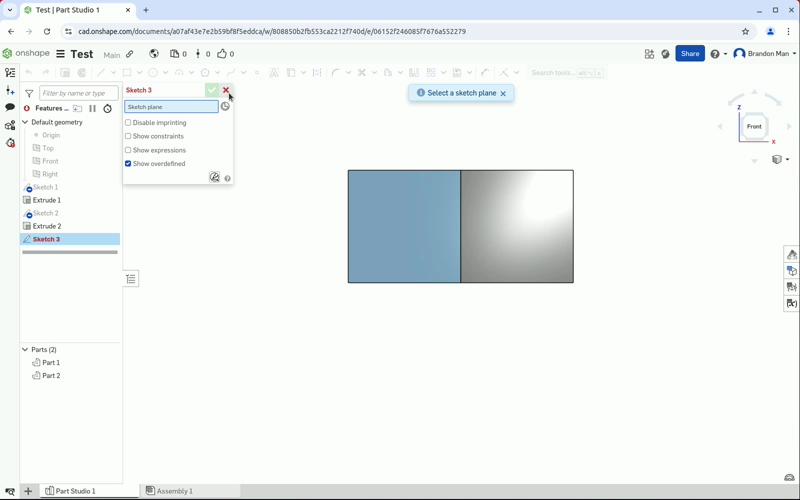
mouse_move(73, 163)
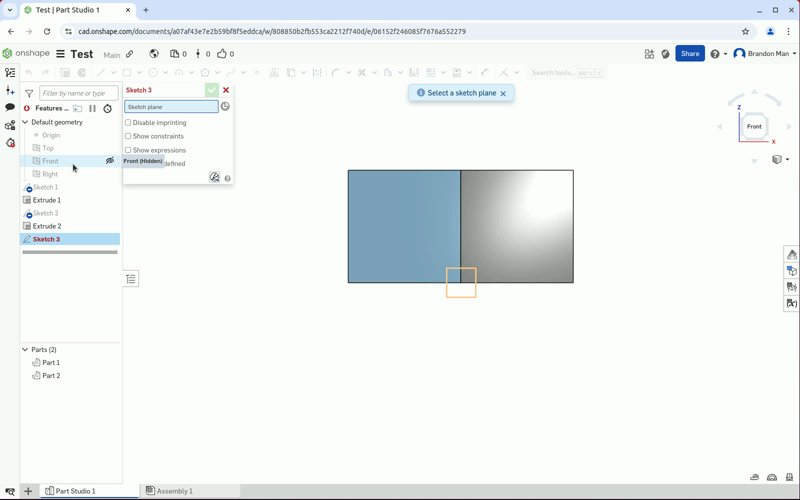
click(73, 163)
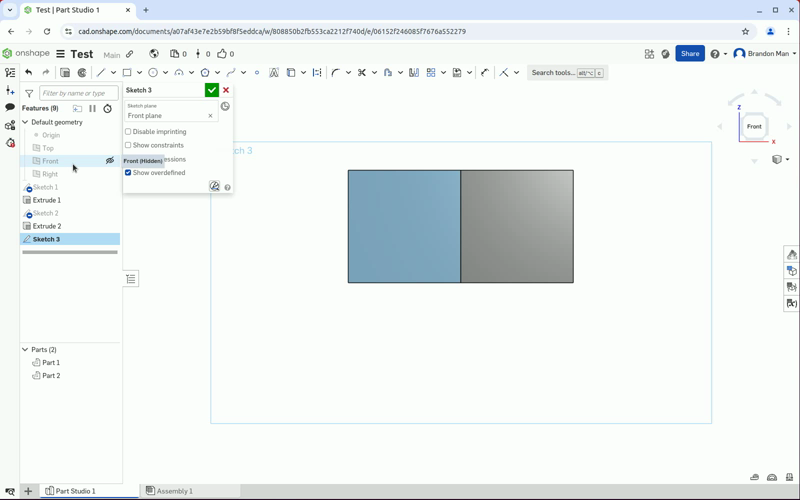
mouse_move(73, 352)
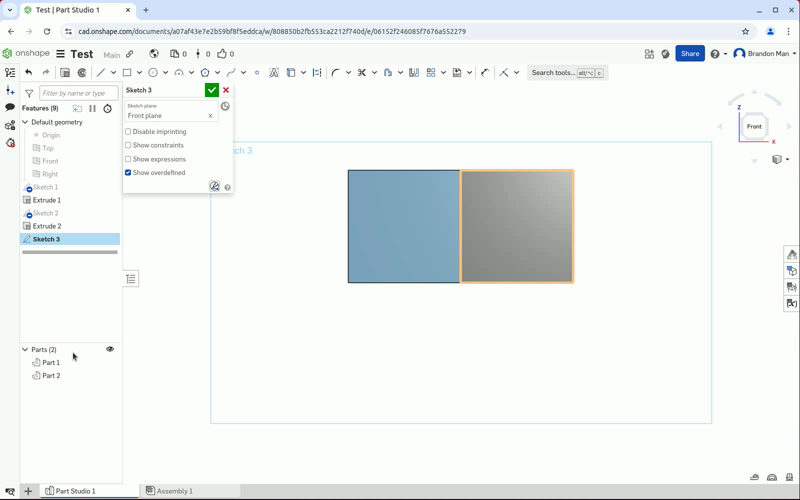
key(y)
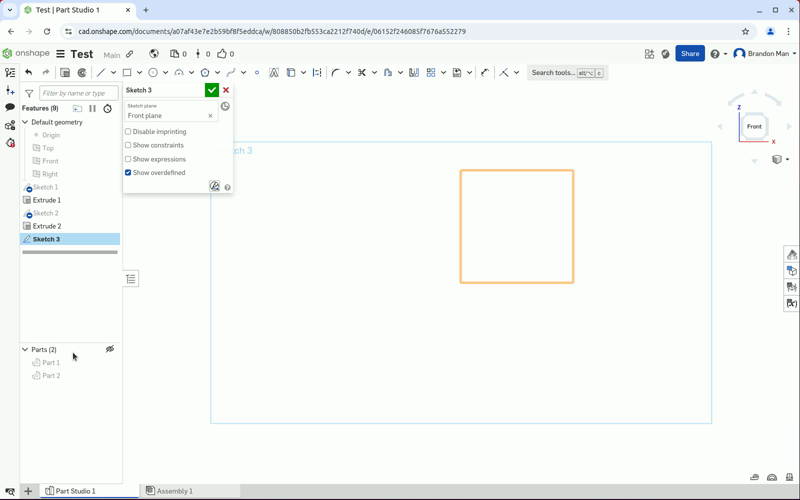
key(l)
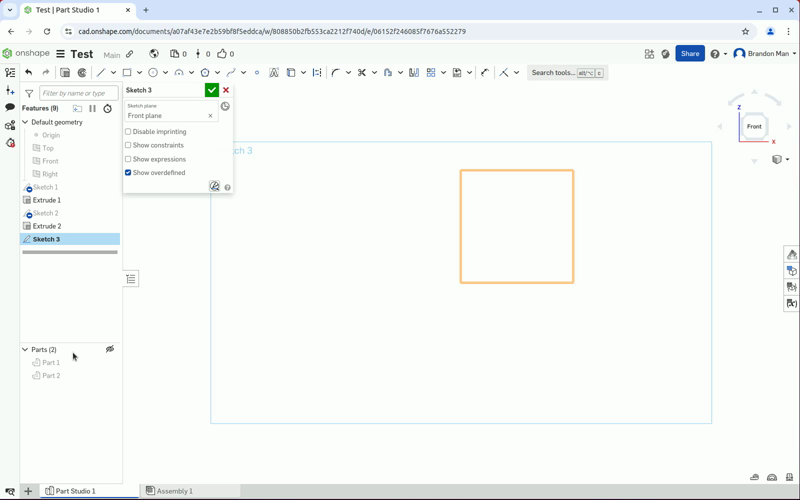
key_down(shift)
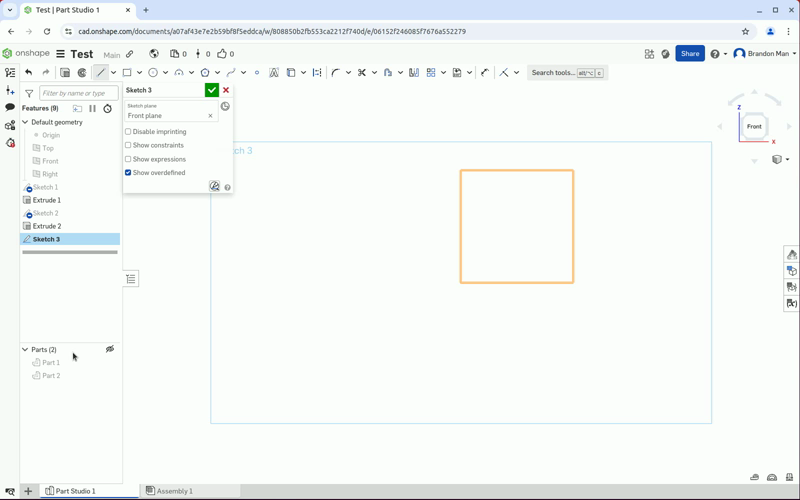
mouse_move(348, 395)
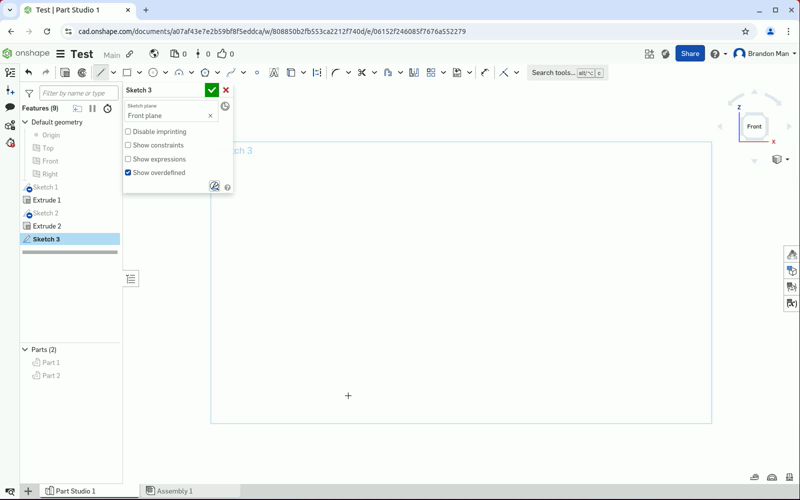
click(348, 395)
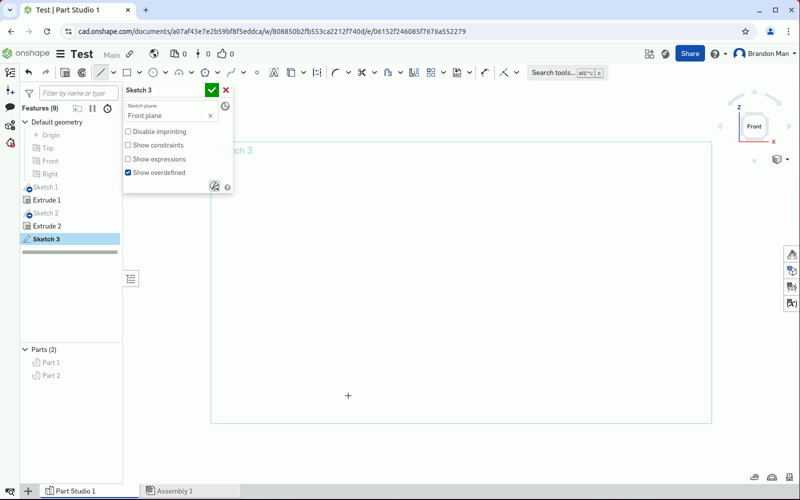
key_up(shift)
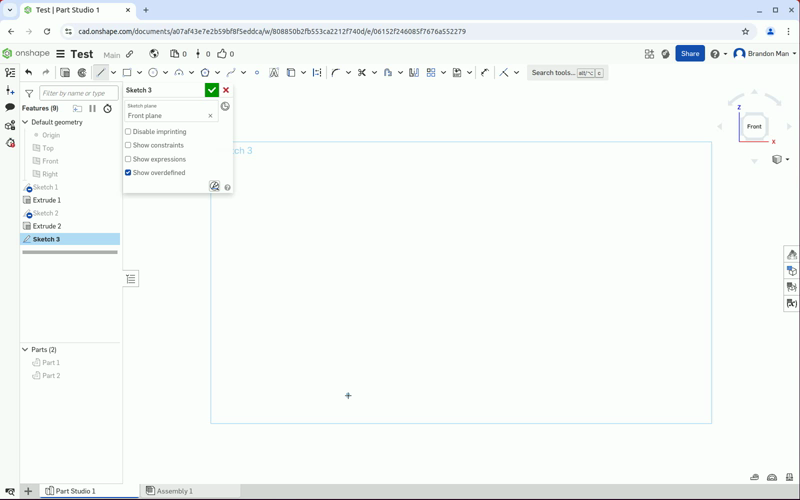
key_down(shift)
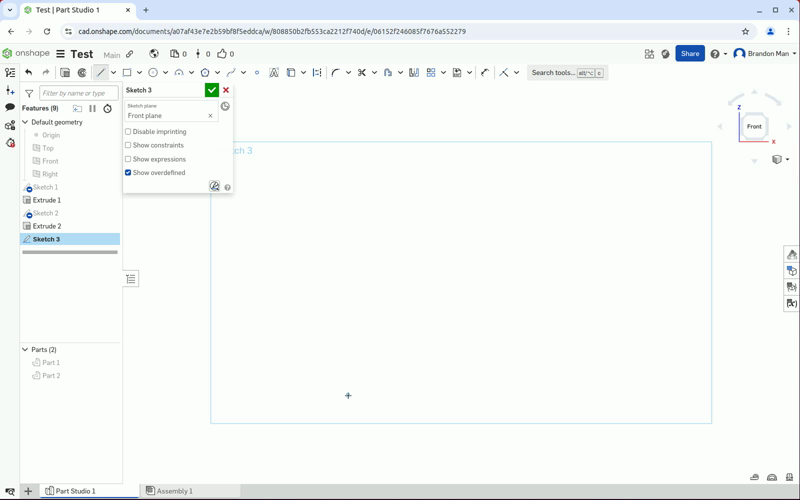
mouse_move(460, 395)
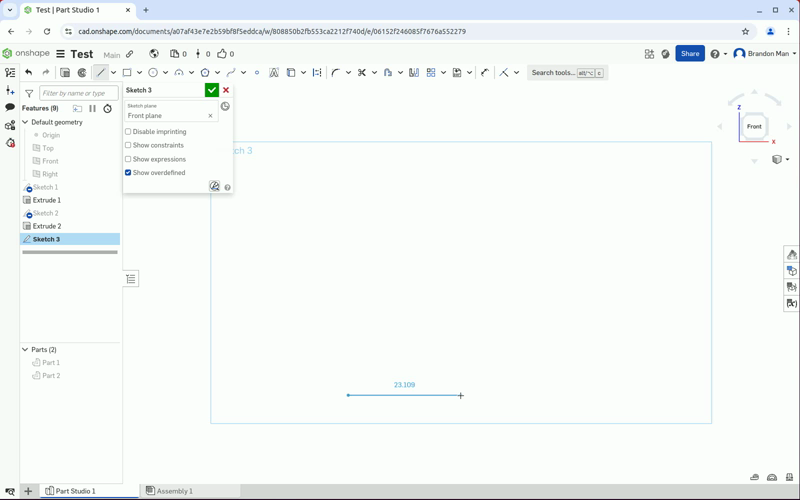
click(460, 395)
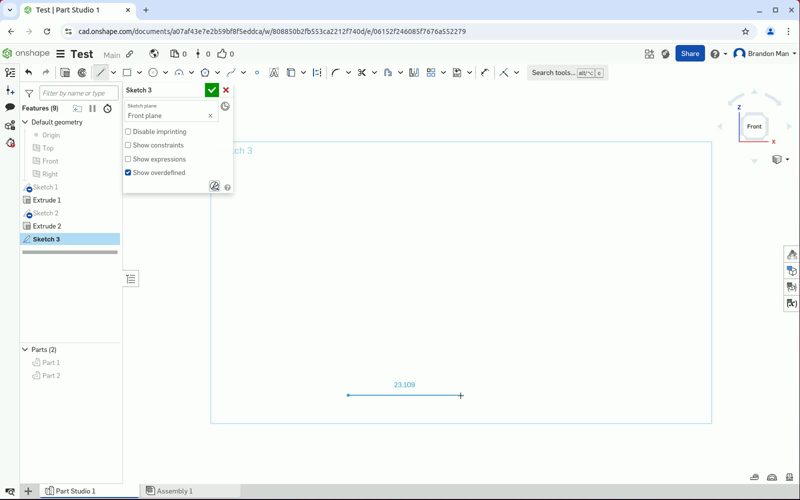
key_up(shift)
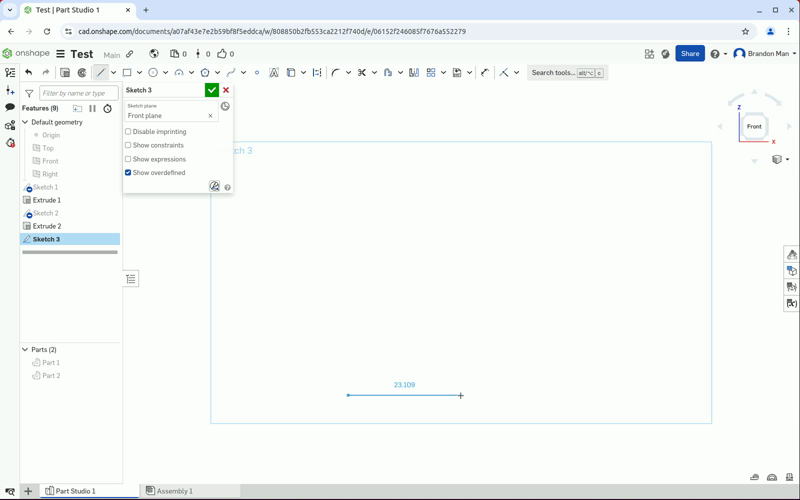
key_down(shift)
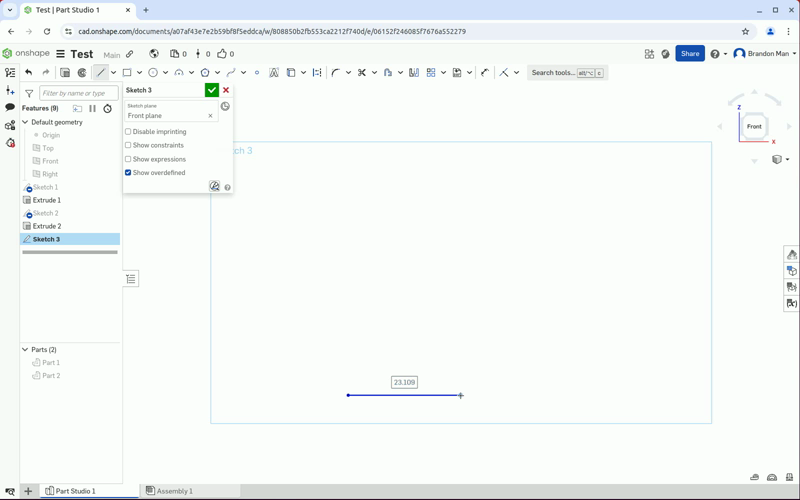
mouse_move(460, 282)
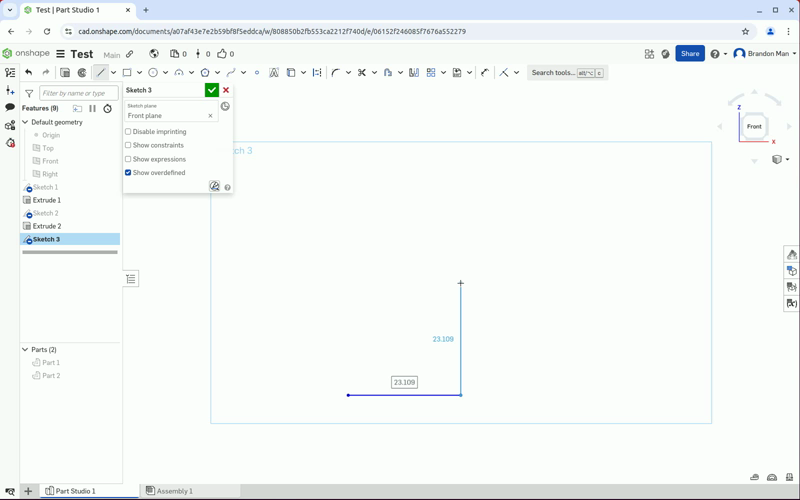
click(460, 282)
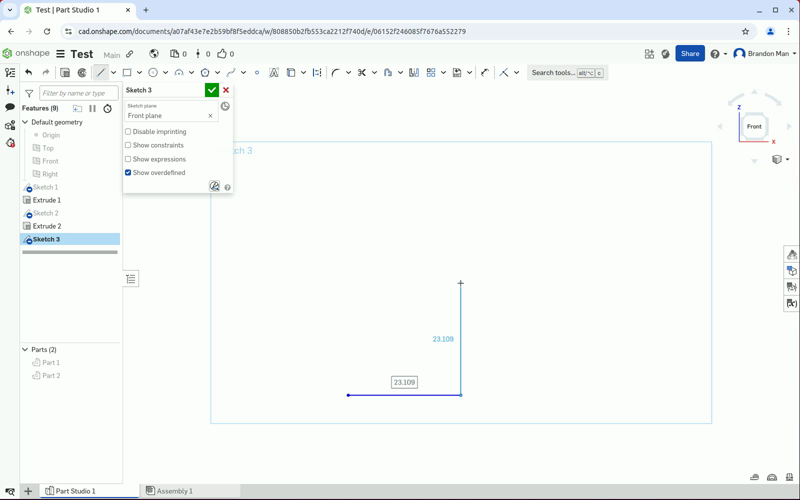
key_up(shift)
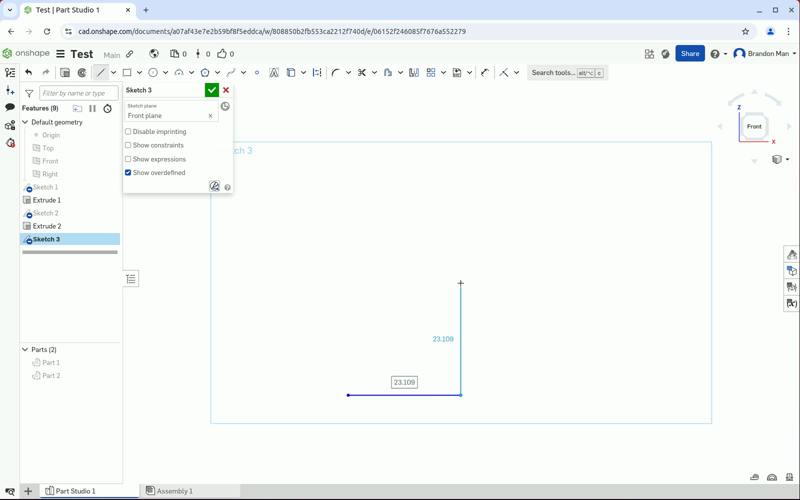
key_down(shift)
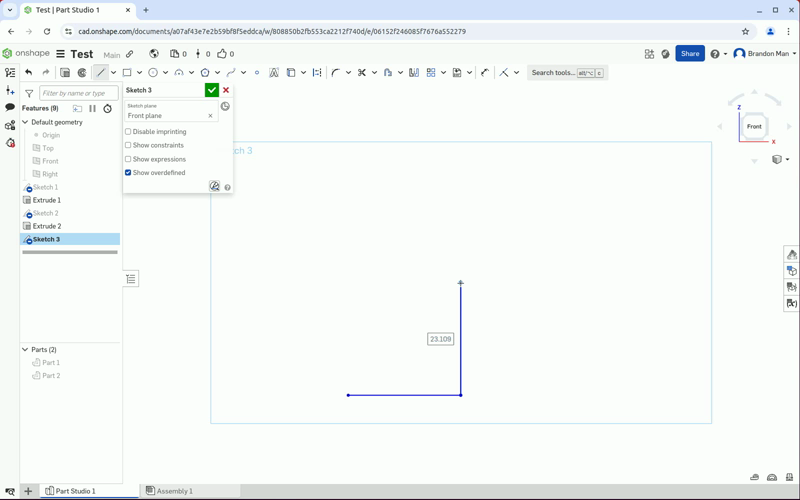
mouse_move(348, 282)
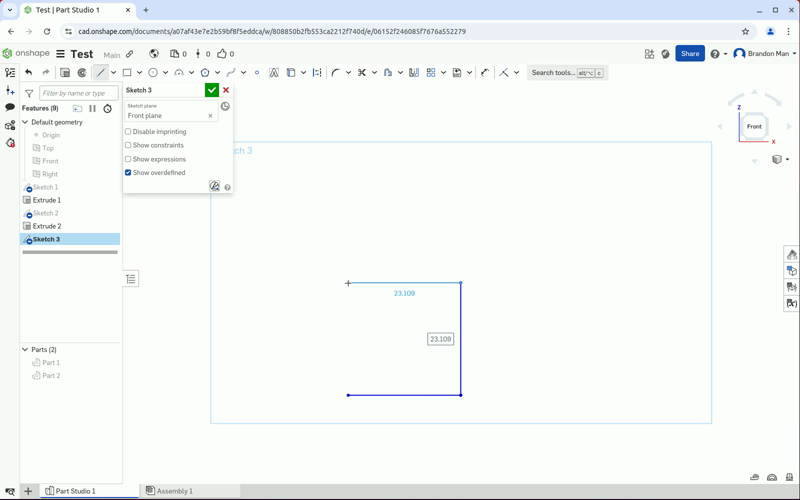
click(348, 282)
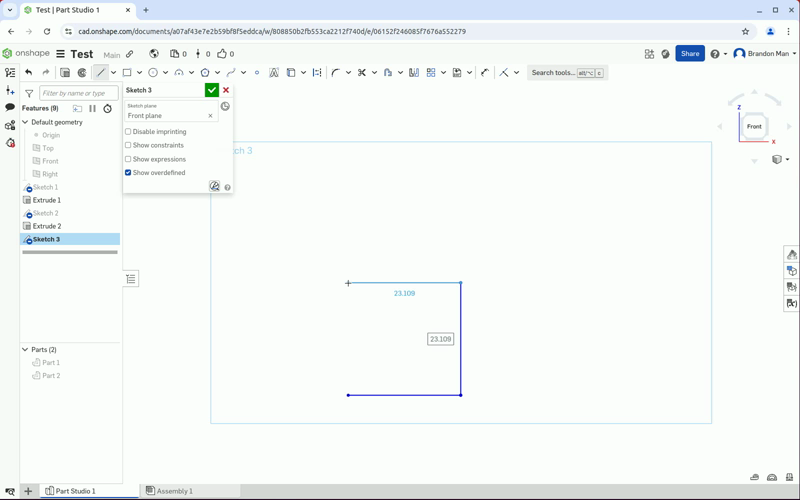
key_up(shift)
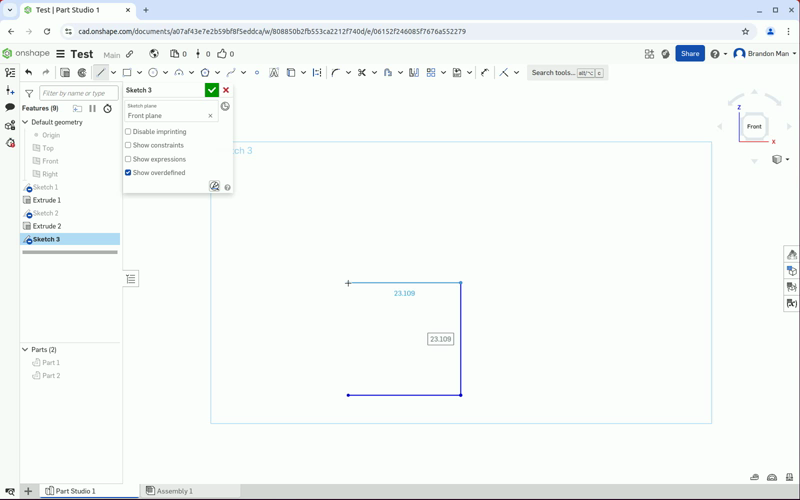
key_down(shift)
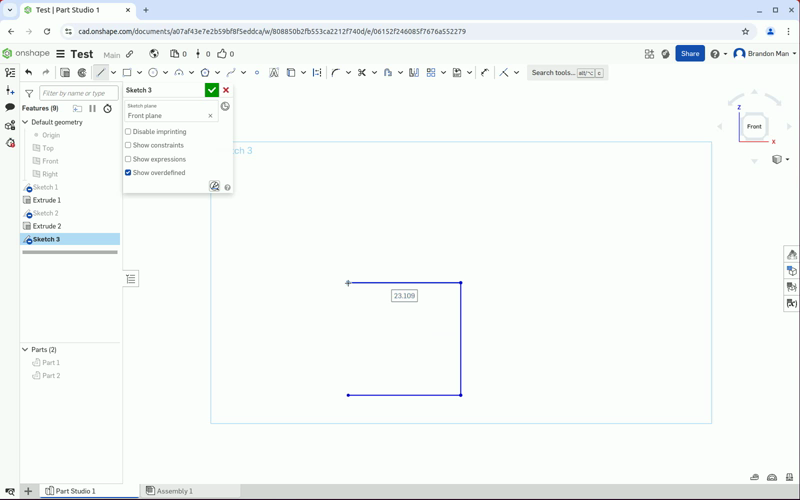
mouse_move(348, 395)
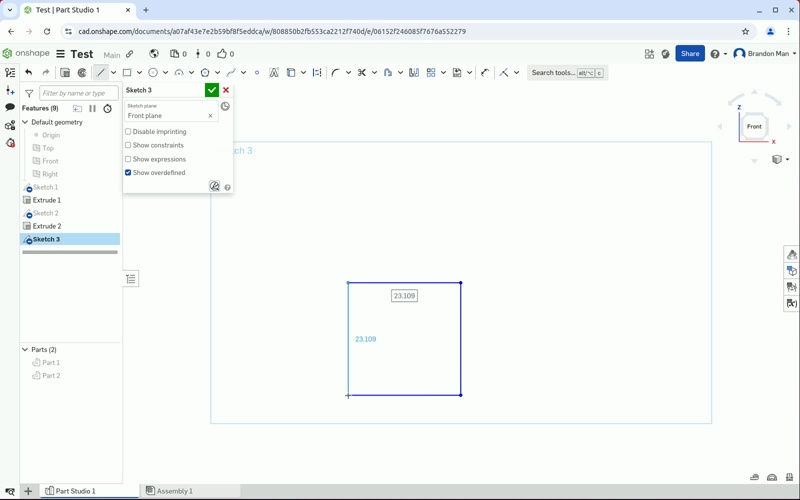
key_up(shift)
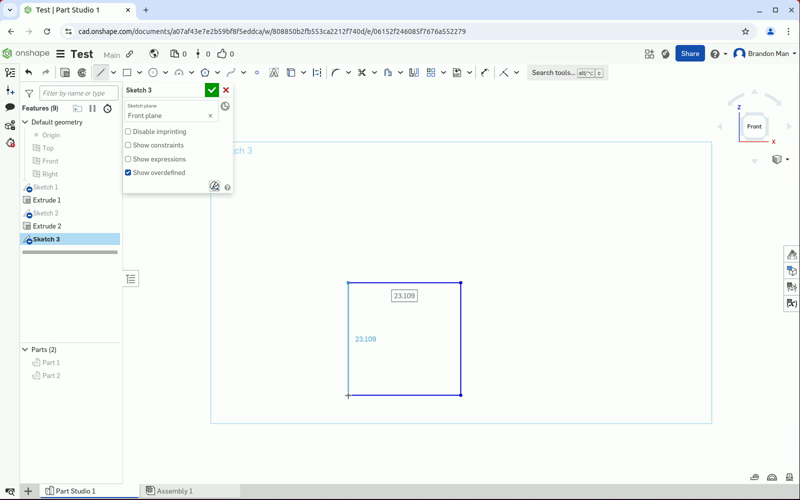
click(348, 395)
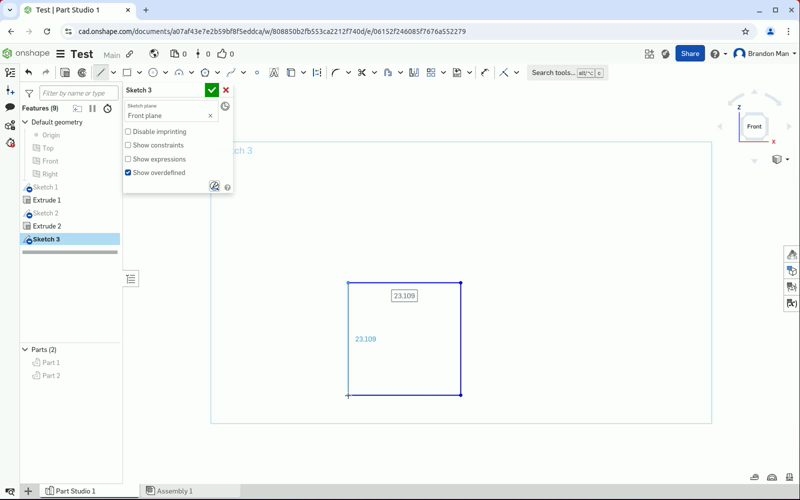
key(esc)
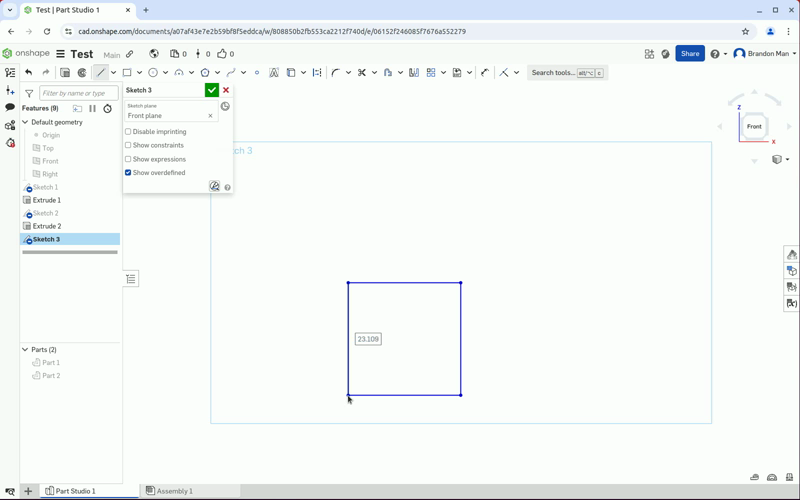
mouse_move(360, 374)
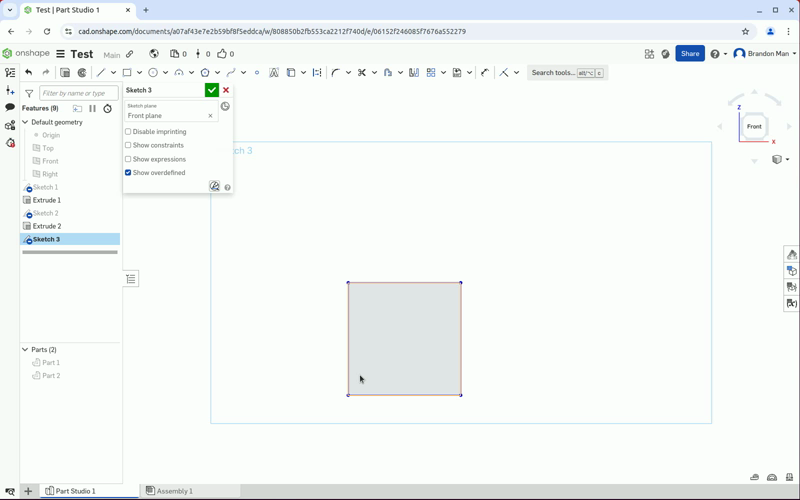
click(360, 374)
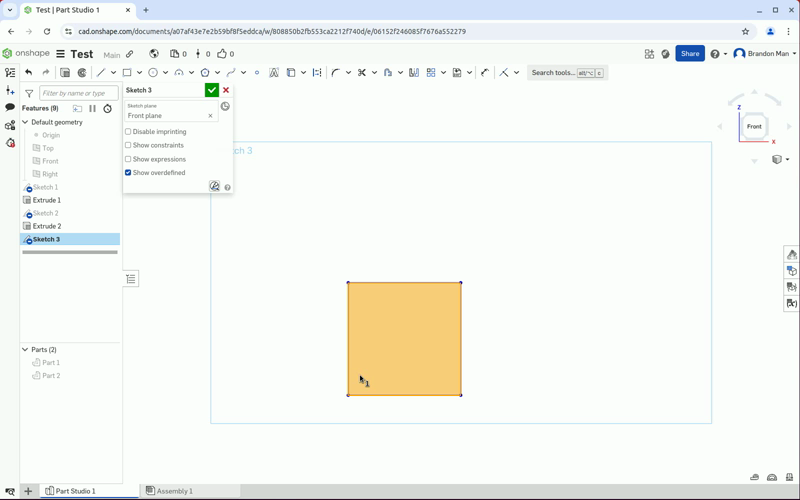
mouse_move(73, 352)
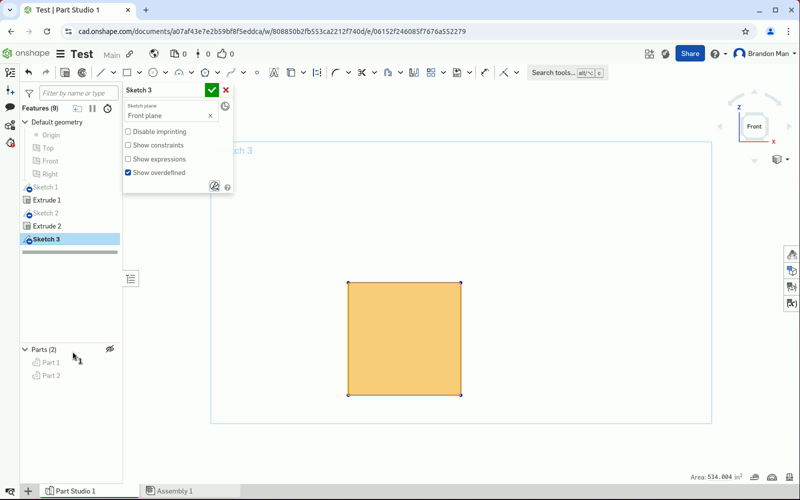
key(shift+y)
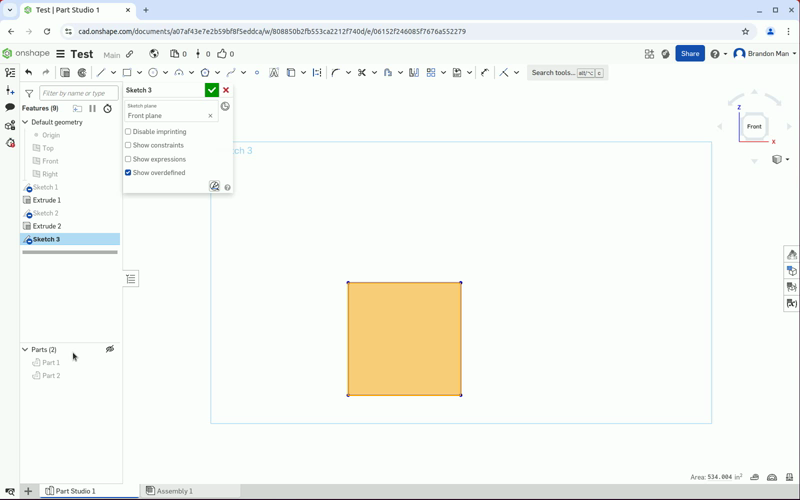
key(shift+e)
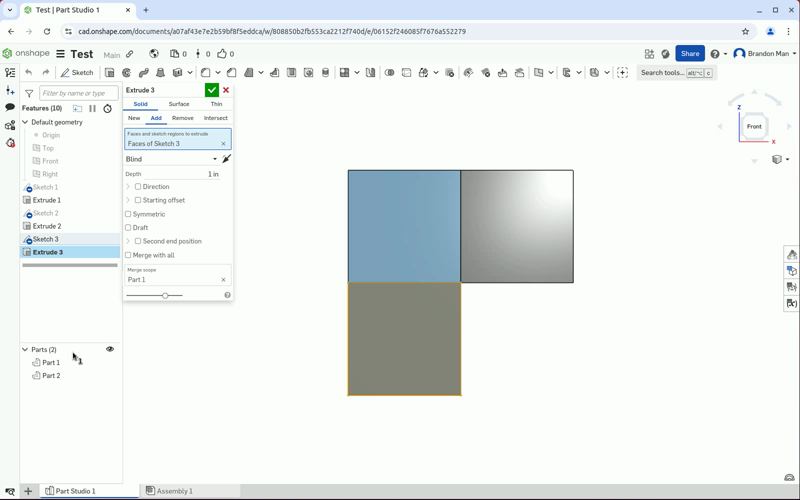
mouse_move(143, 106)
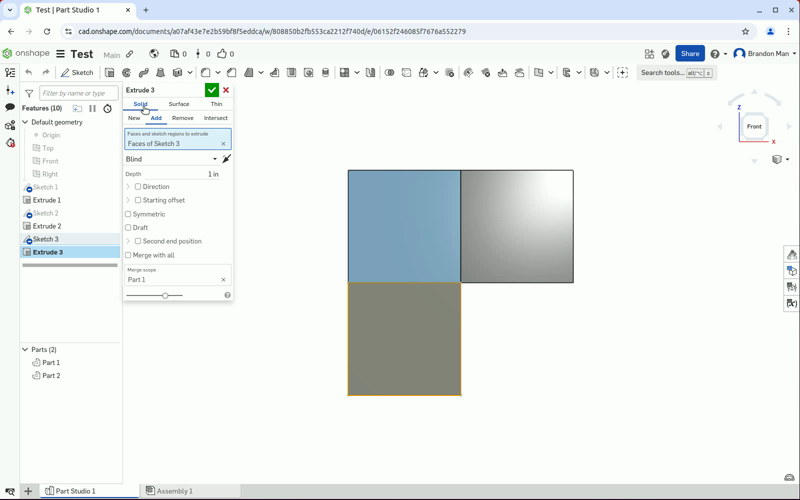
click(143, 106)
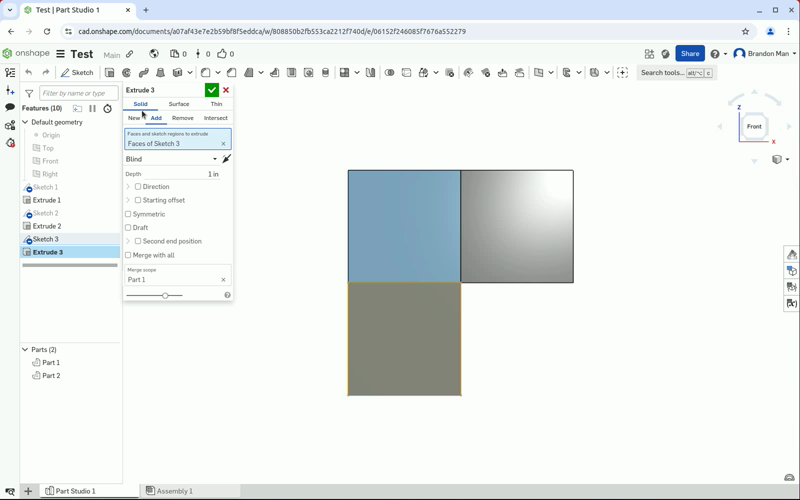
mouse_move(137, 120)
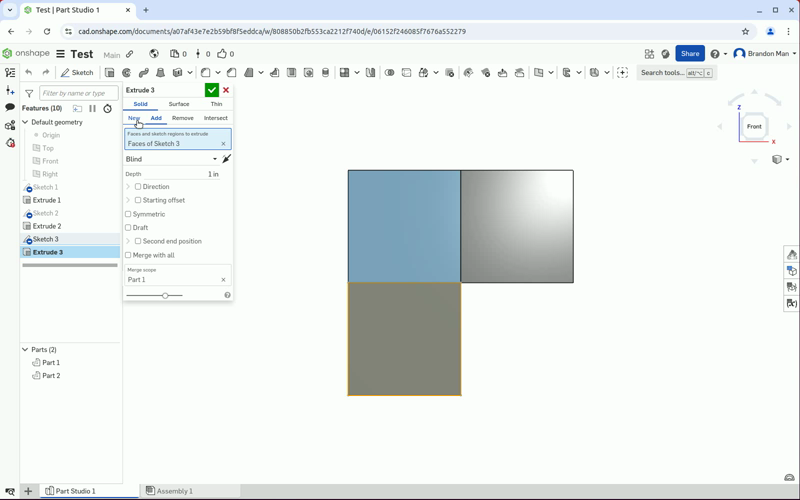
click(137, 120)
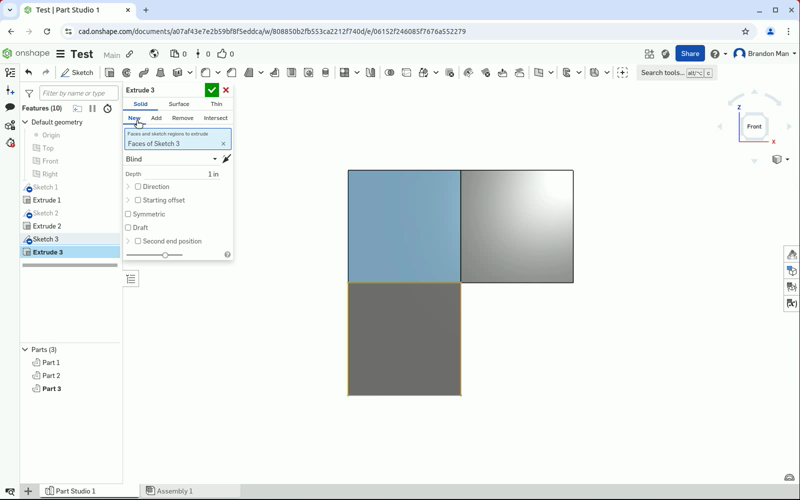
key(tab, 4)
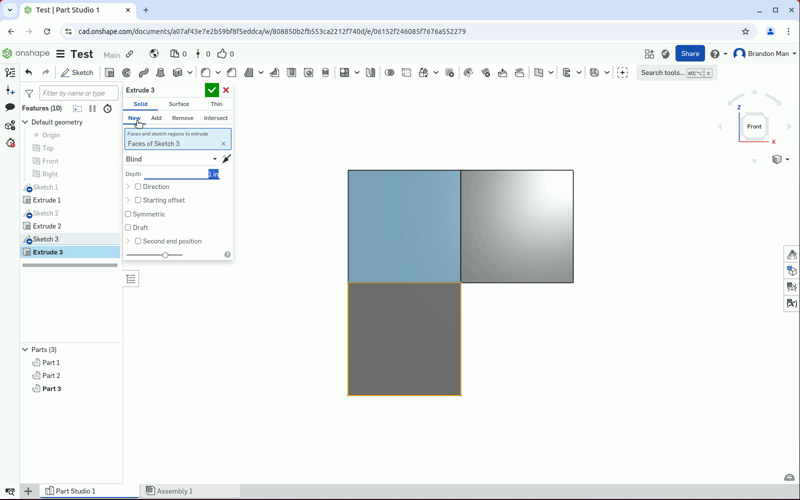
text(23.108)
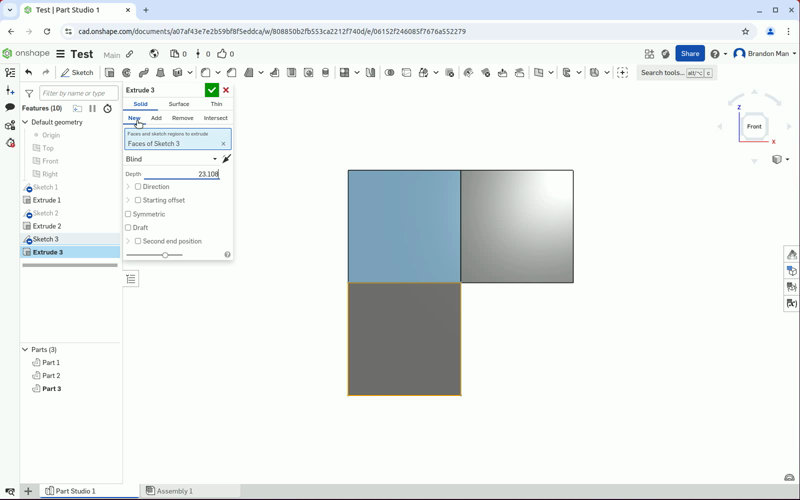
key(enter)
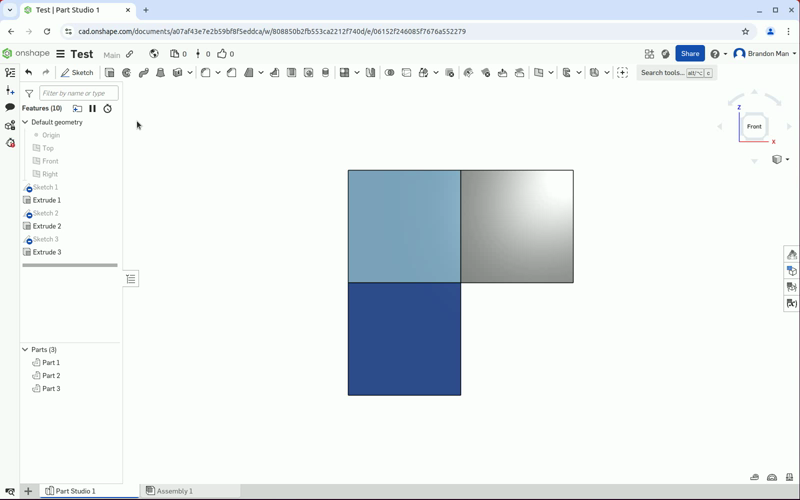
key(shift+h)
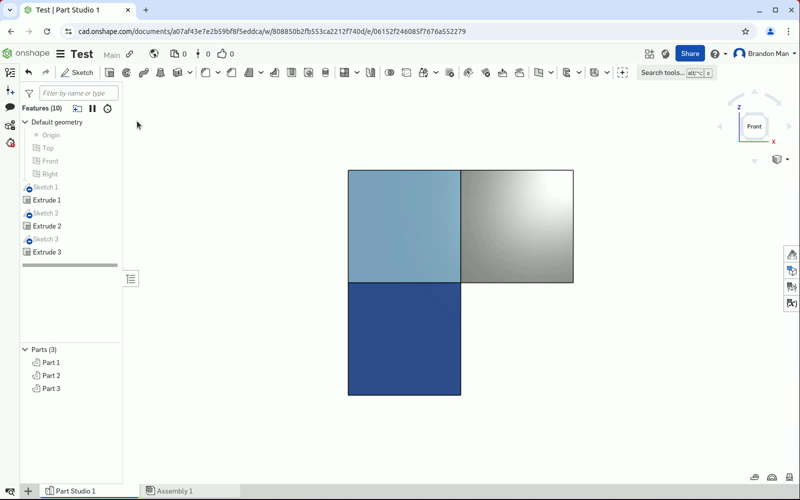
key(shift+h)
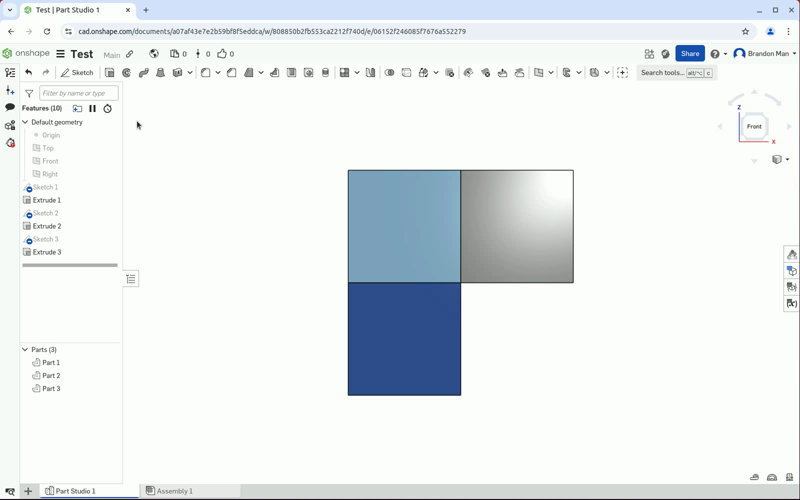
mouse_move(73, 189)
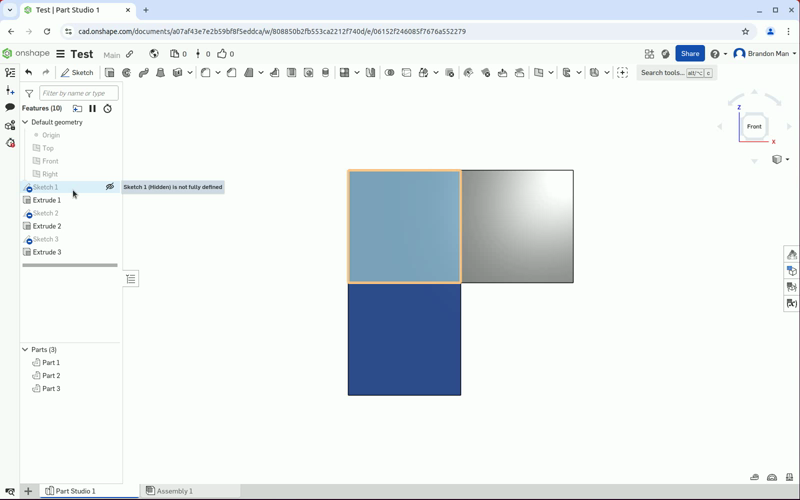
click(73, 189)
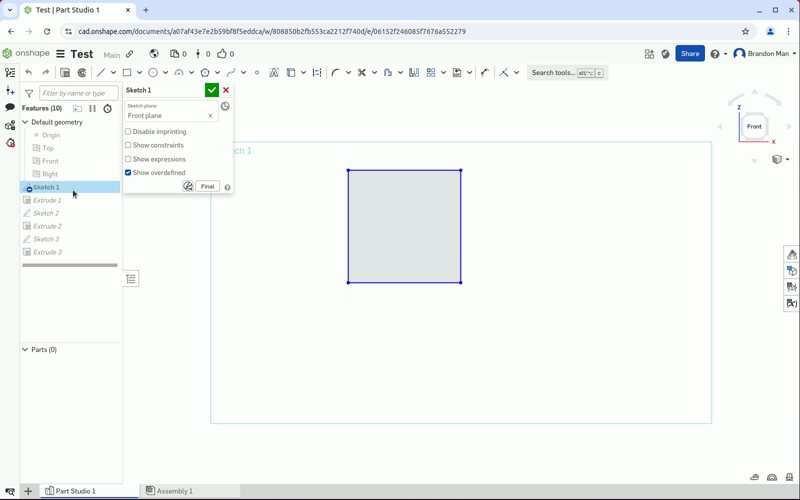
mouse_move(229, 92)
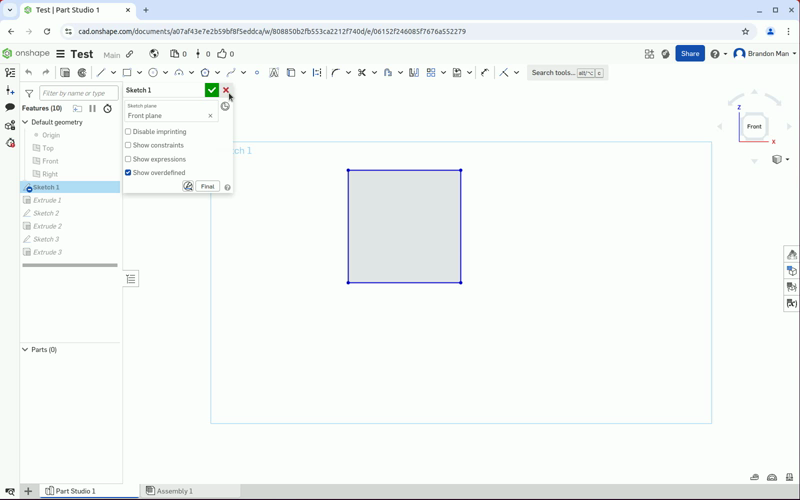
click(229, 92)
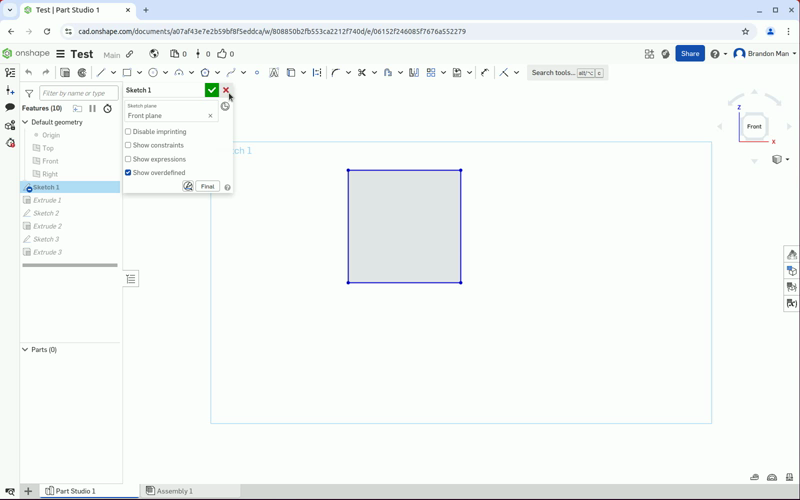
key(shift+s)
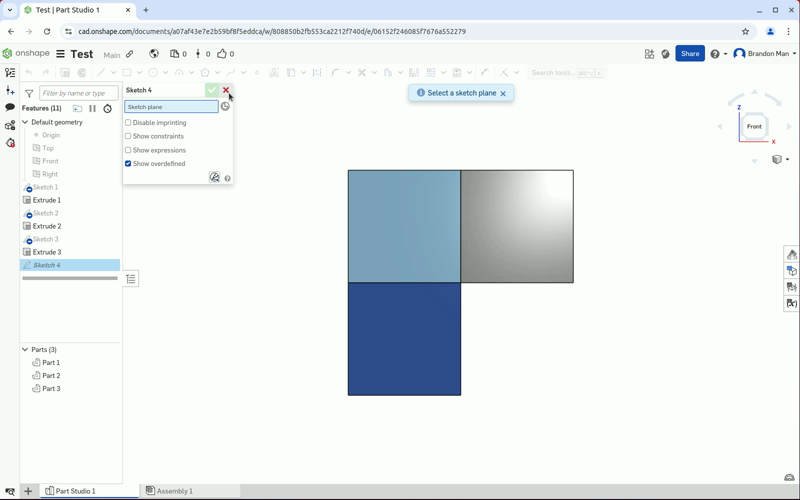
mouse_move(73, 163)
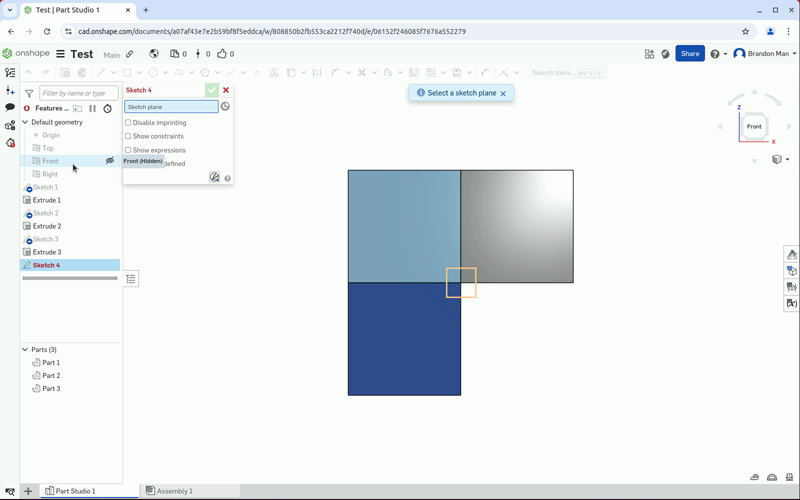
click(73, 163)
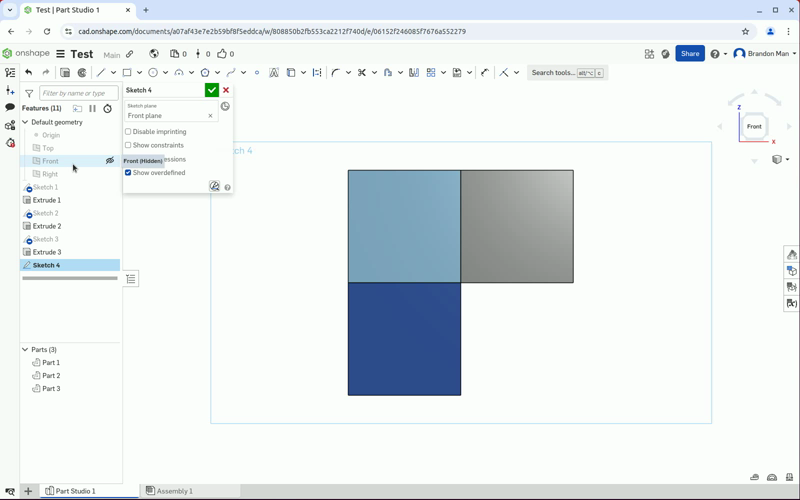
mouse_move(73, 352)
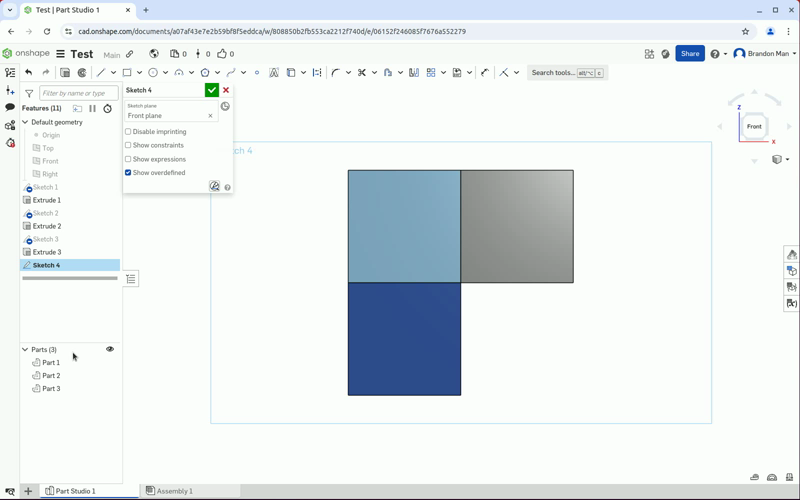
key(y)
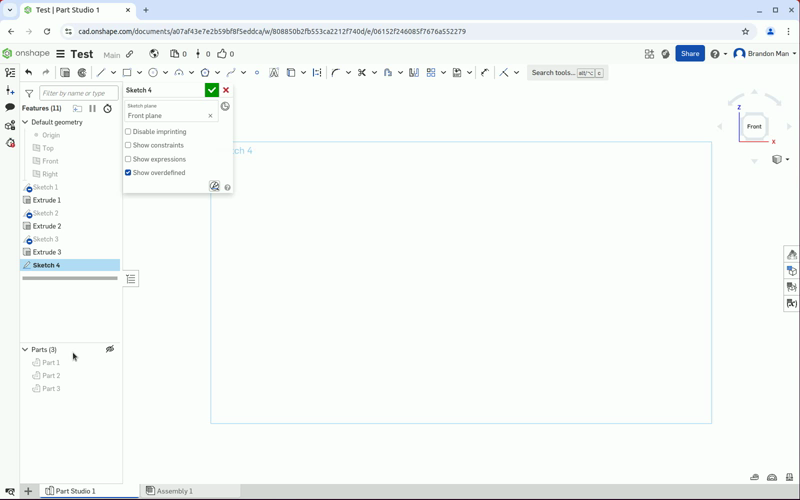
key(l)
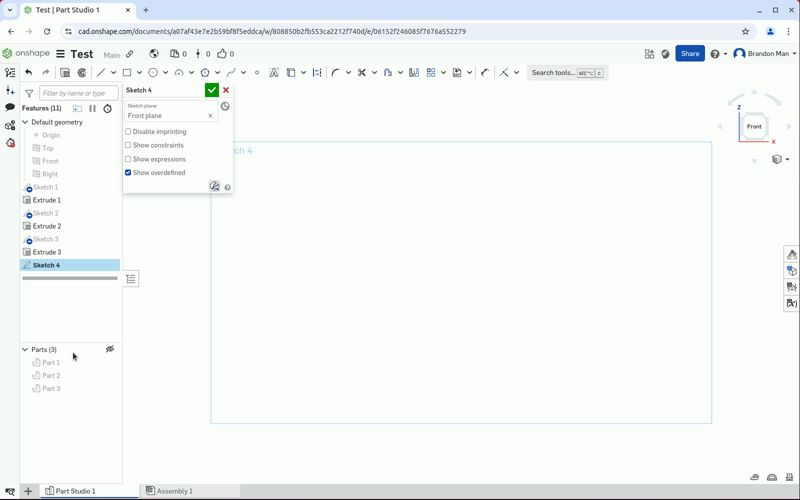
key_down(shift)
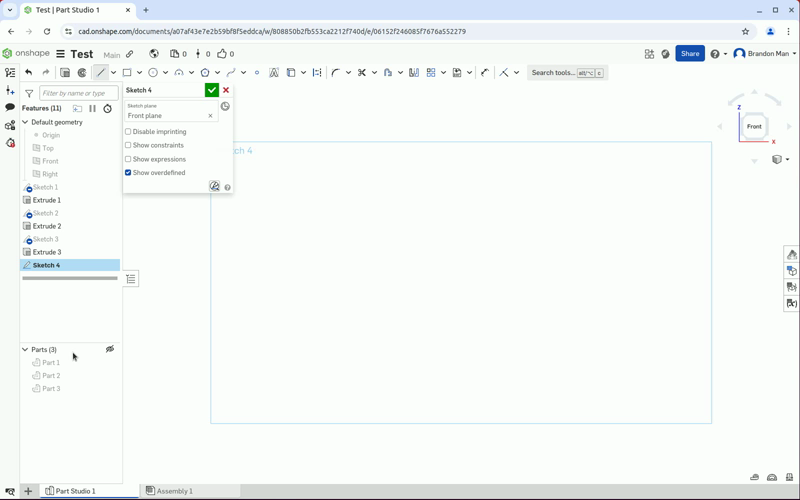
mouse_move(460, 395)
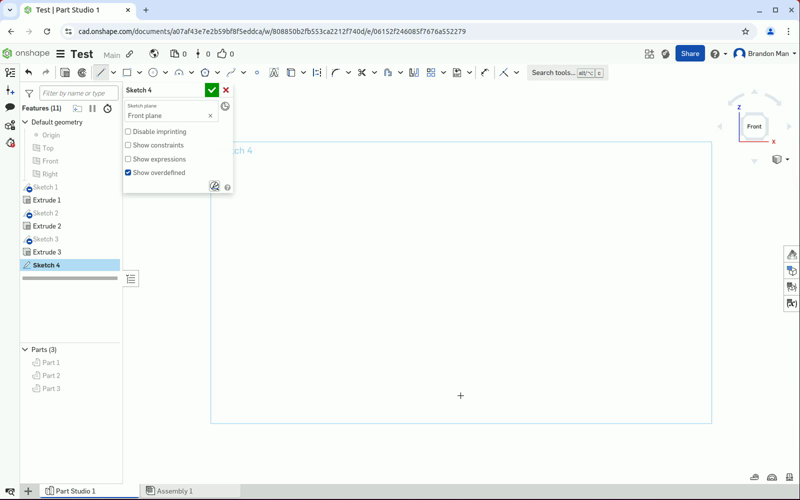
click(460, 395)
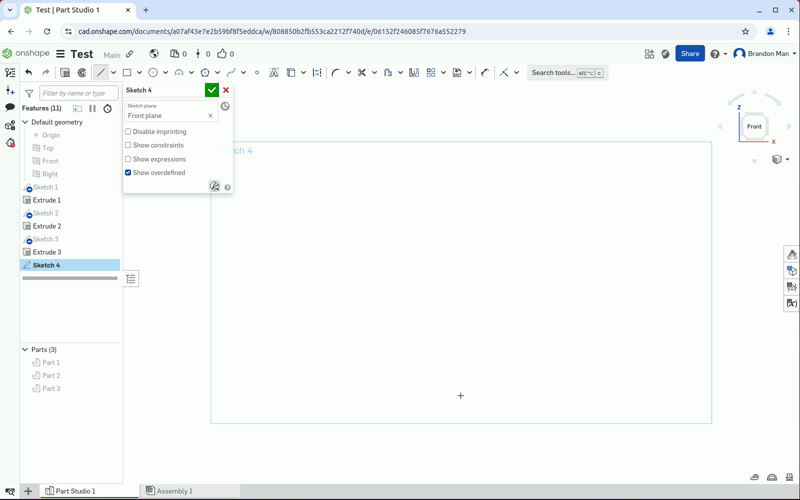
key_up(shift)
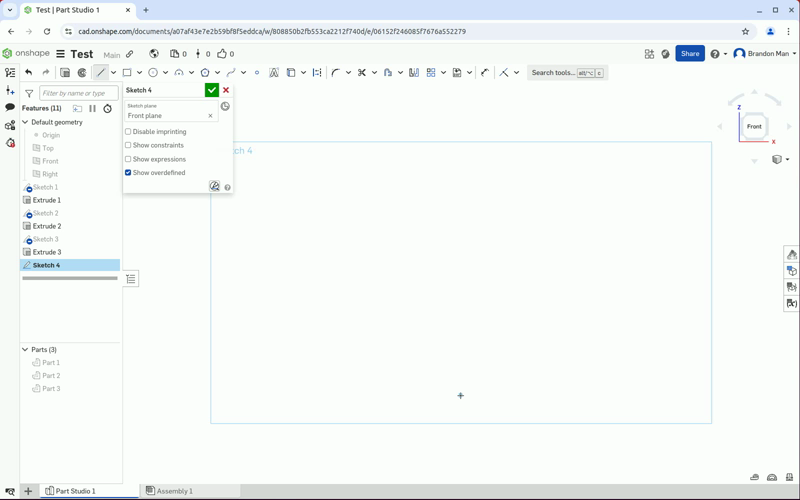
key_down(shift)
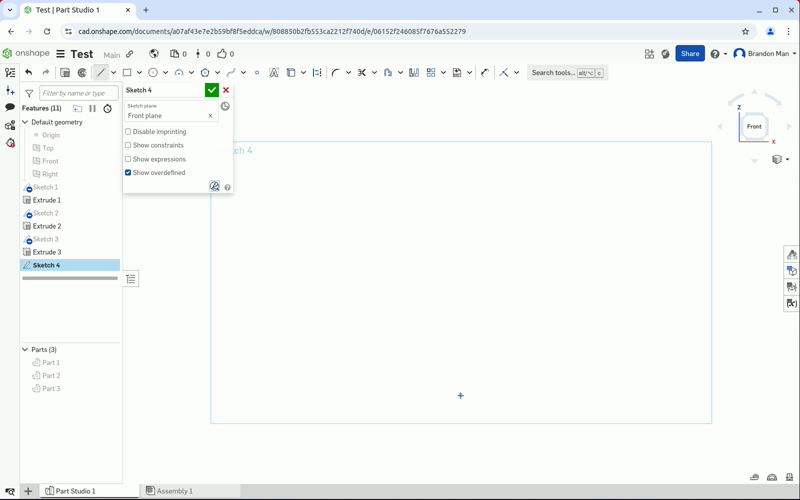
mouse_move(573, 395)
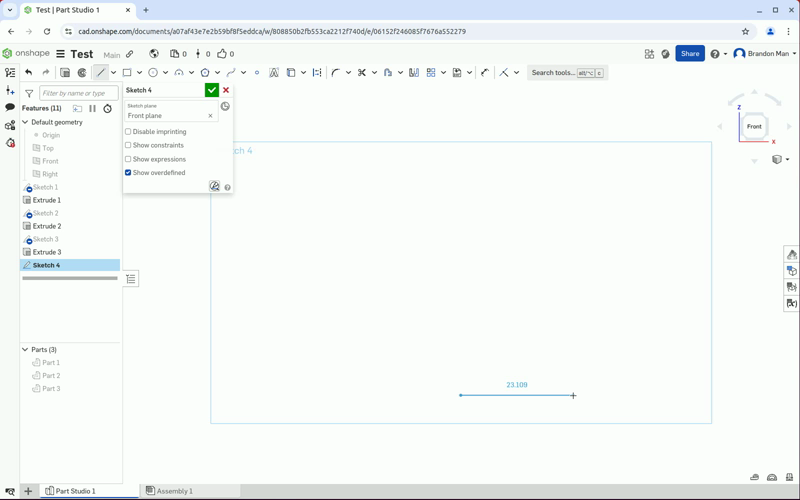
click(573, 395)
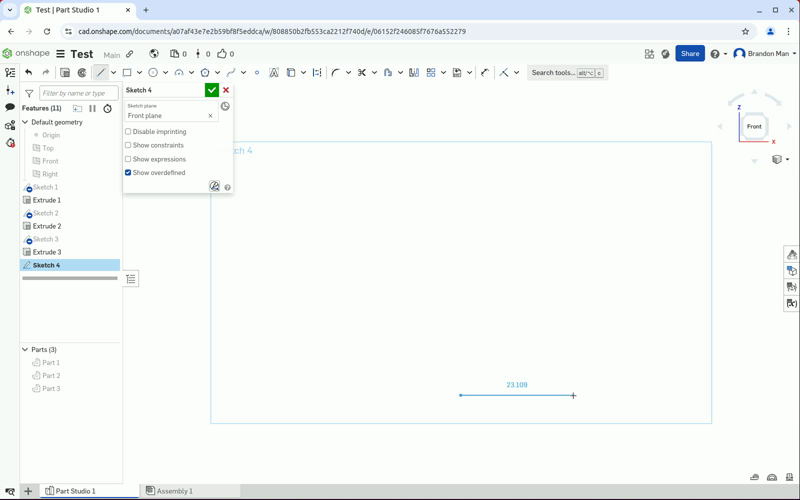
key_up(shift)
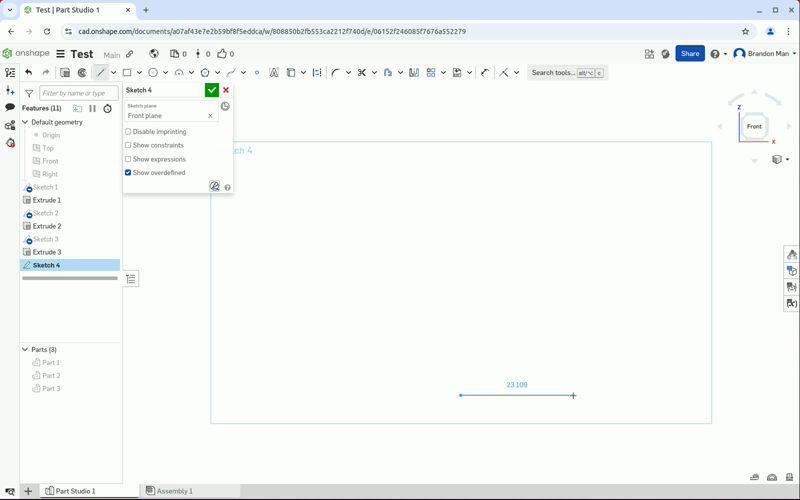
key_down(shift)
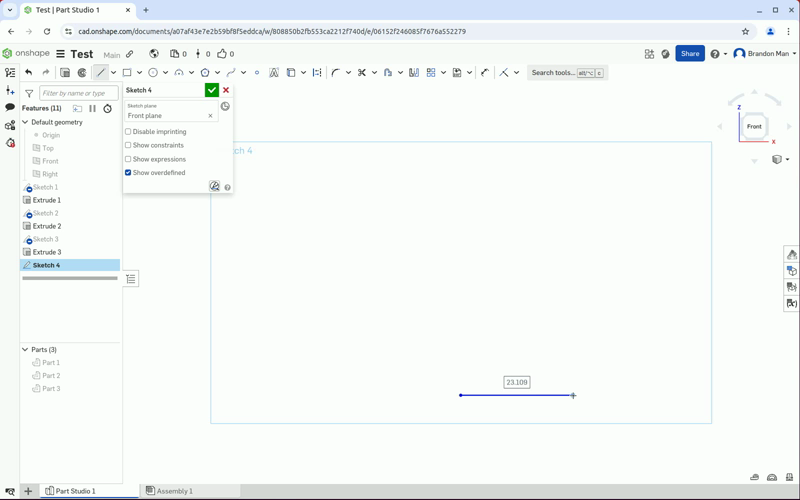
mouse_move(573, 282)
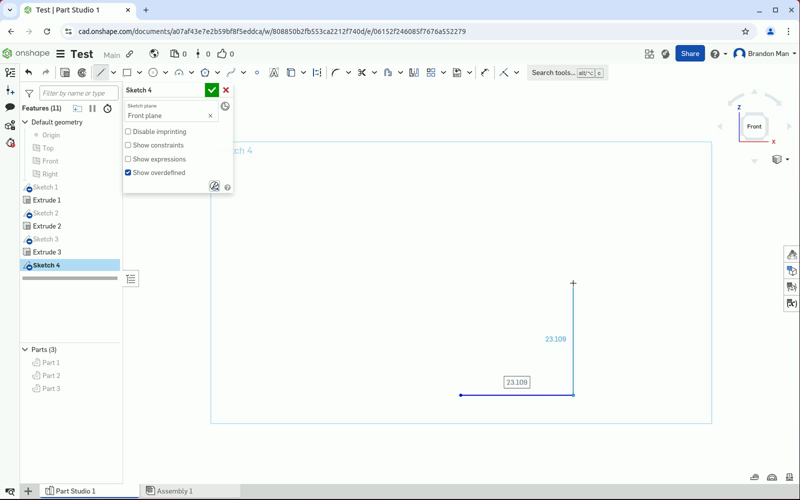
click(573, 282)
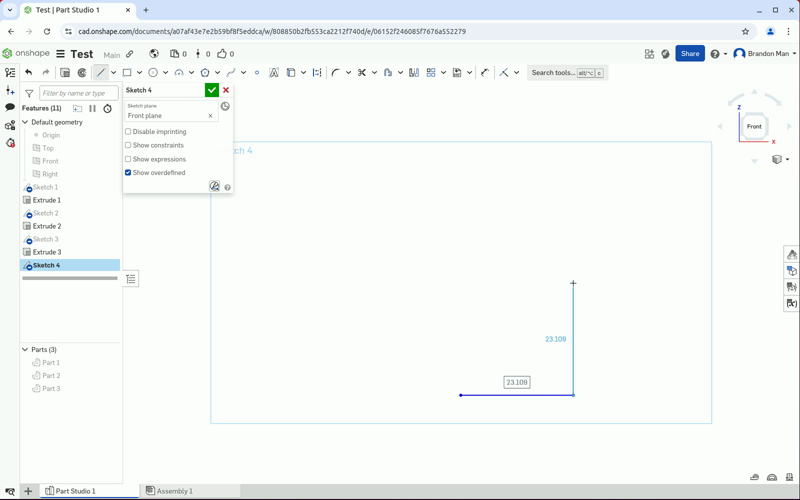
key_up(shift)
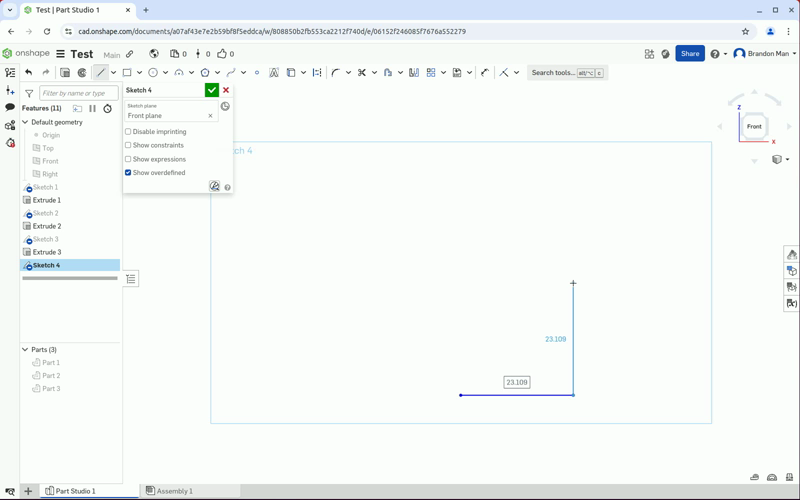
key_down(shift)
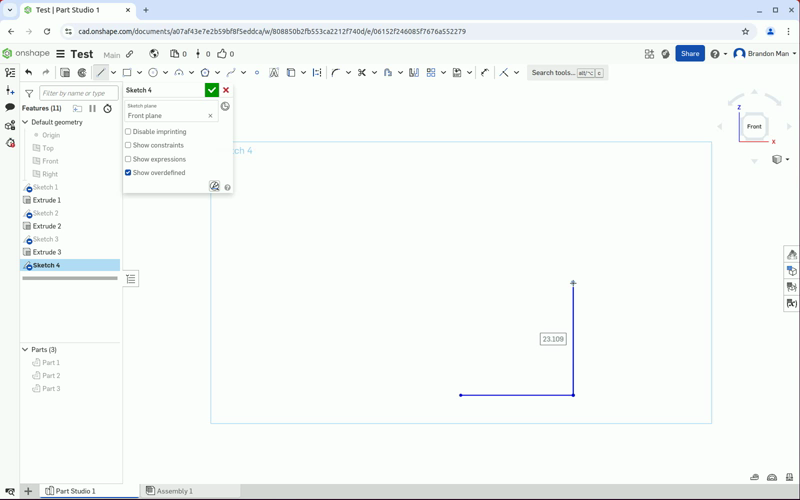
mouse_move(460, 282)
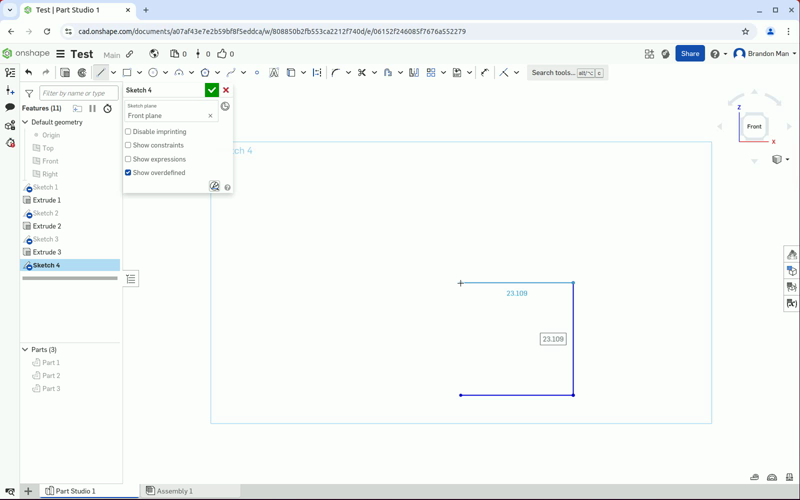
click(460, 282)
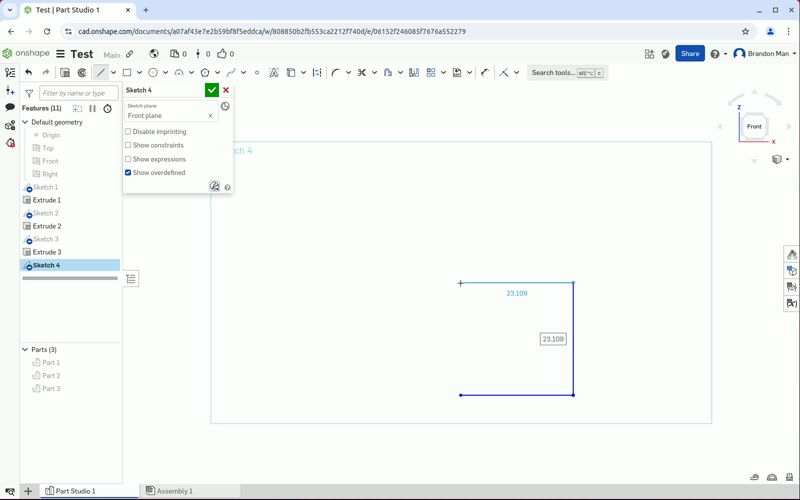
key_up(shift)
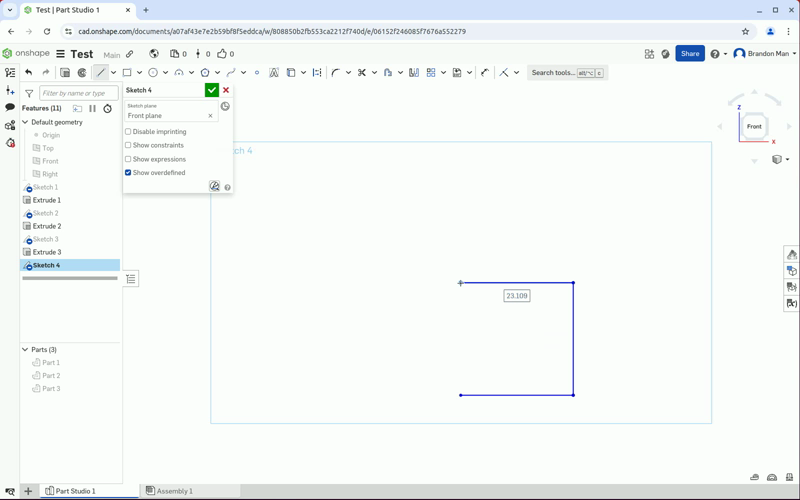
key_down(shift)
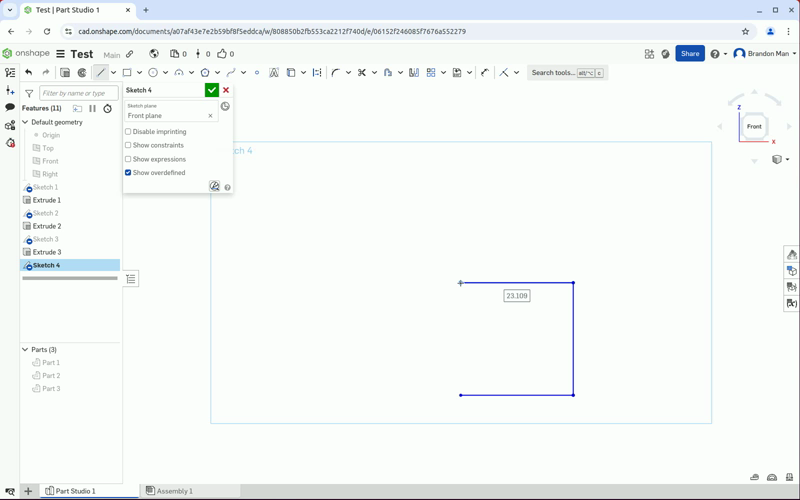
mouse_move(460, 395)
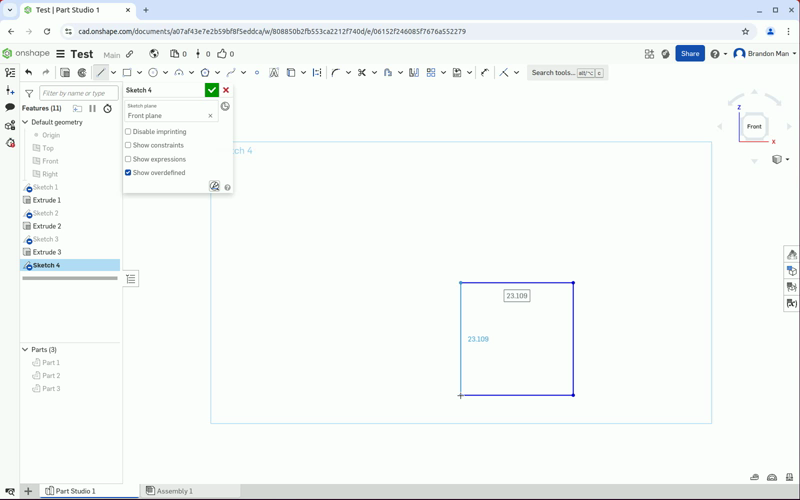
key_up(shift)
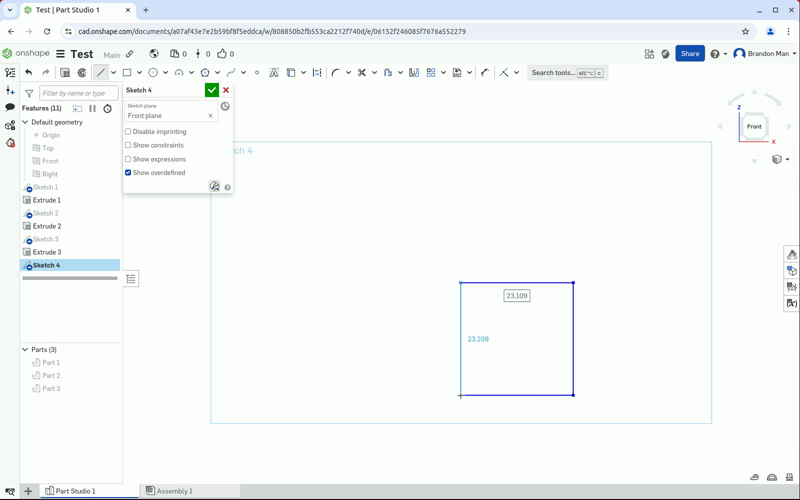
click(460, 395)
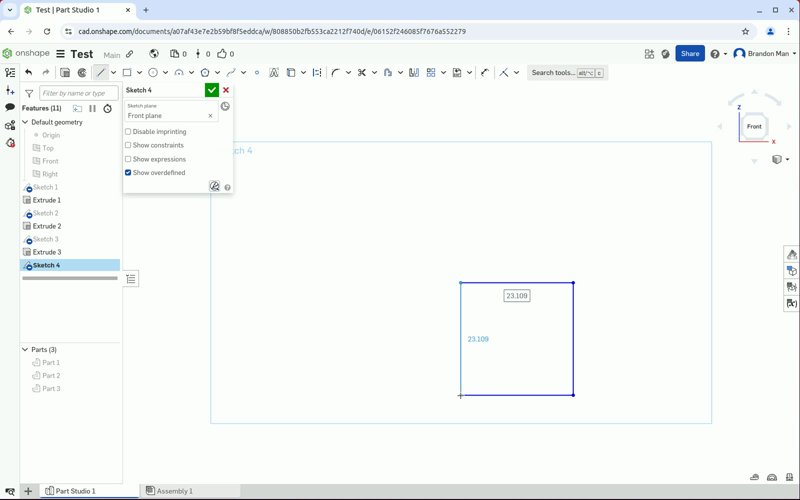
key(esc)
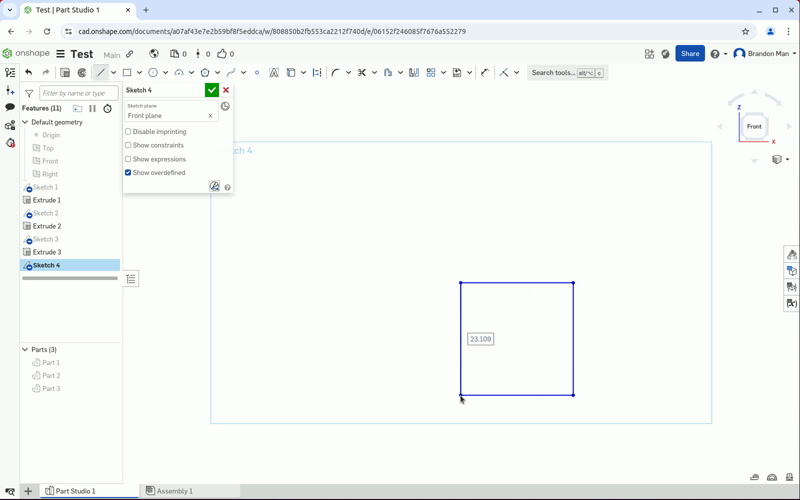
mouse_move(499, 312)
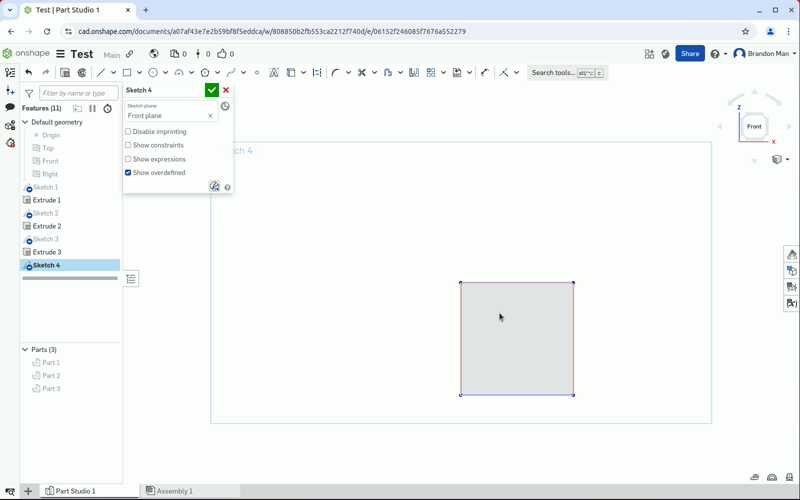
click(499, 312)
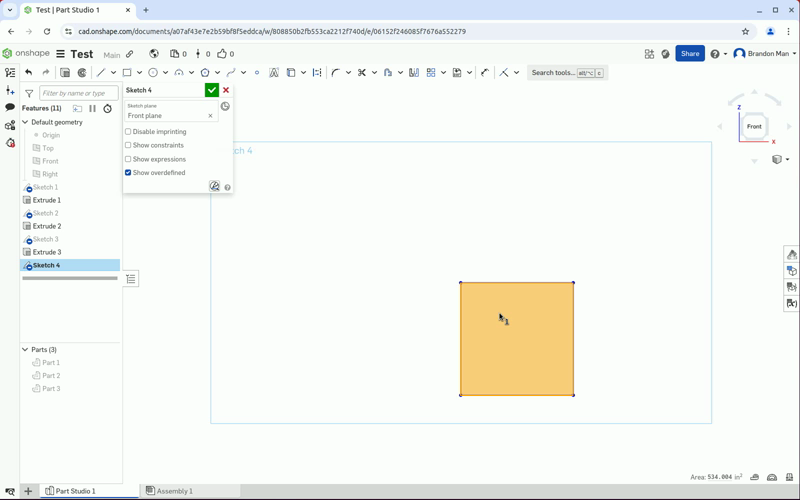
mouse_move(73, 352)
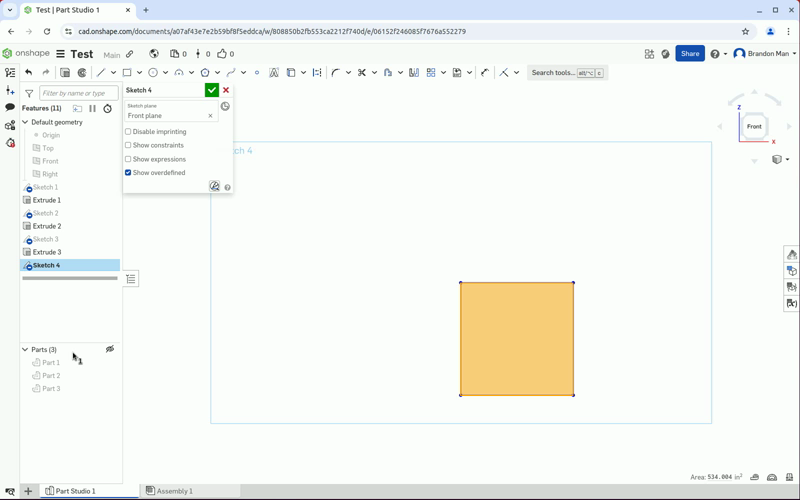
key(shift+y)
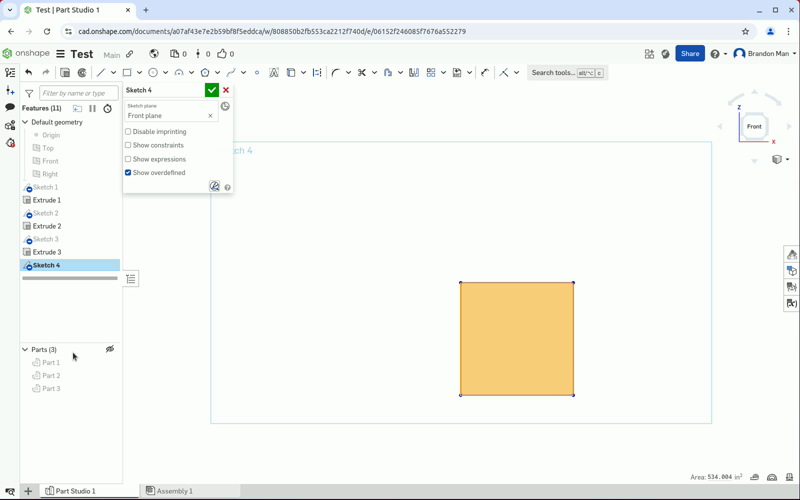
key(shift+e)
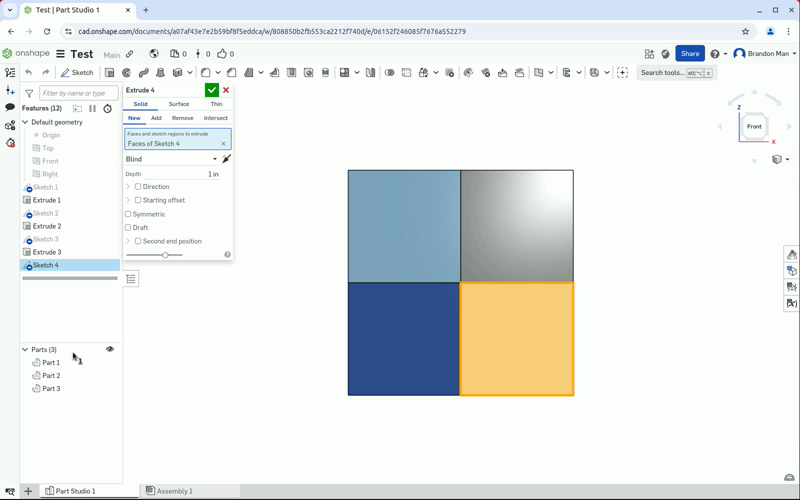
mouse_move(143, 106)
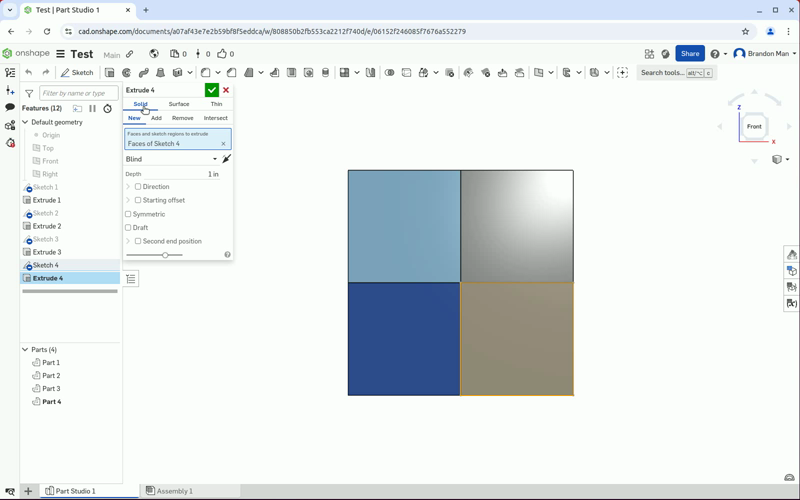
click(143, 106)
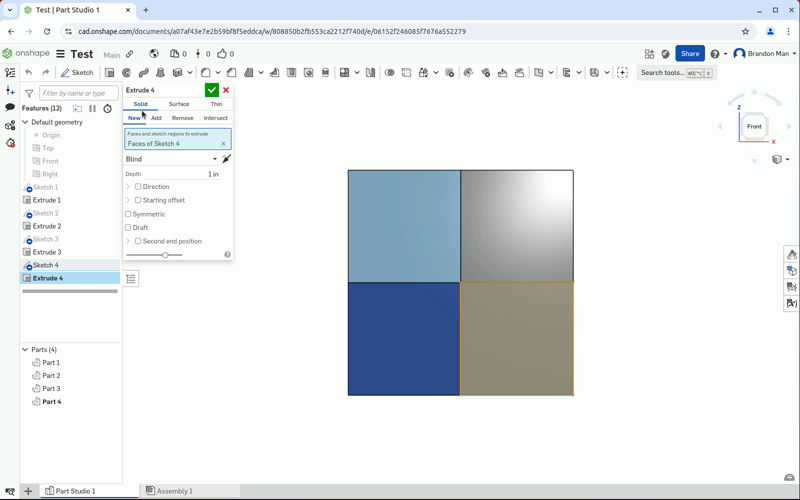
mouse_move(137, 120)
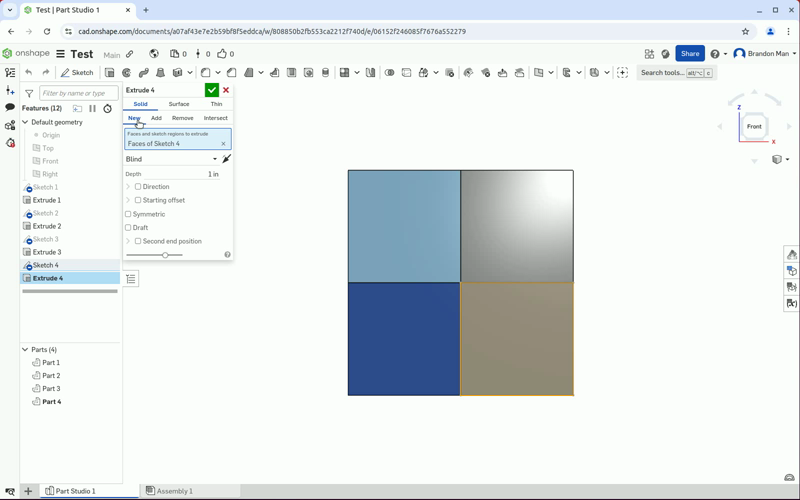
click(137, 120)
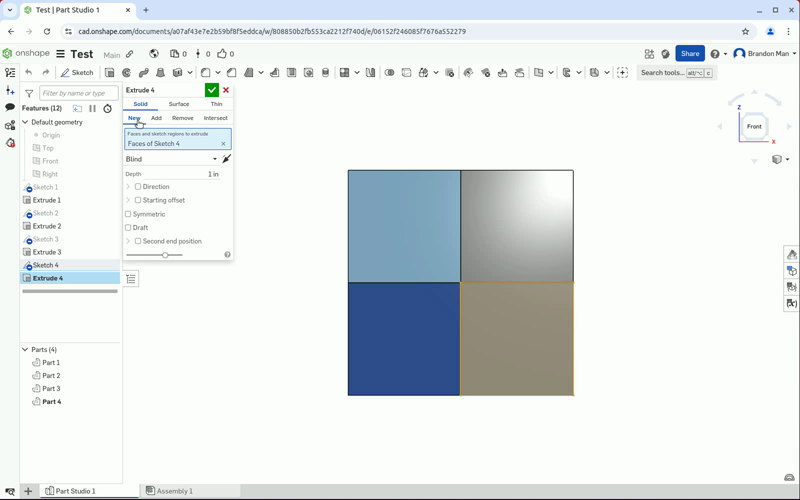
key(tab, 4)
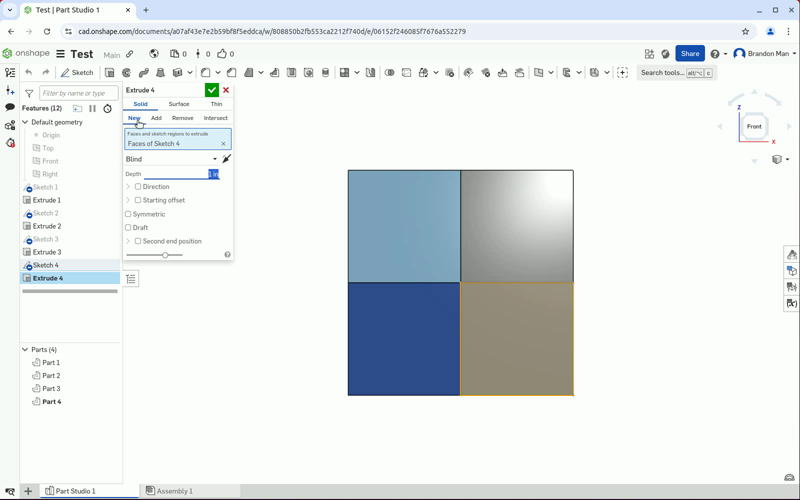
text(23.108)
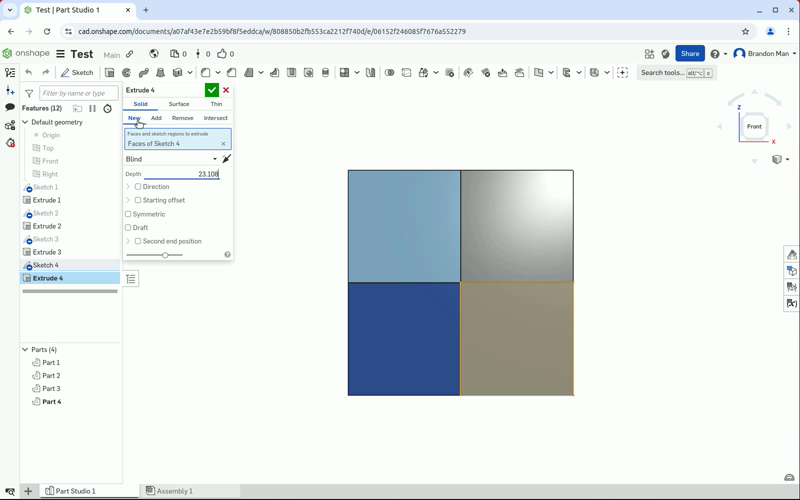
key(enter)
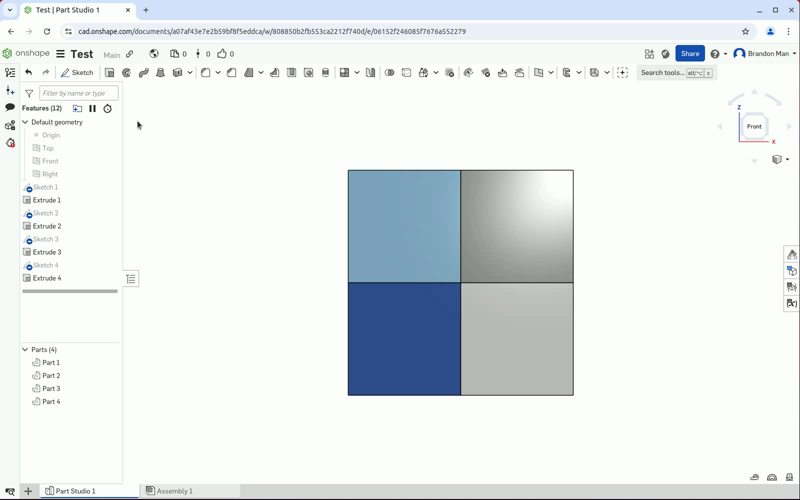
key(shift+h)
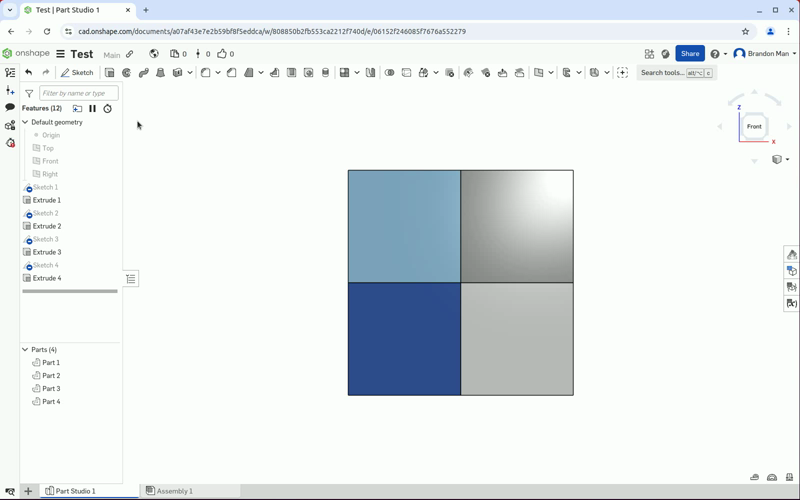
key(shift+h)
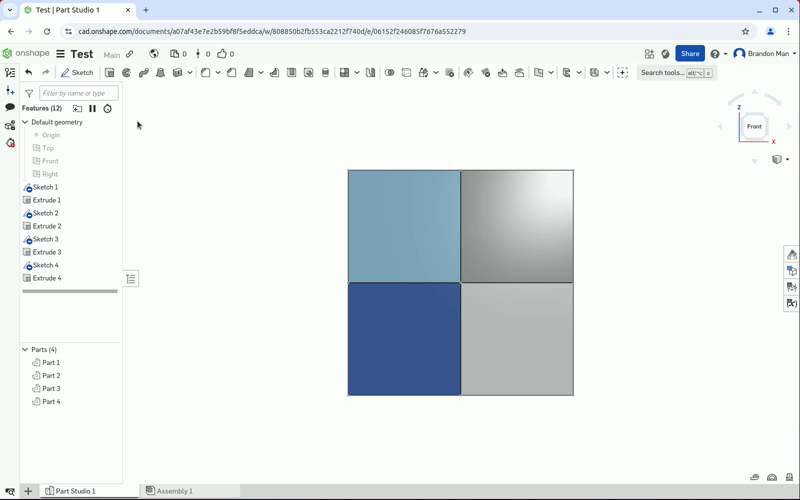
key(shift+7)
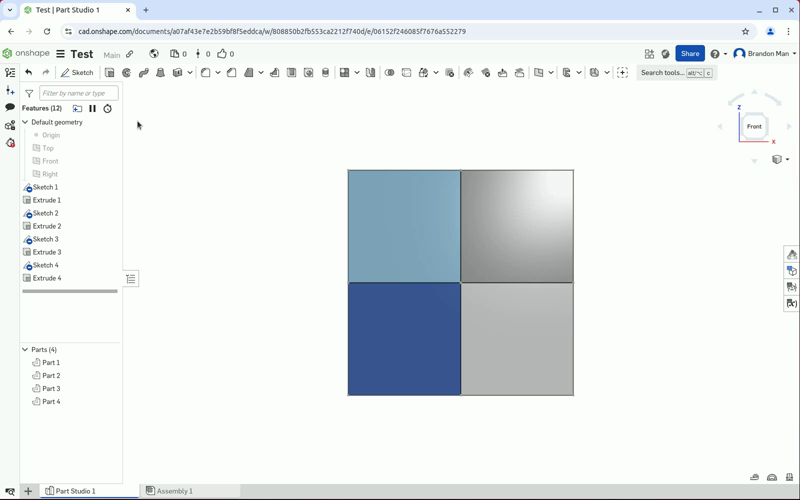
key(left, 2)
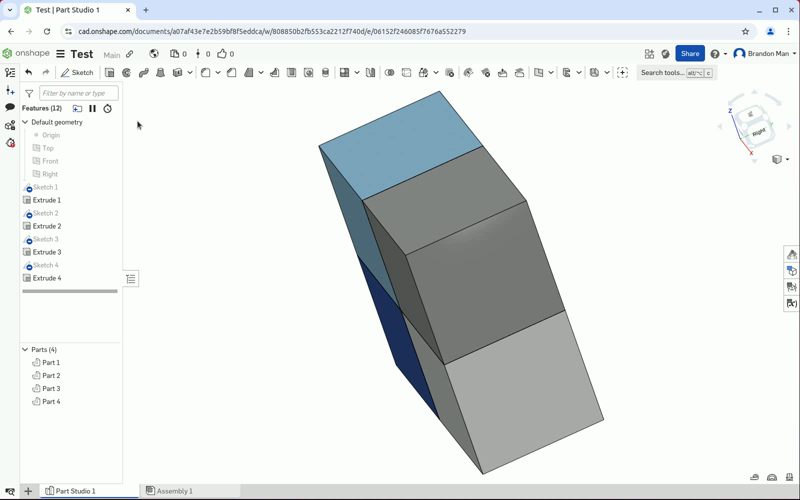
key(down, 2)
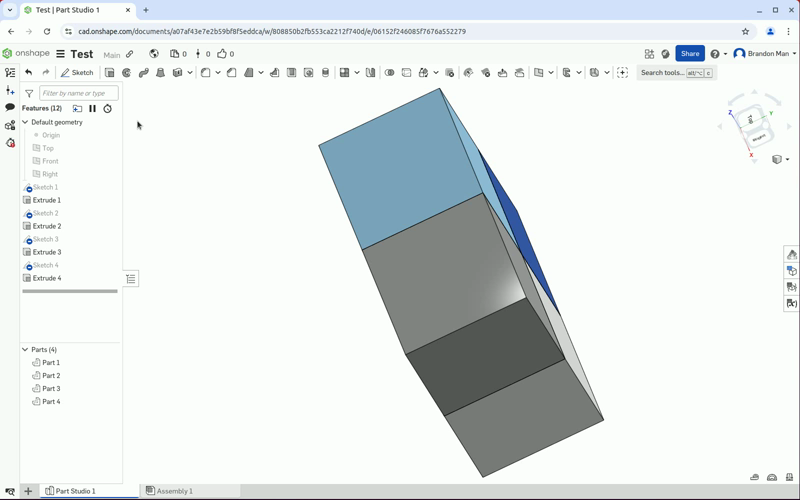
key(up, 2)
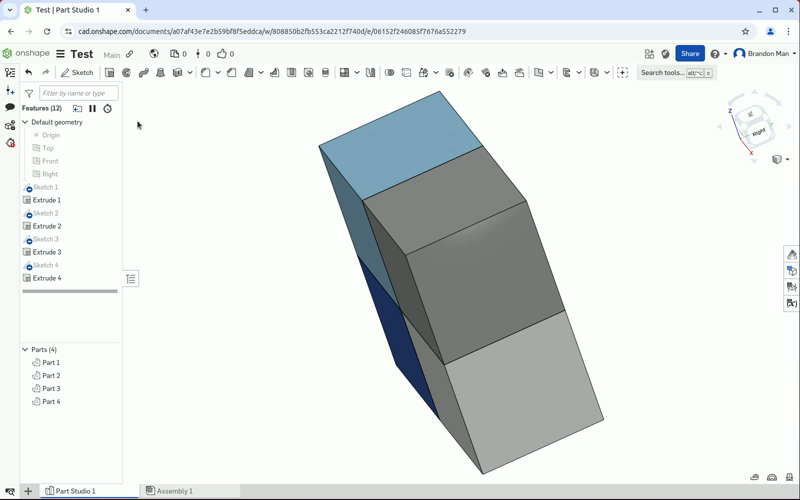
key(right, 2)
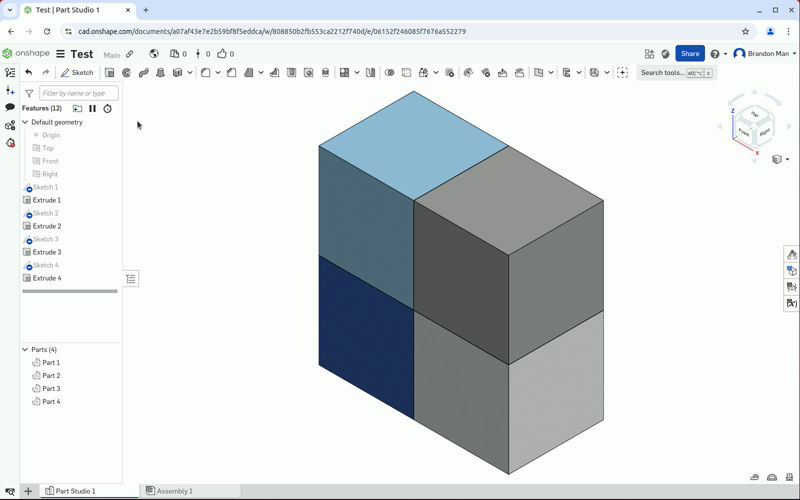
mouse_move(73, 189)
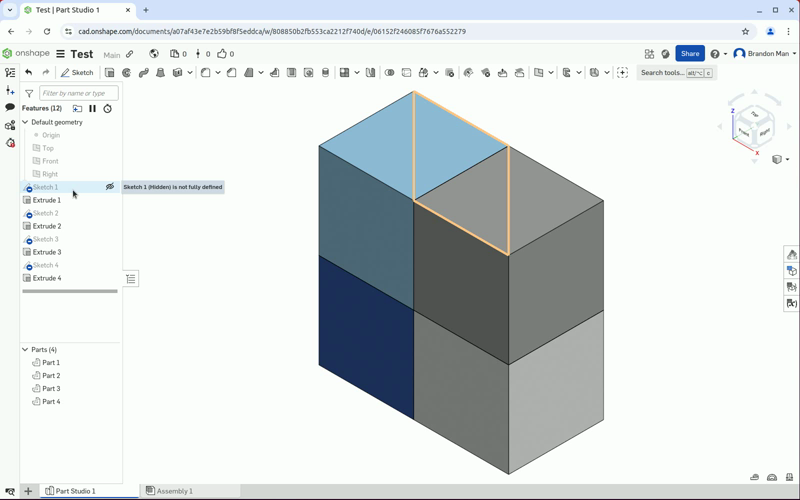
click(73, 189)